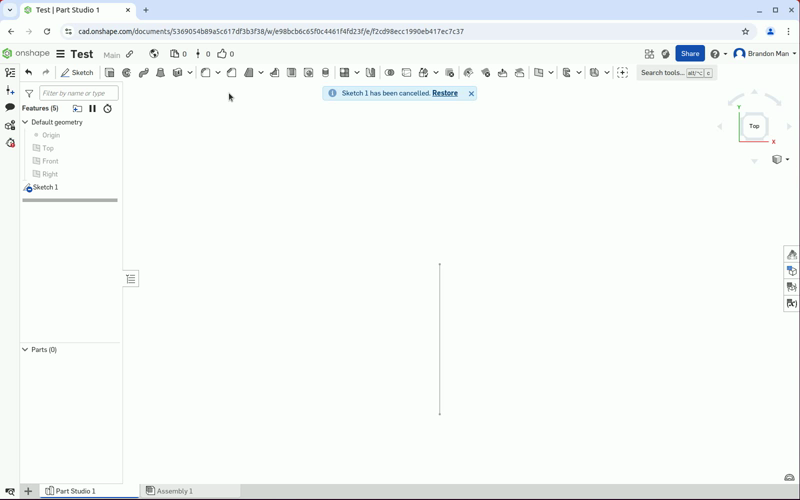
key(shift+h)
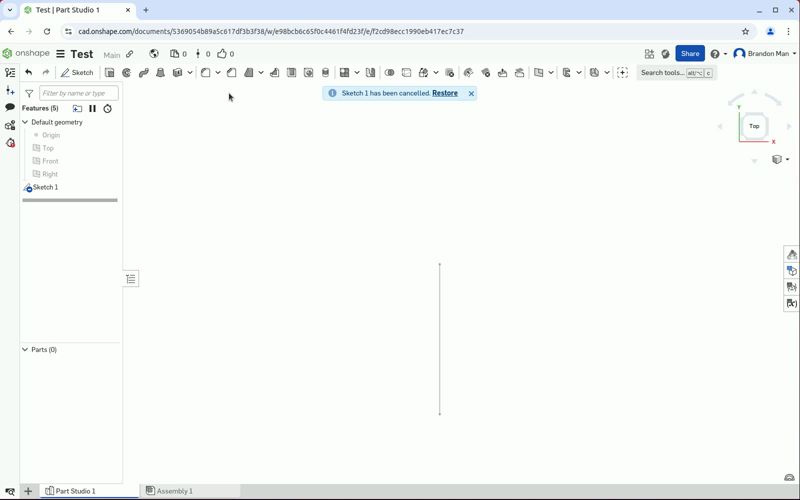
key(shift+s)
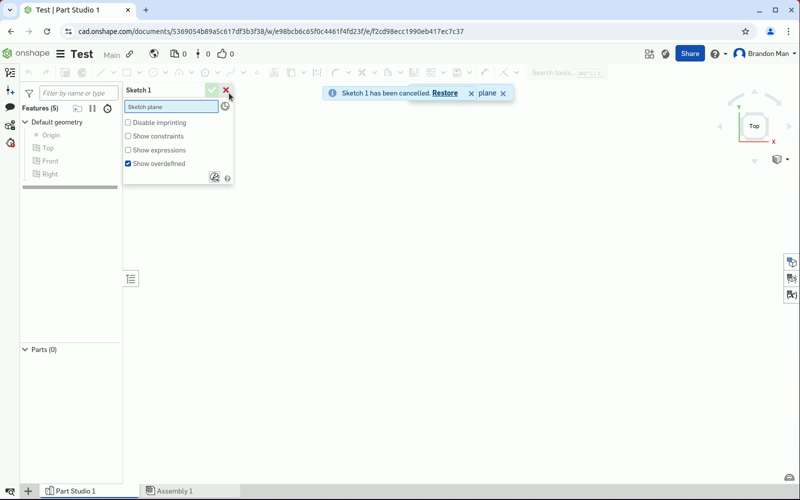
mouse_move(73, 150)
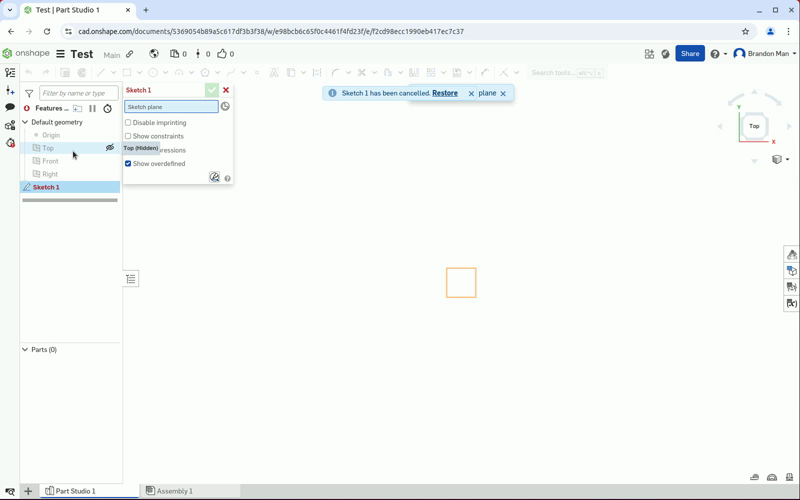
click(73, 150)
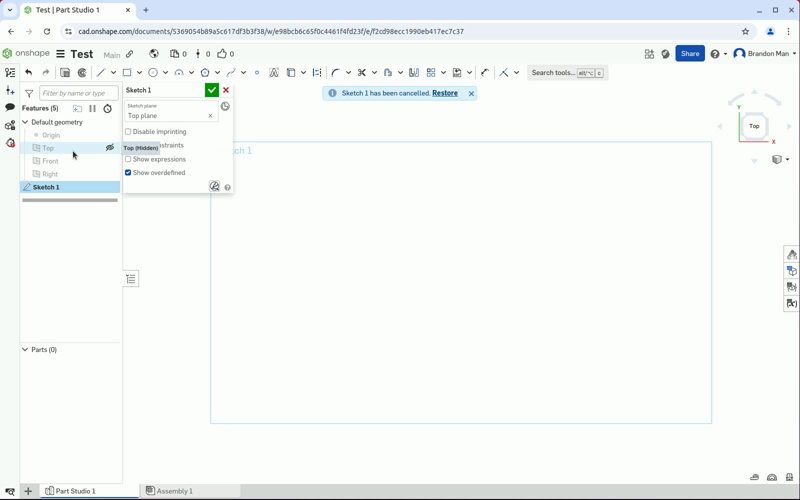
mouse_move(73, 352)
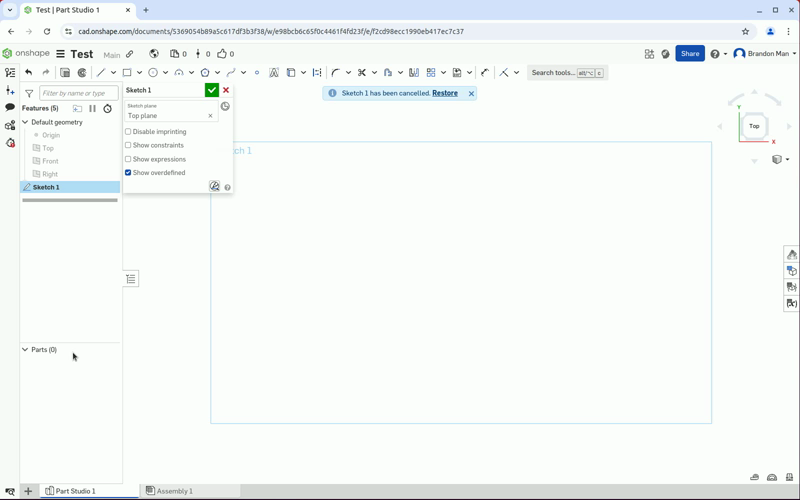
key(y)
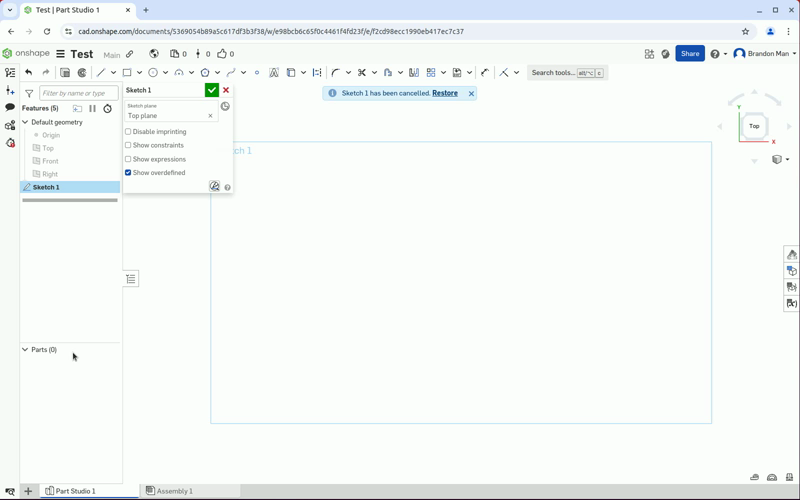
key(l)
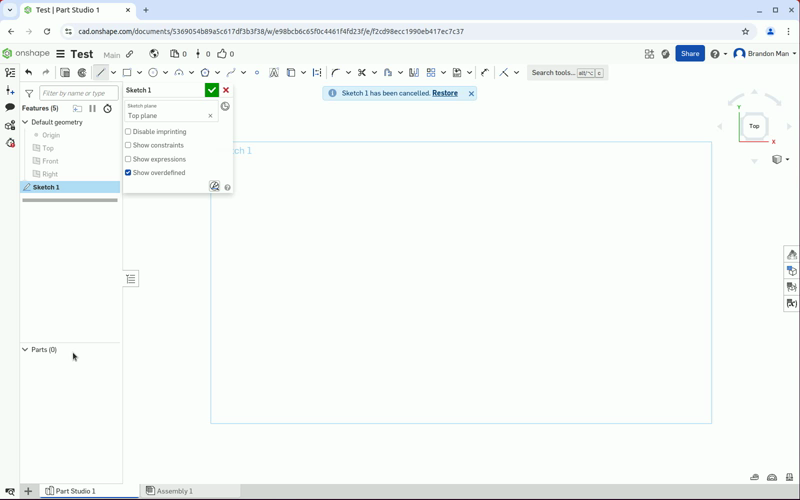
key_down(shift)
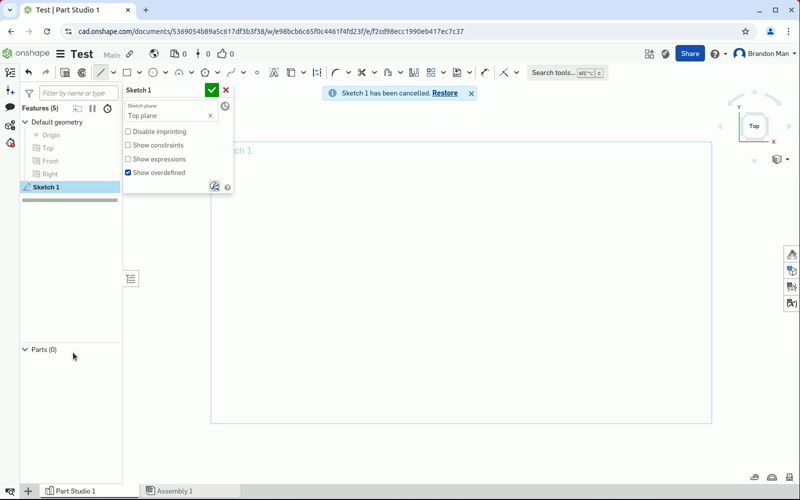
mouse_move(348, 395)
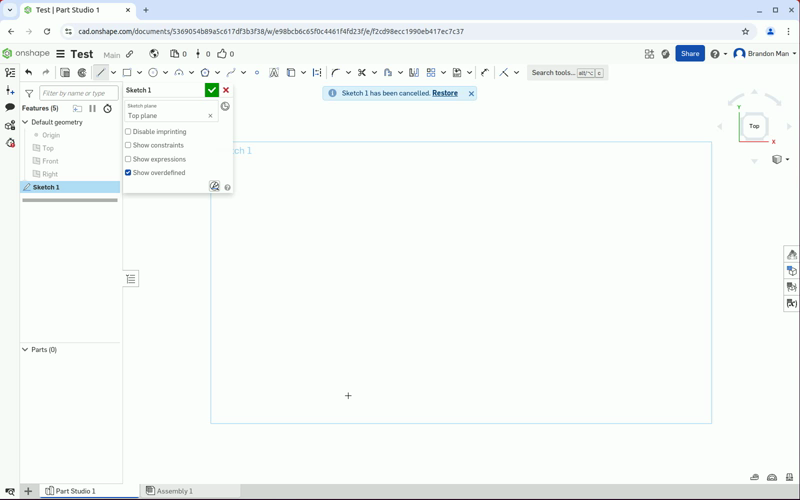
click(348, 395)
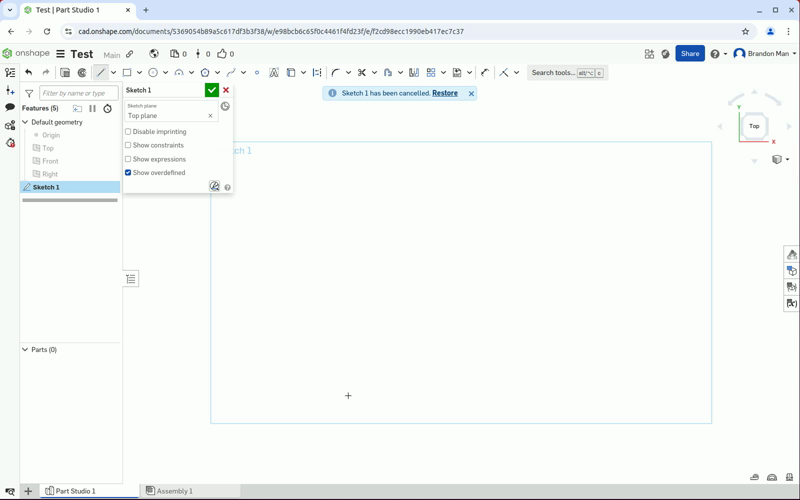
key_up(shift)
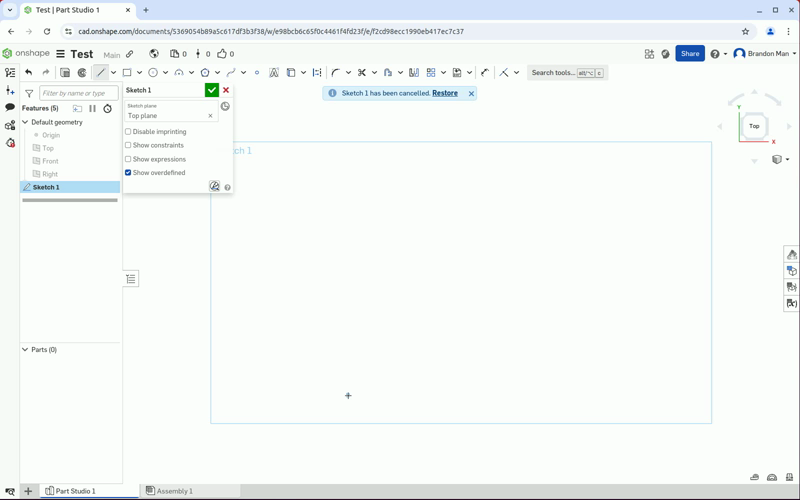
key_down(shift)
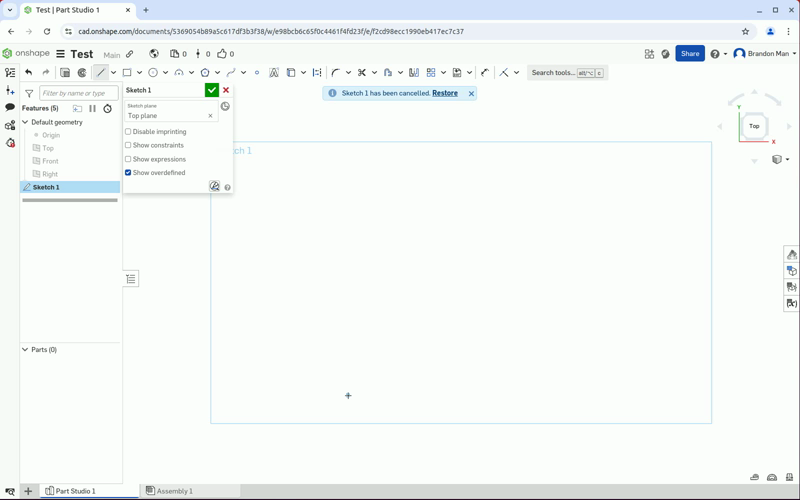
mouse_move(572, 395)
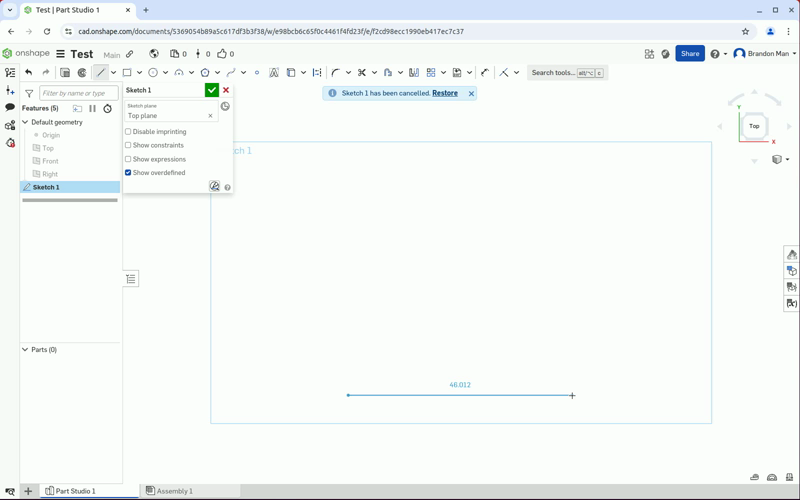
click(572, 395)
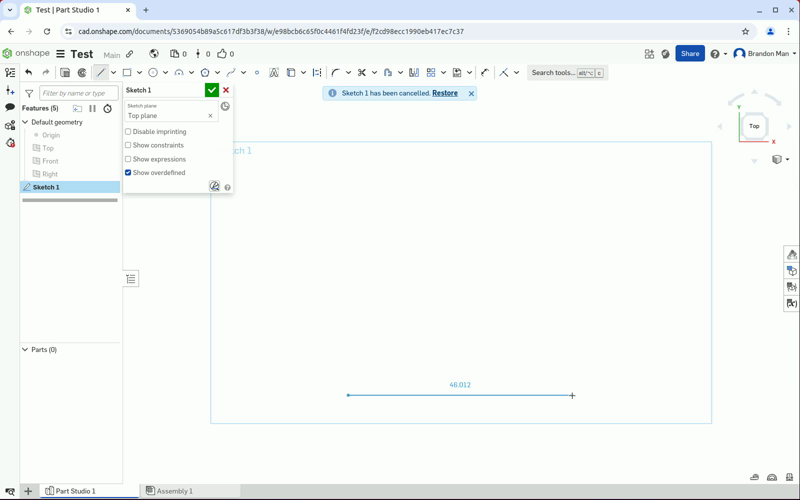
key_up(shift)
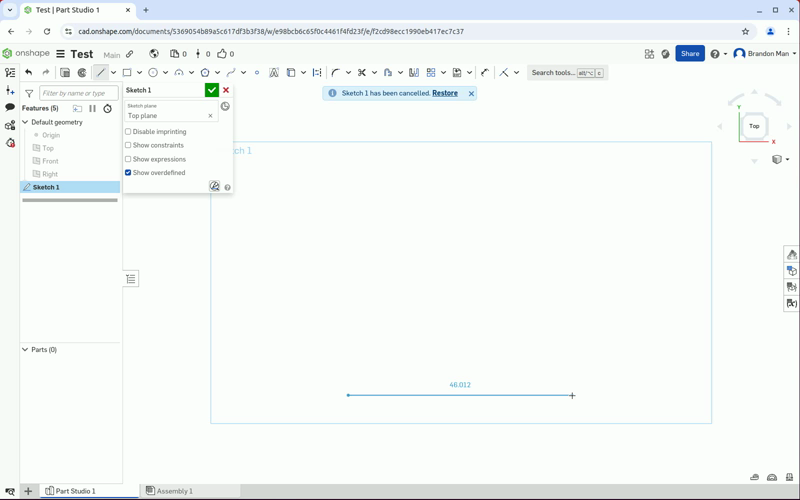
key_down(shift)
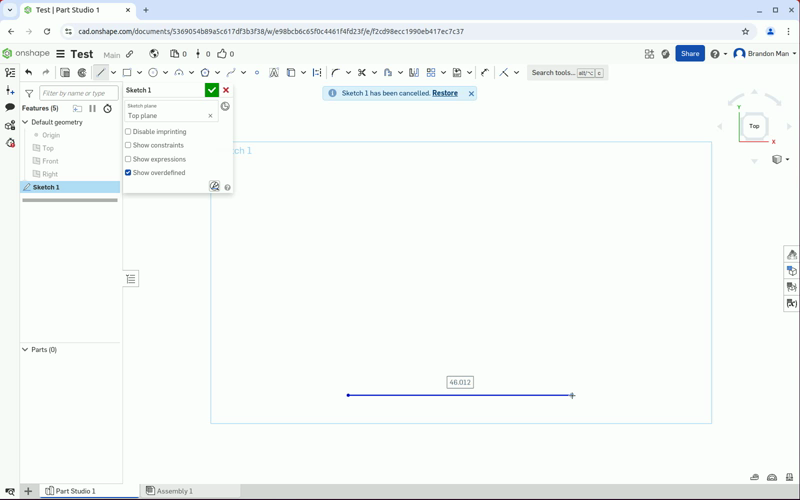
mouse_move(572, 171)
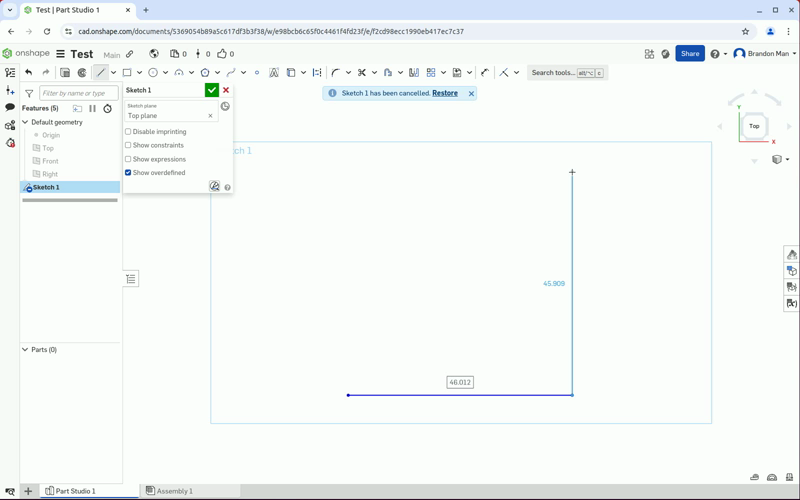
click(572, 171)
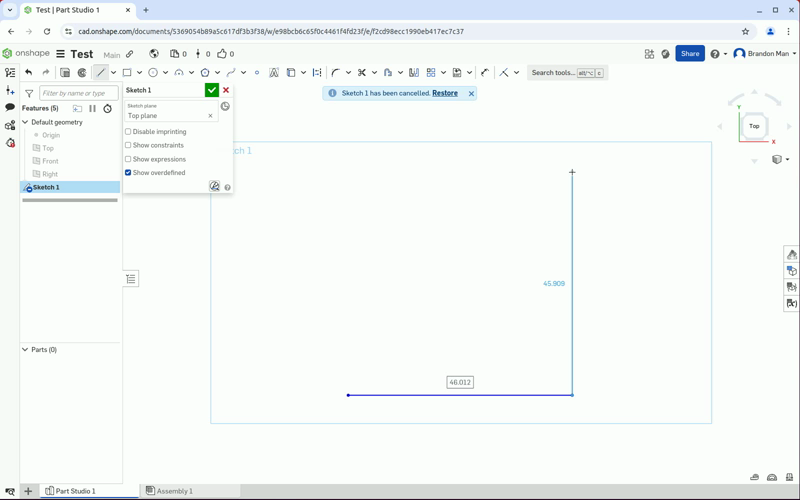
key_up(shift)
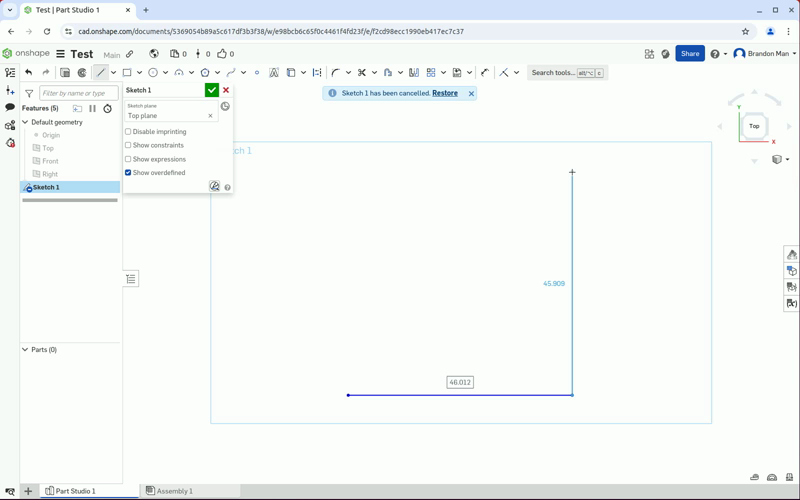
key_down(shift)
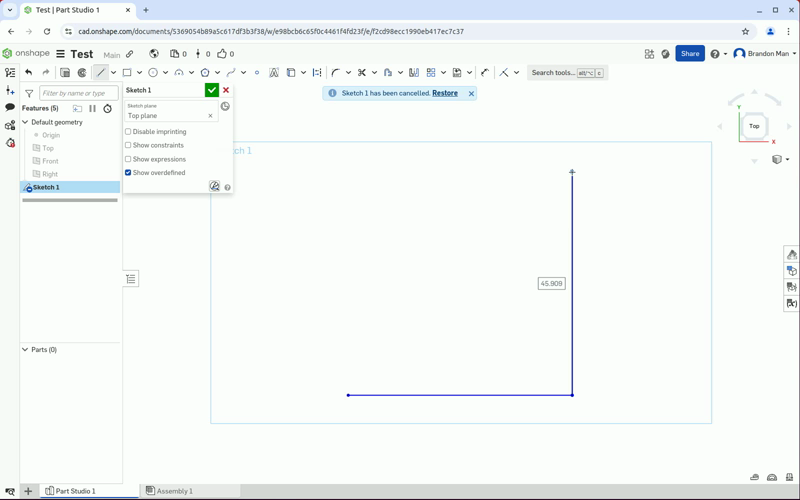
mouse_move(348, 171)
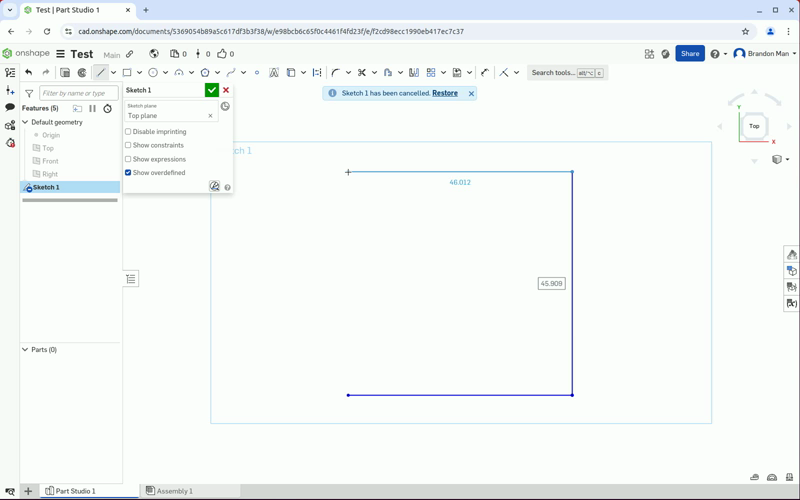
click(348, 171)
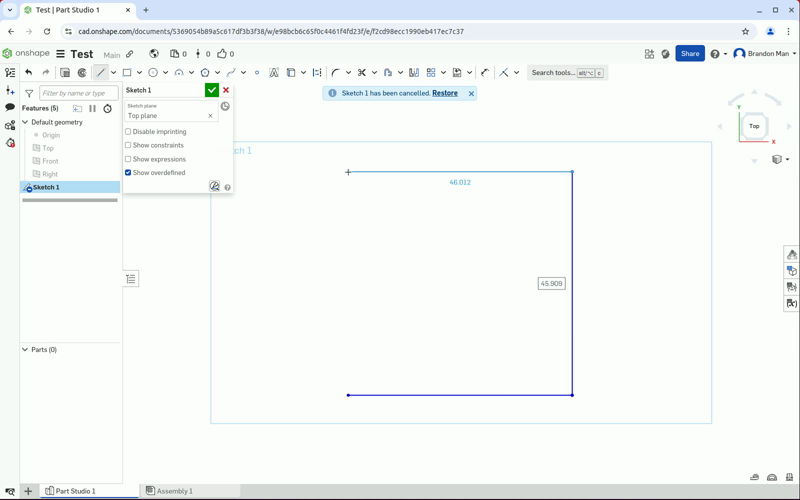
key_up(shift)
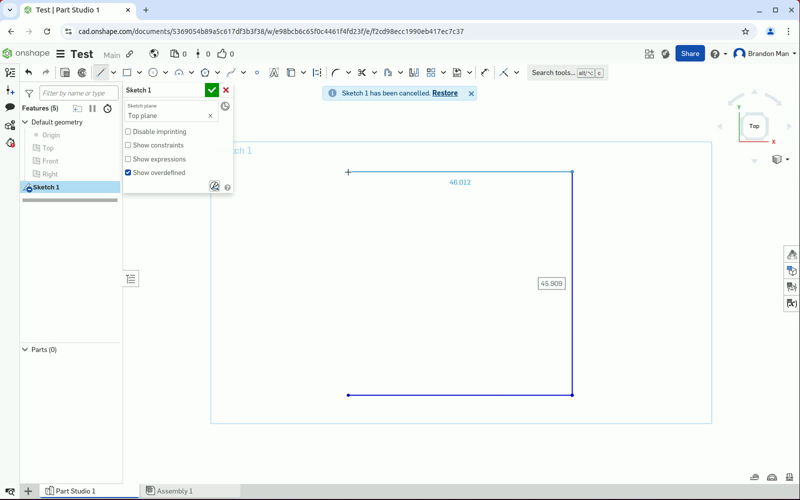
key_down(shift)
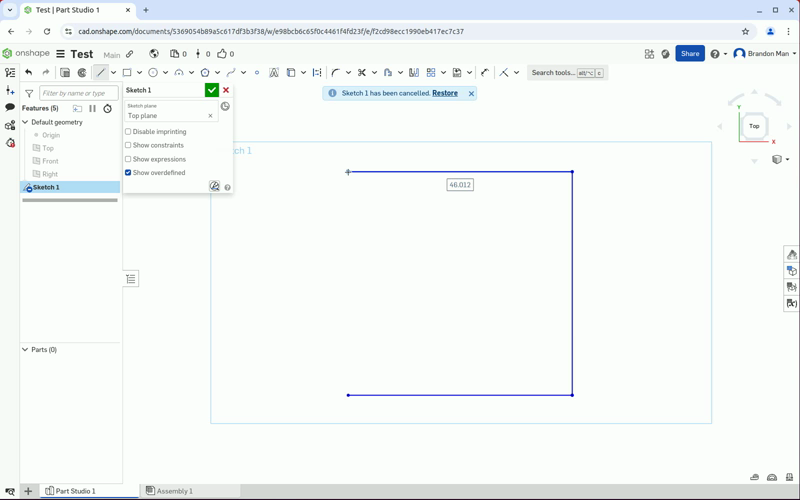
mouse_move(348, 395)
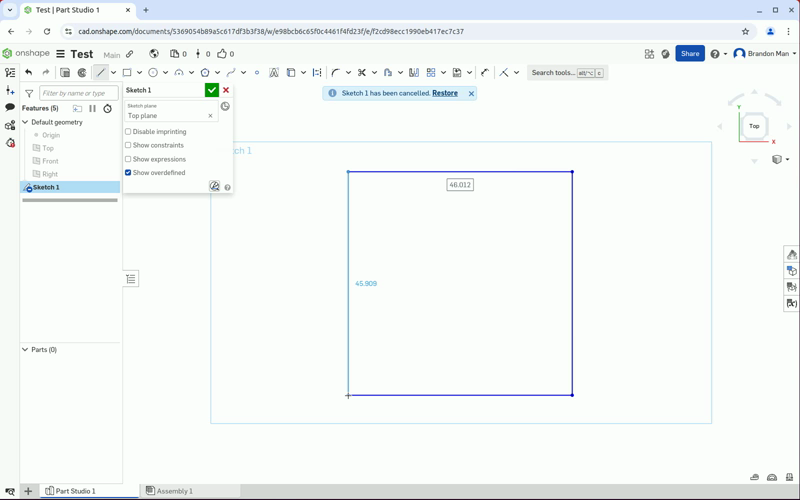
key_up(shift)
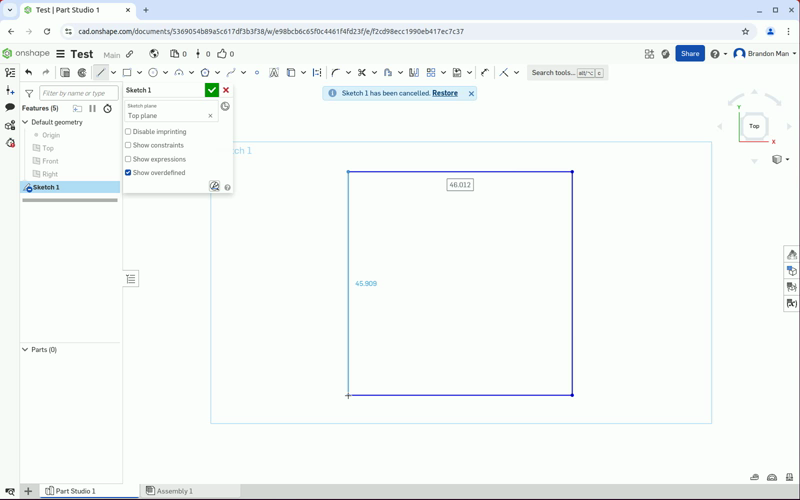
click(348, 395)
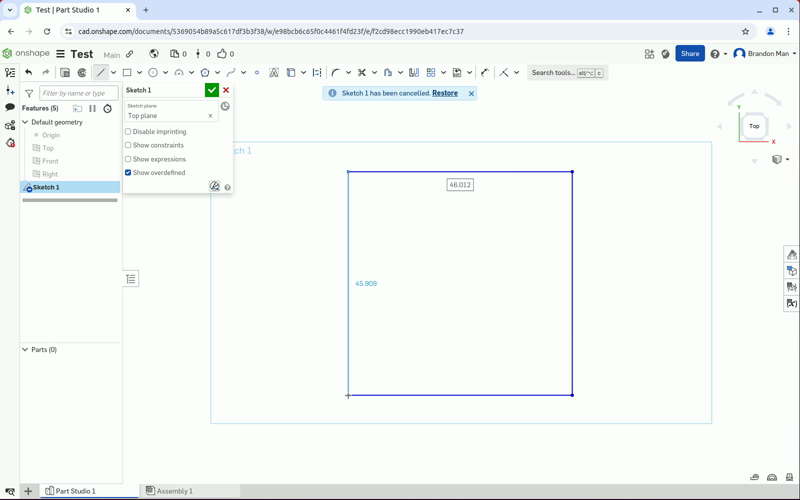
key(esc)
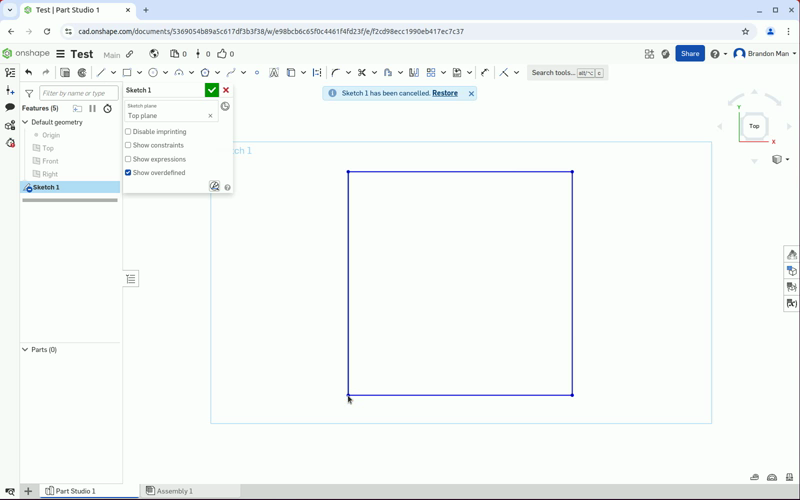
key(l)
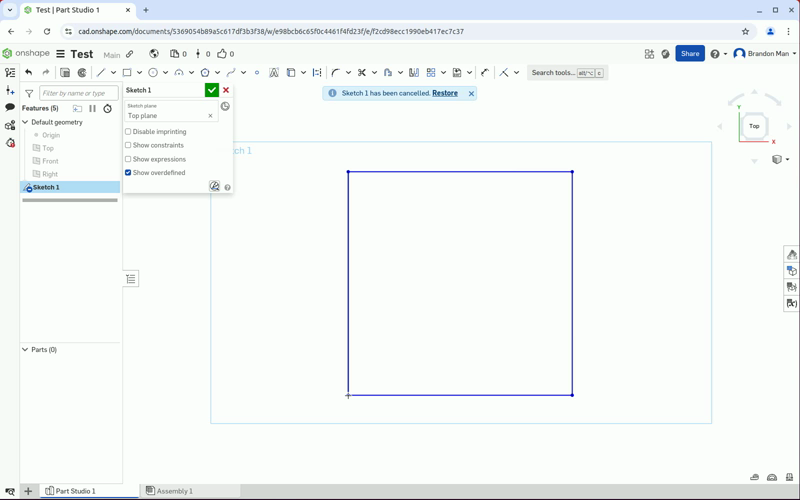
key_down(shift)
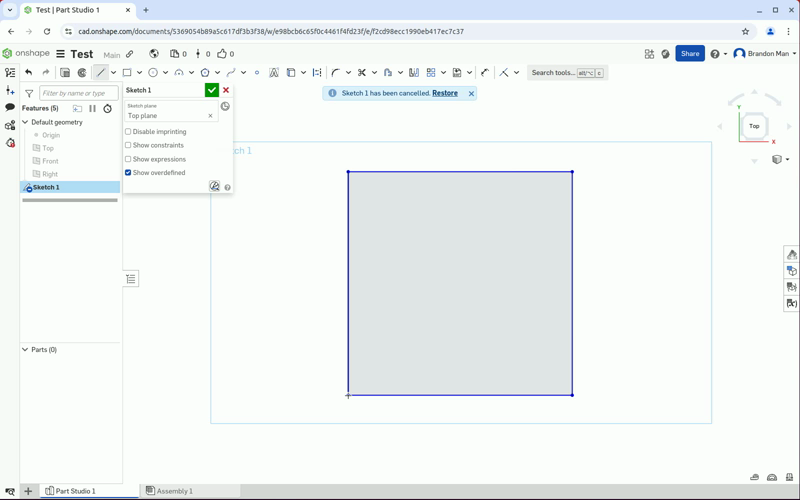
mouse_move(364, 378)
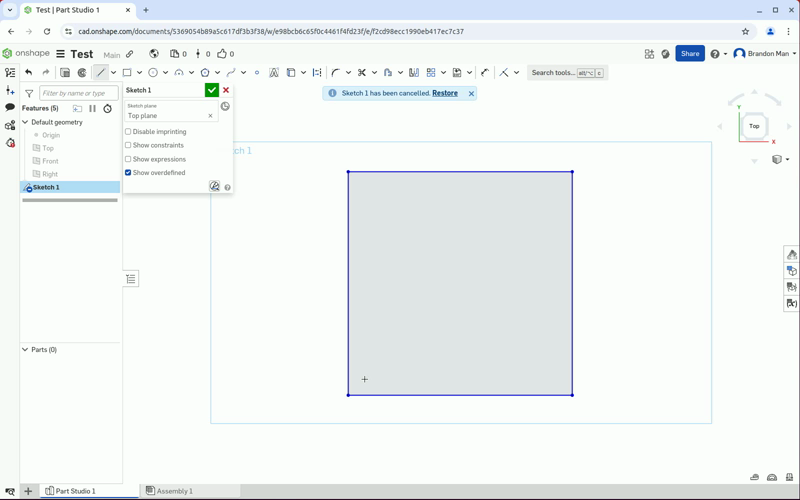
click(364, 378)
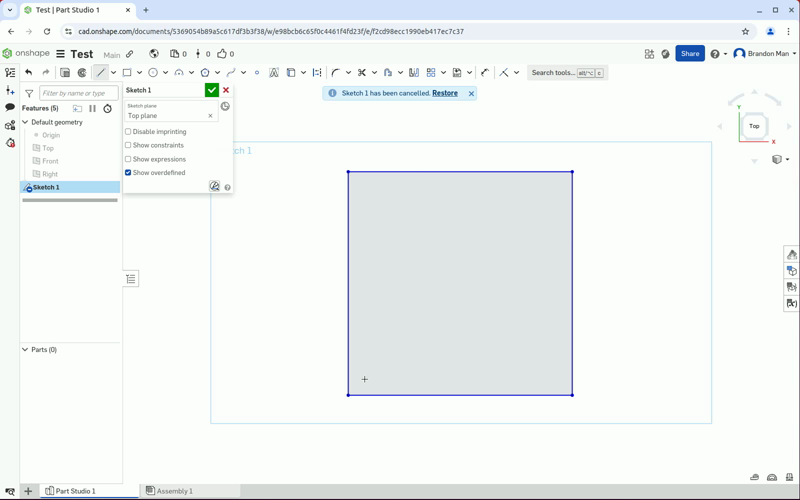
key_up(shift)
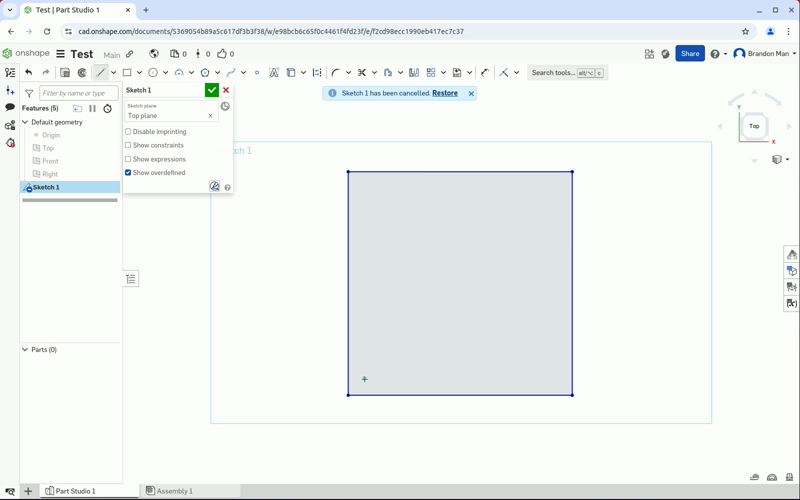
key_down(shift)
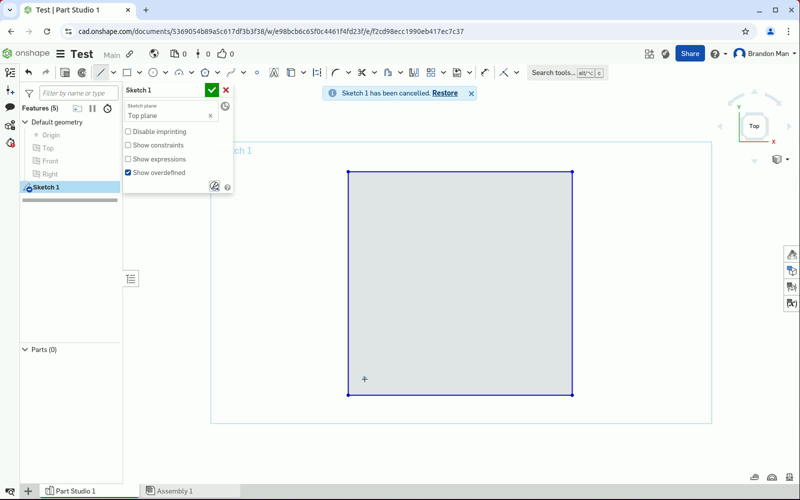
mouse_move(555, 378)
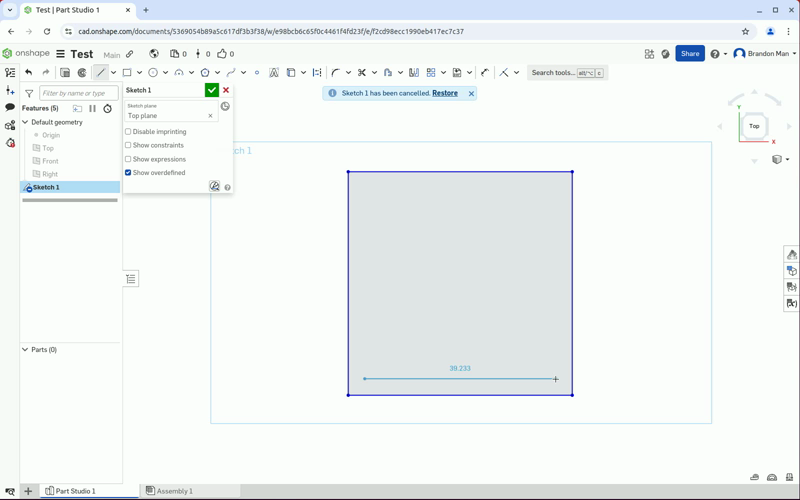
click(555, 378)
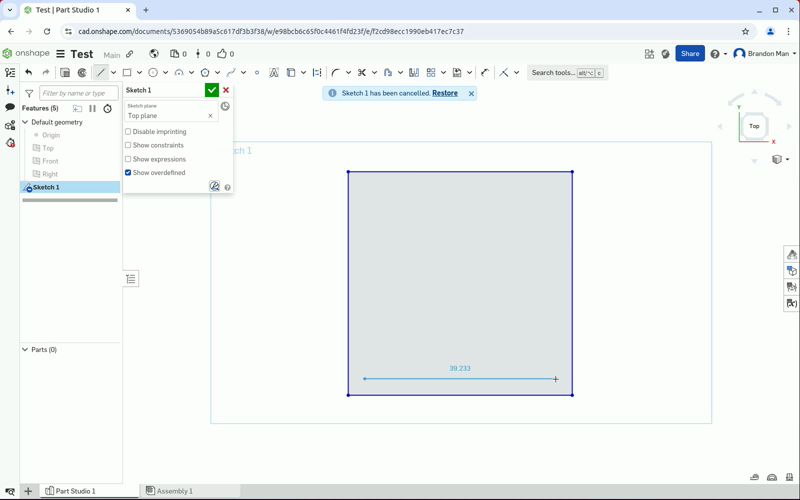
key_up(shift)
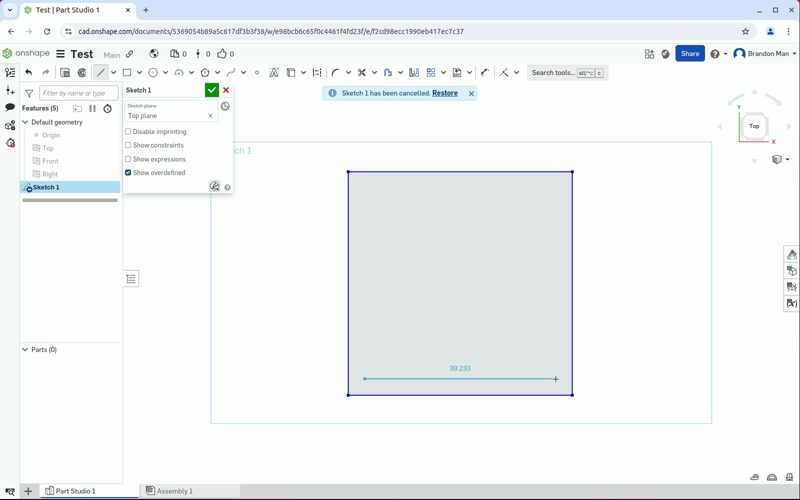
key_down(shift)
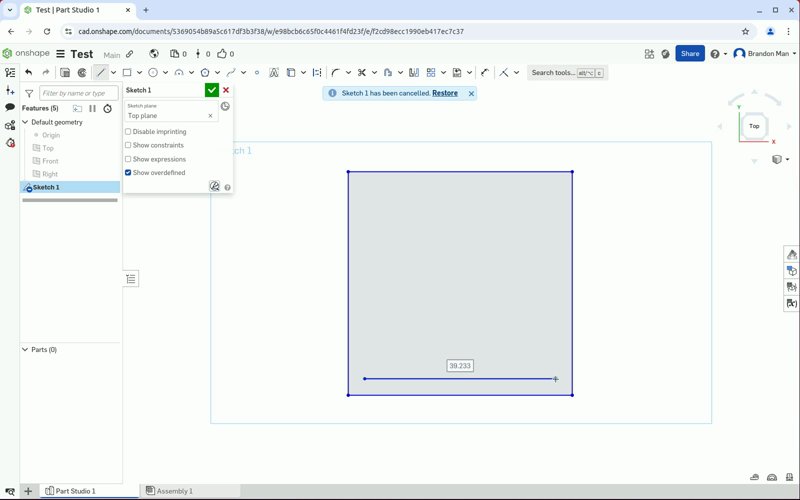
mouse_move(555, 188)
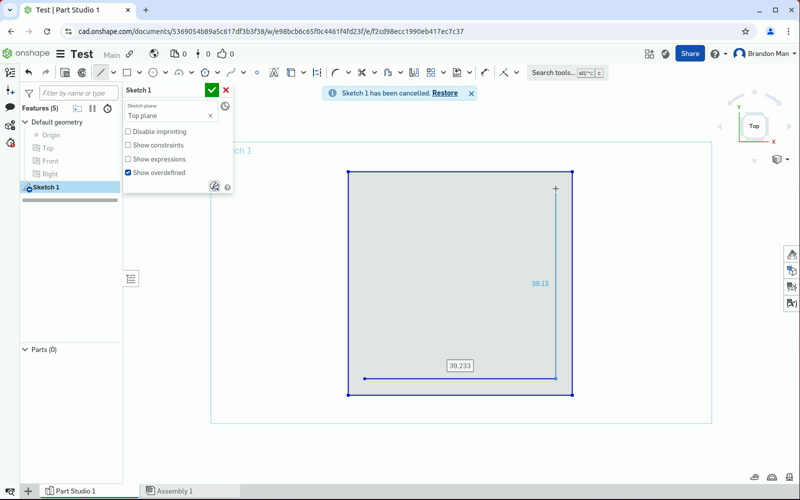
click(555, 188)
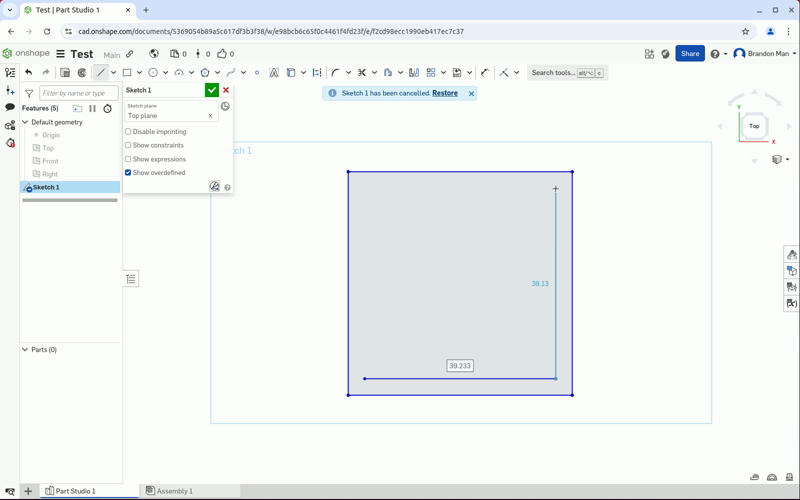
key_up(shift)
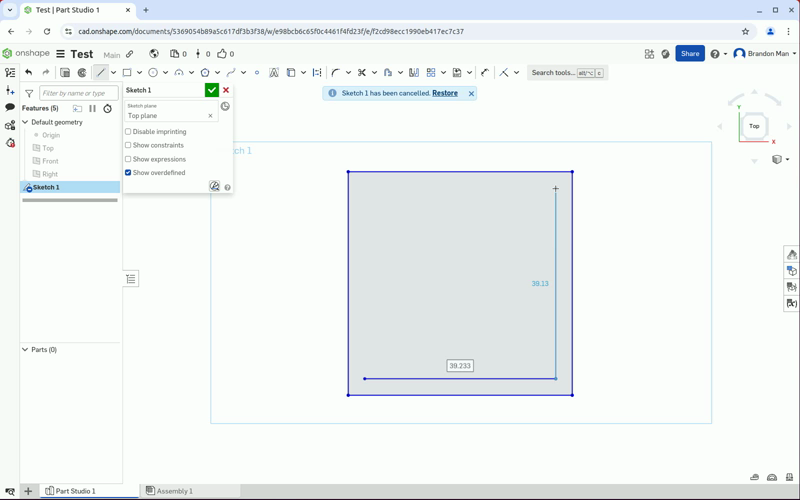
key_down(shift)
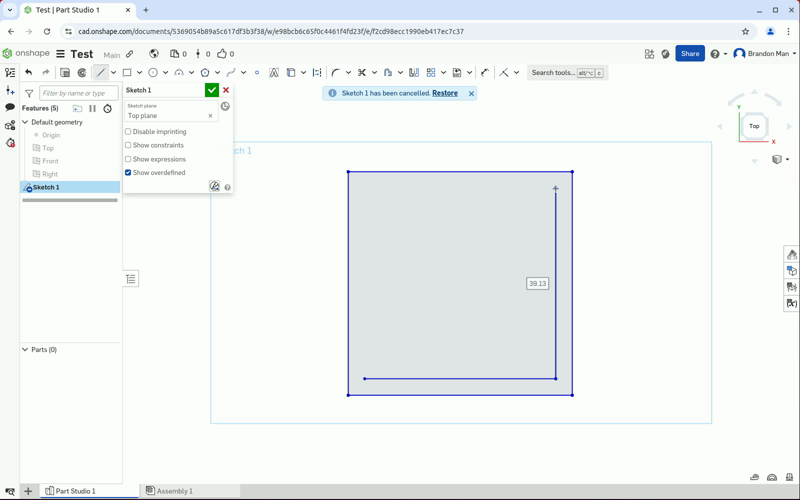
mouse_move(397, 188)
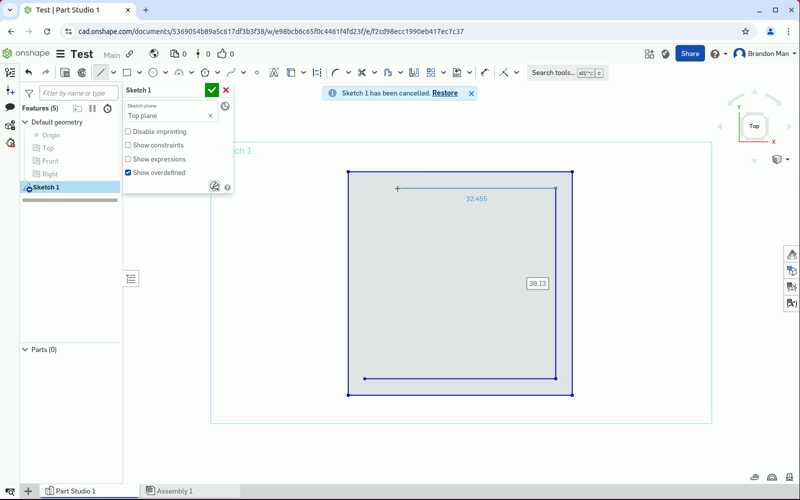
click(397, 188)
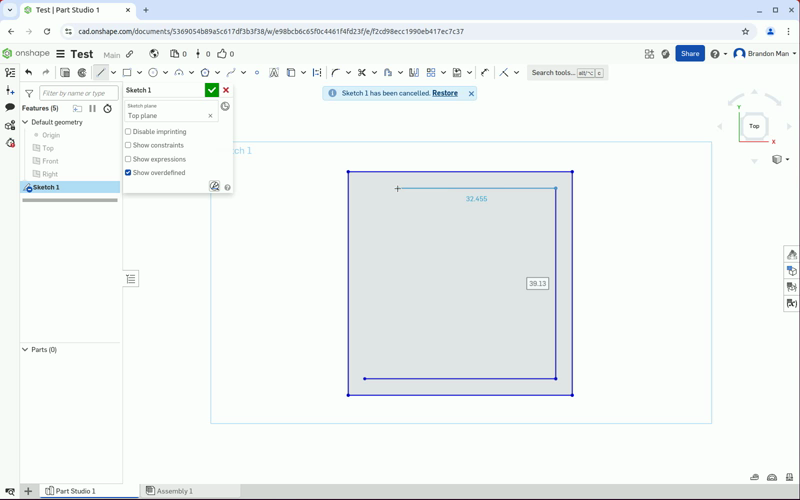
key_up(shift)
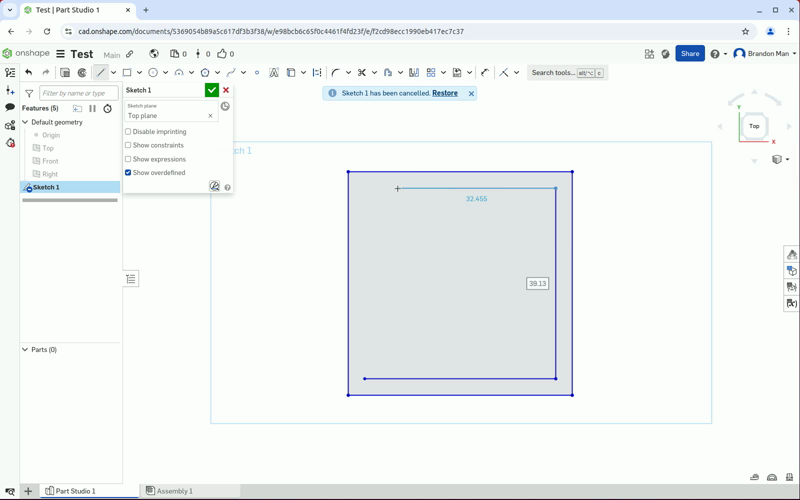
key_down(shift)
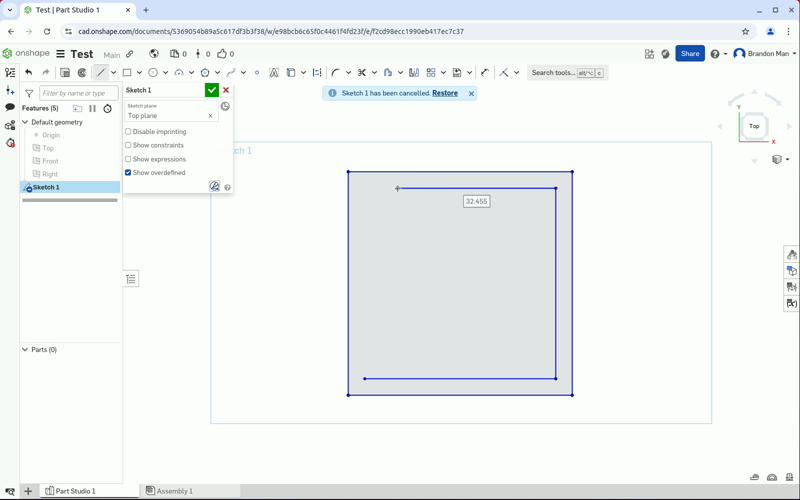
mouse_move(427, 188)
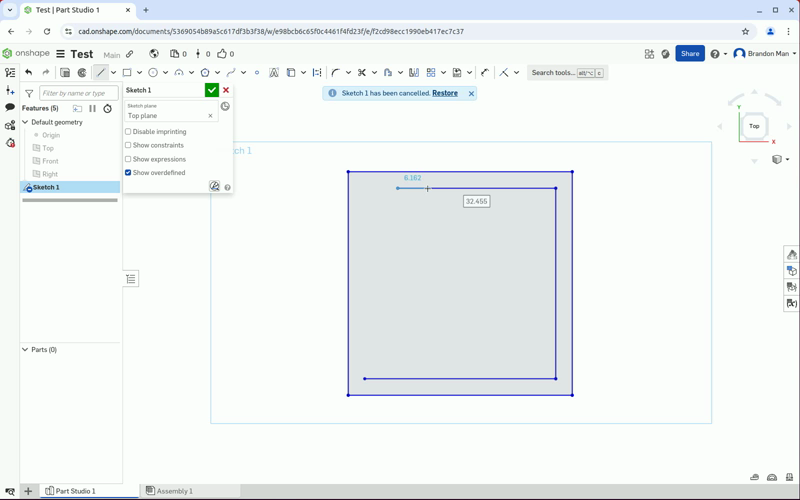
mouse_move(364, 188)
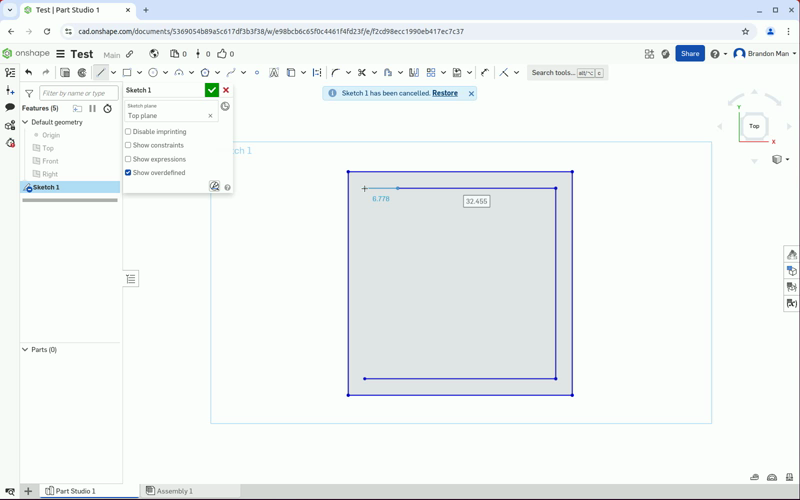
click(364, 188)
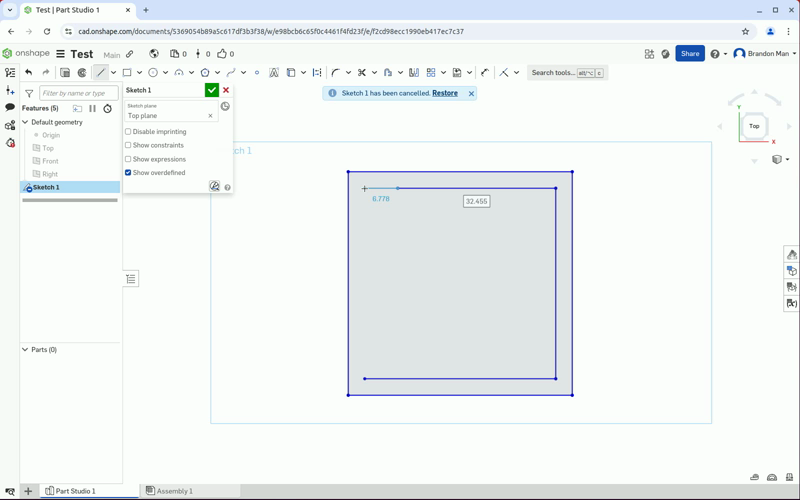
key_up(shift)
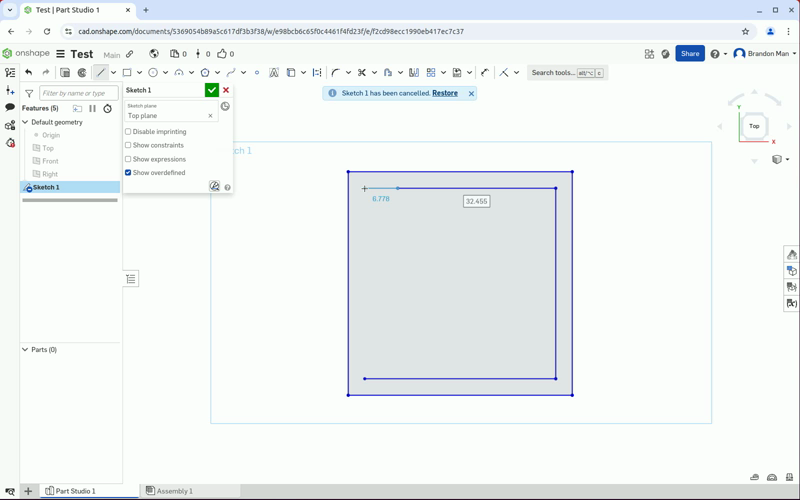
key_down(shift)
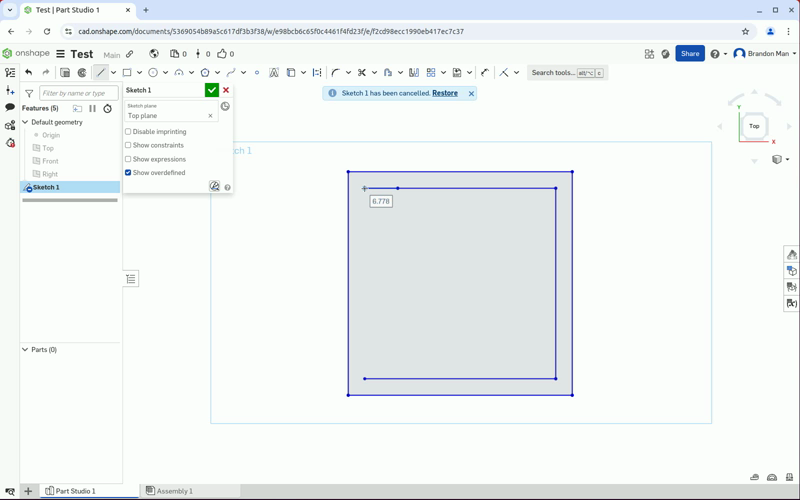
mouse_move(394, 188)
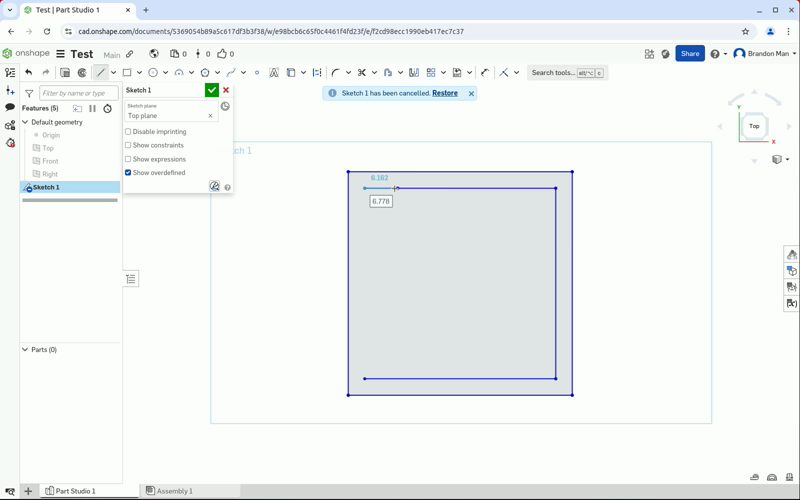
mouse_move(364, 221)
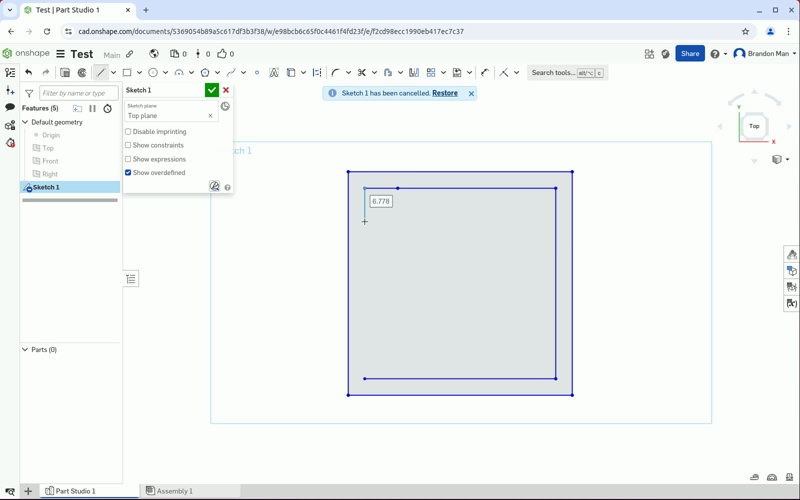
click(364, 221)
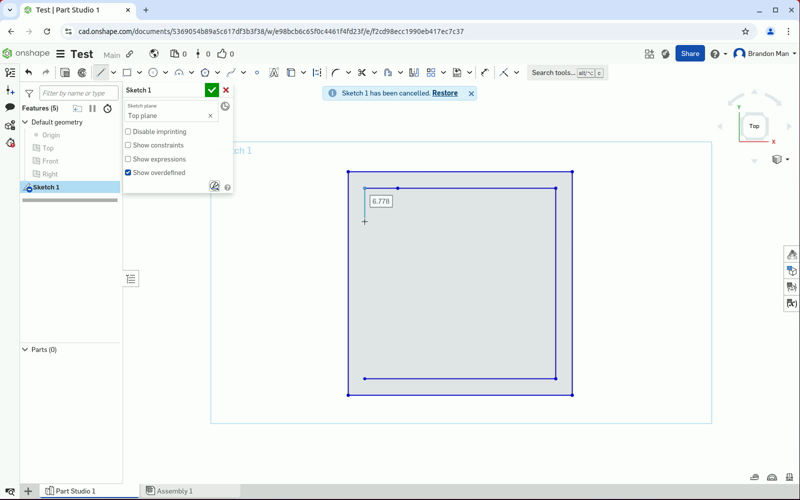
key_up(shift)
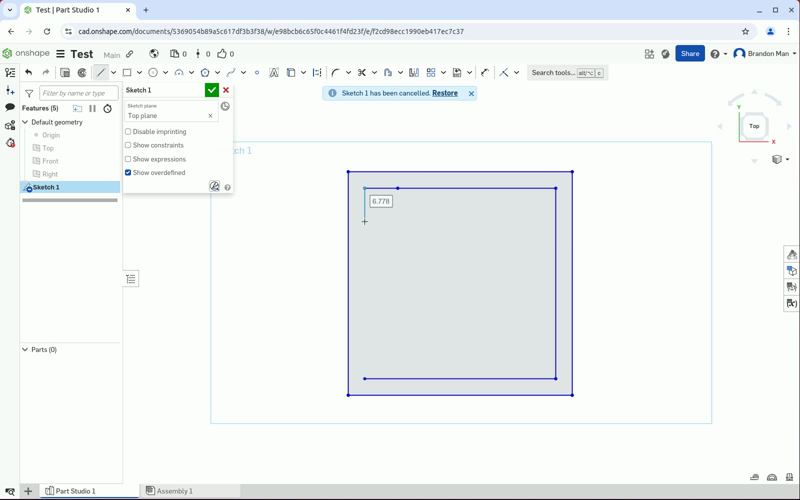
key_down(shift)
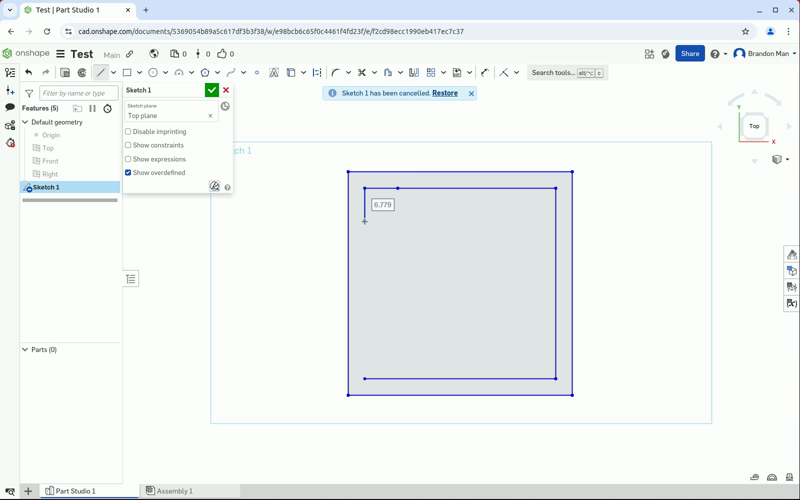
mouse_move(364, 378)
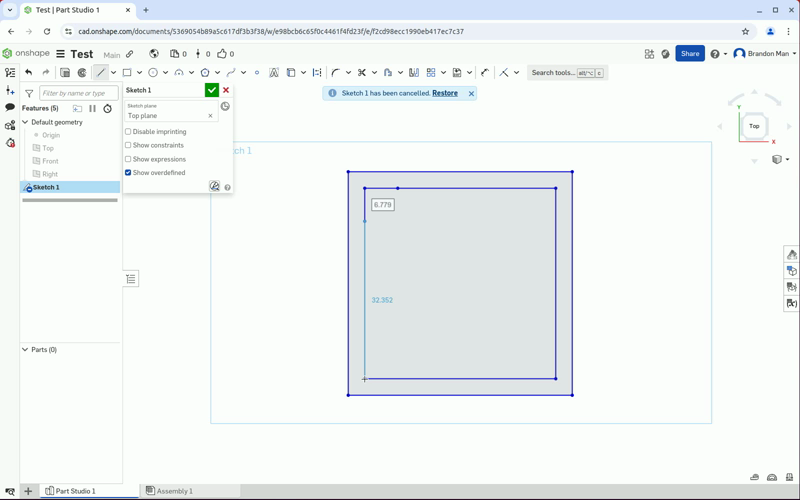
key_up(shift)
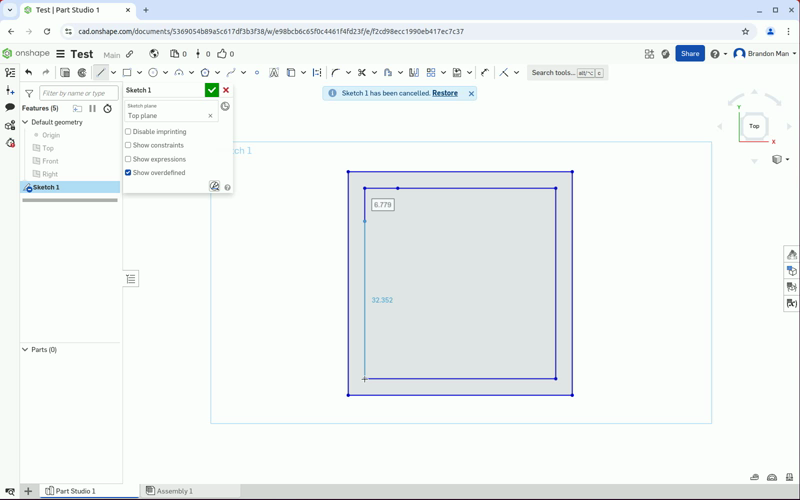
click(364, 378)
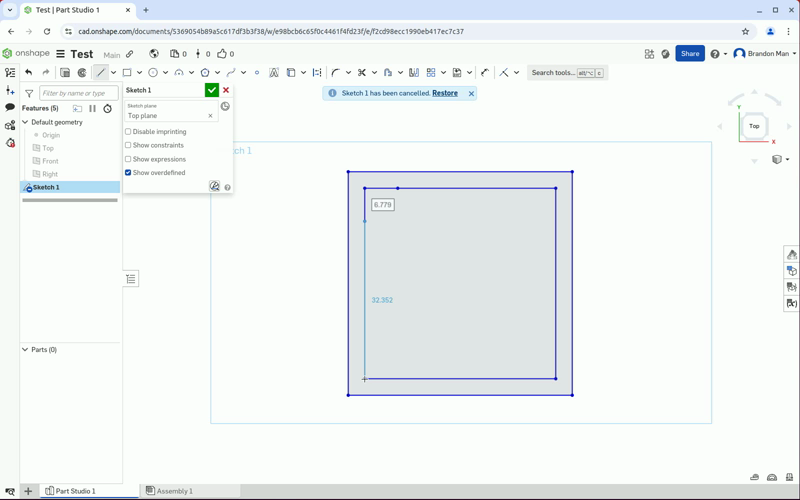
key(esc)
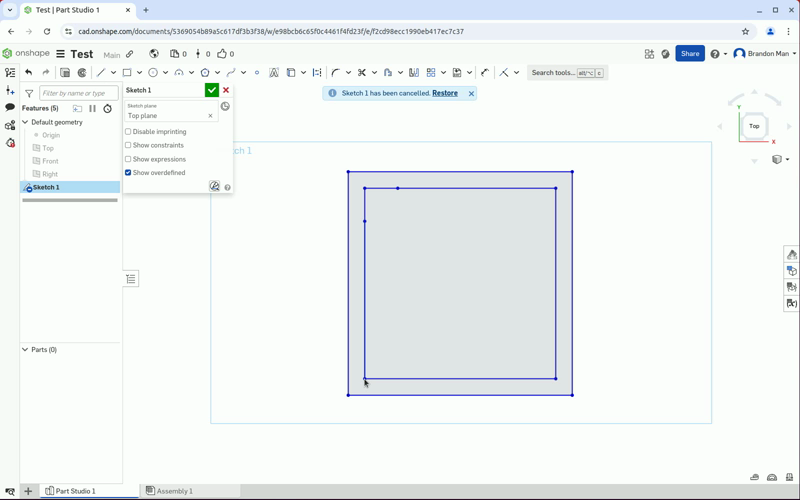
mouse_move(562, 181)
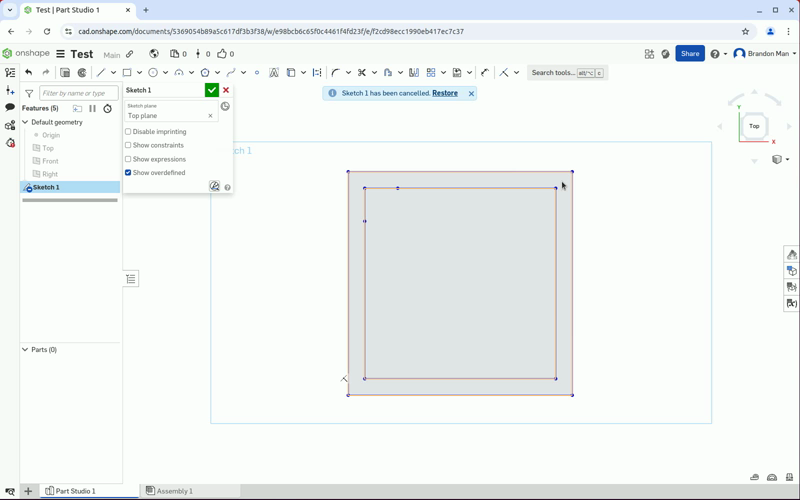
click(562, 181)
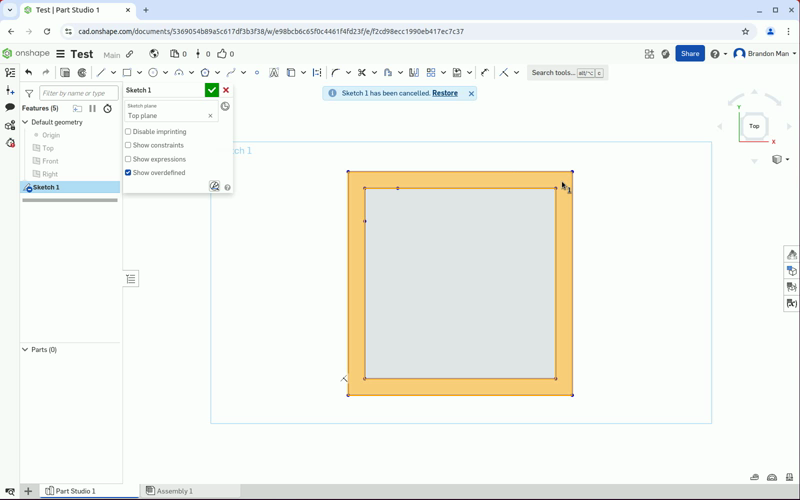
mouse_move(73, 352)
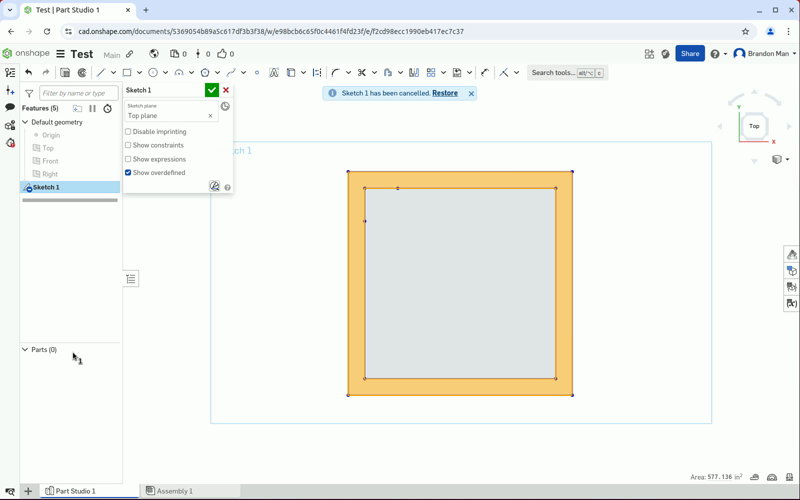
key(shift+y)
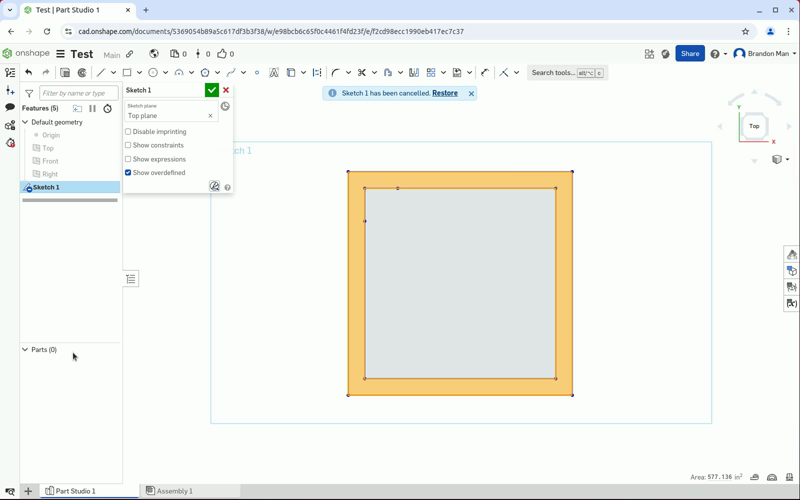
key(shift+e)
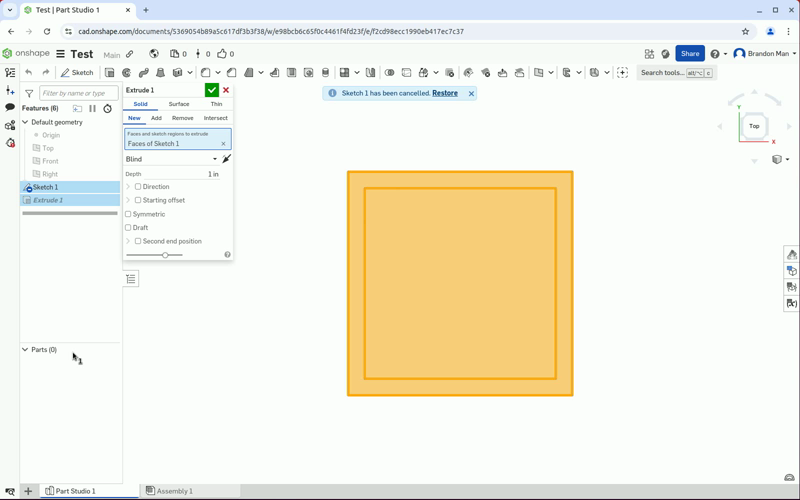
mouse_move(143, 106)
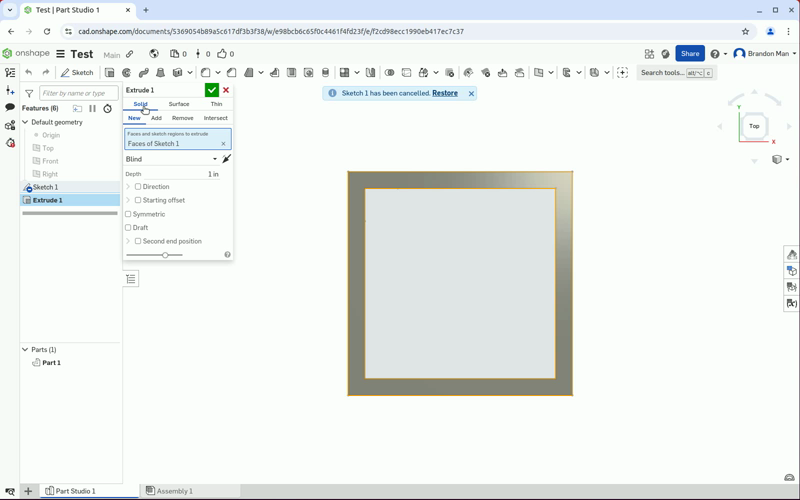
click(143, 106)
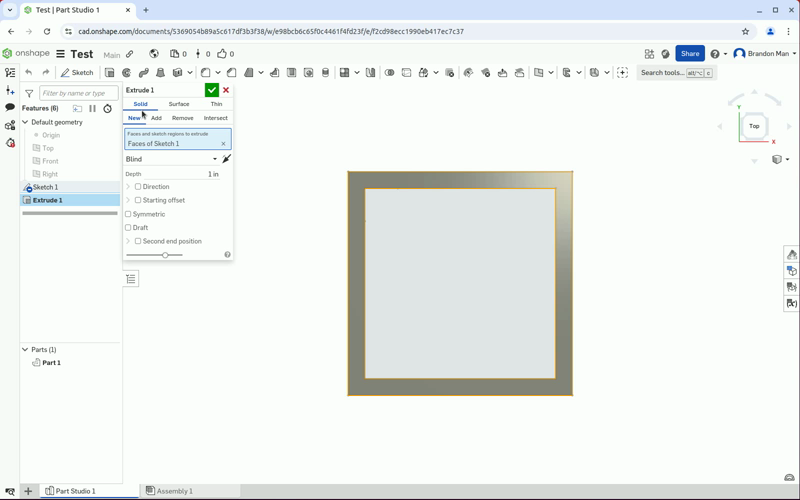
mouse_move(137, 120)
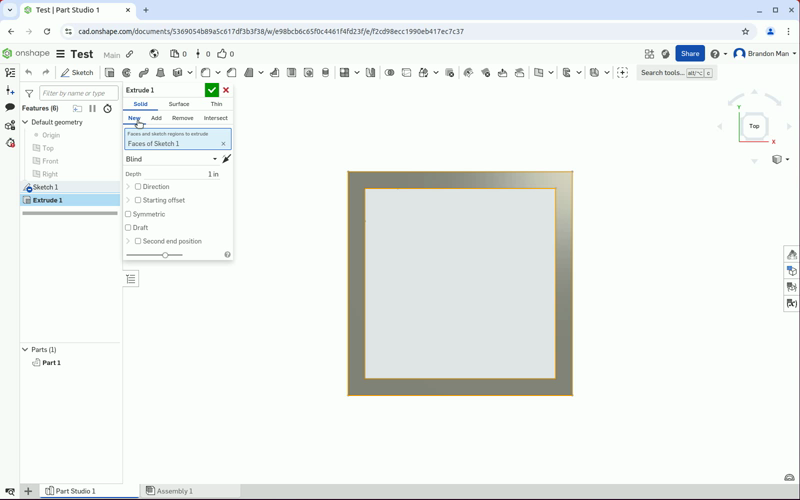
click(137, 120)
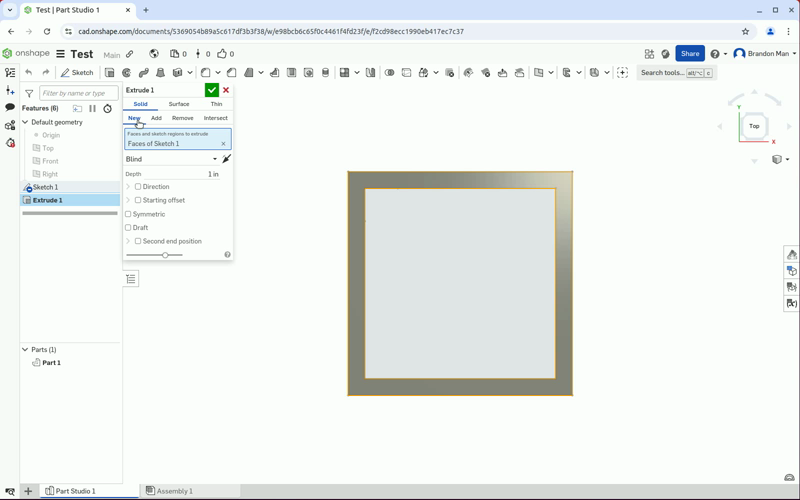
key(tab, 4)
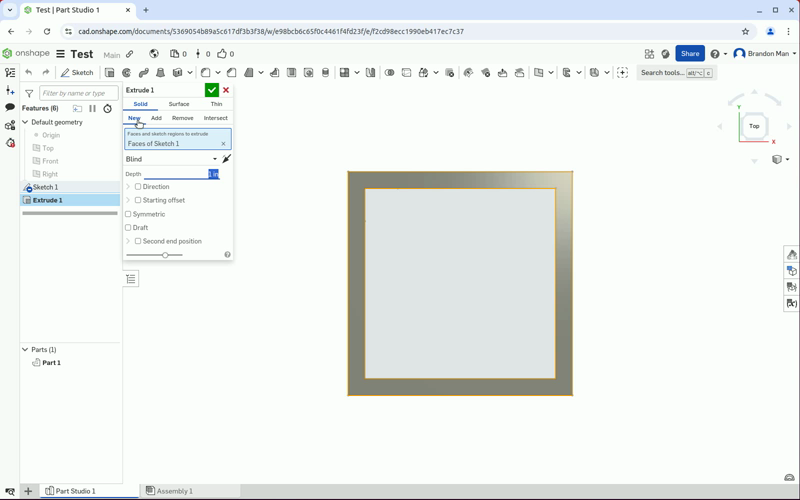
text(5.055)
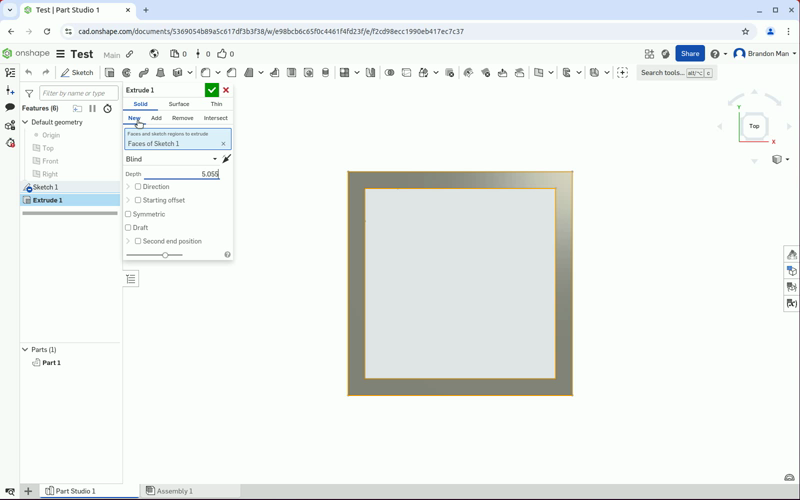
key(enter)
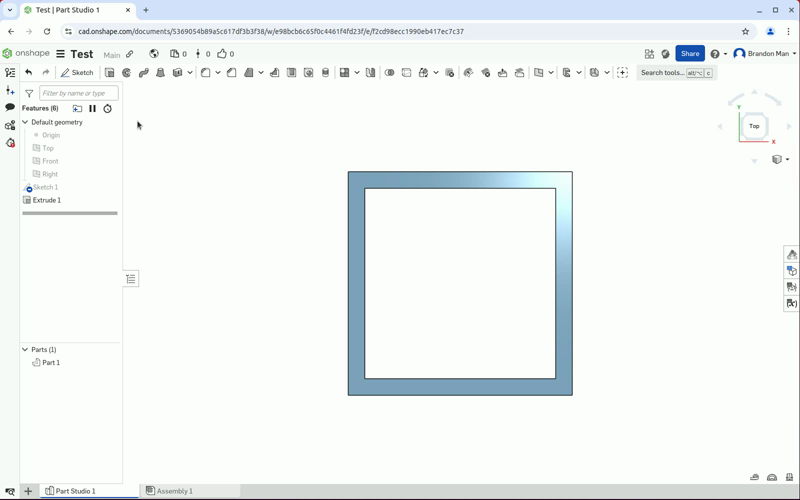
key(shift+h)
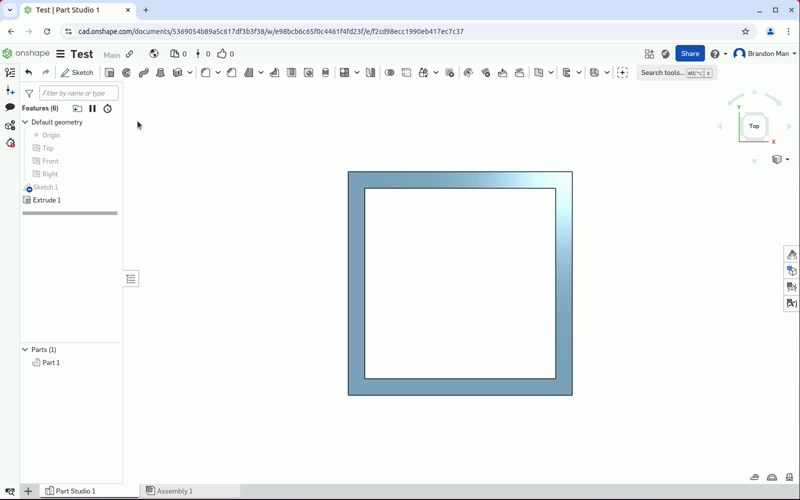
key(shift+h)
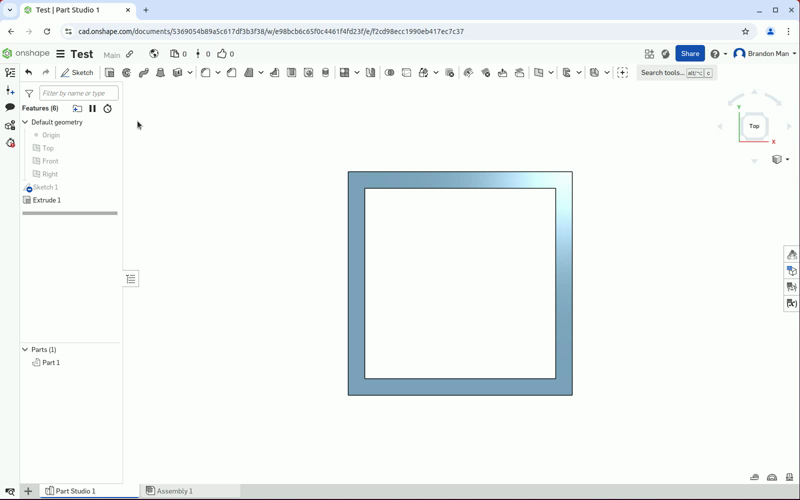
mouse_move(73, 189)
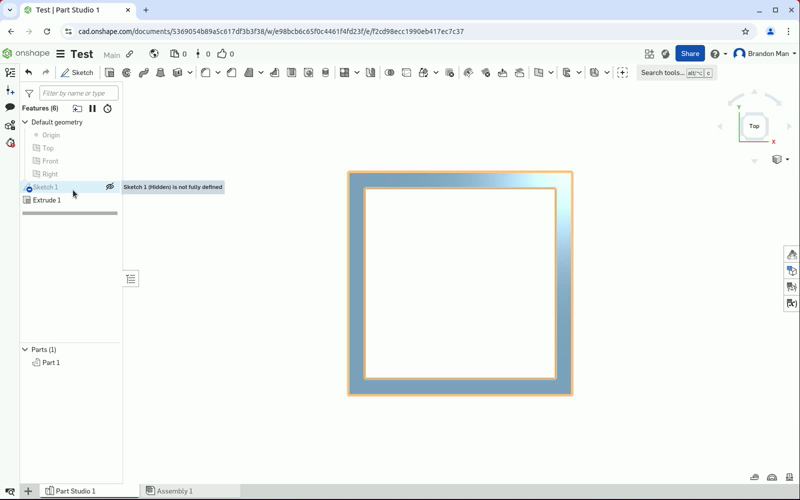
click(73, 189)
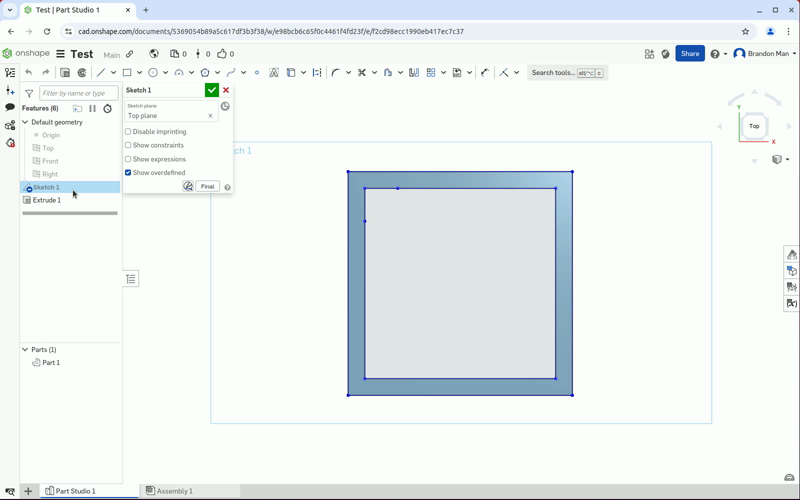
mouse_move(229, 92)
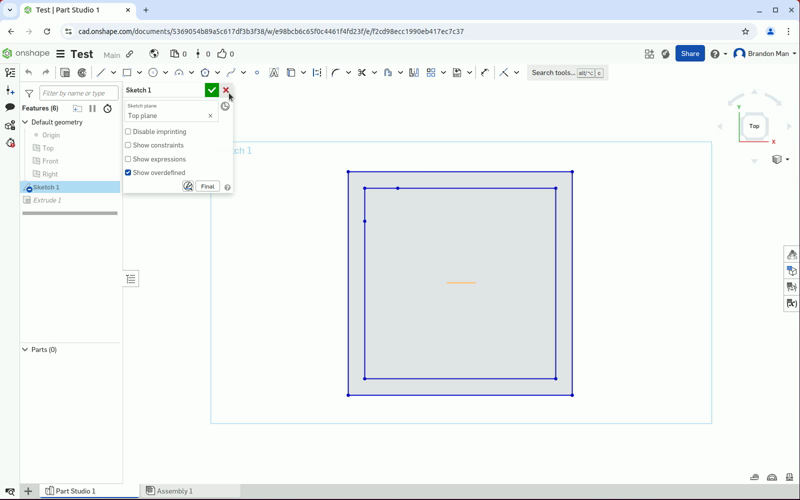
click(229, 92)
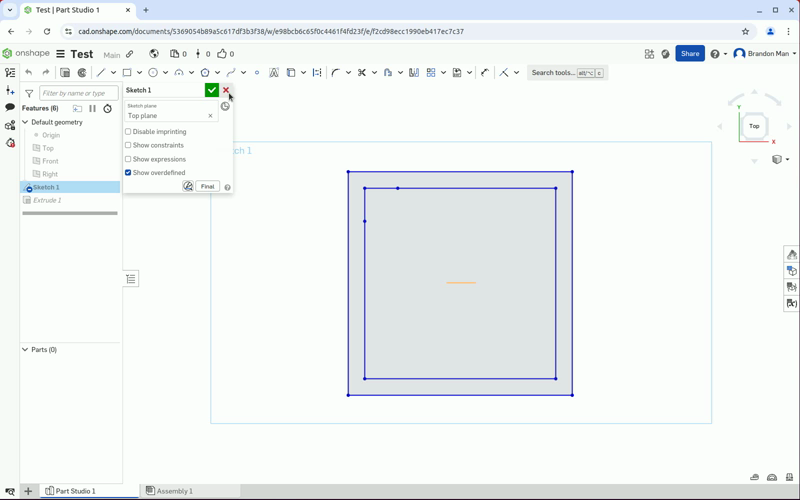
key(shift+s)
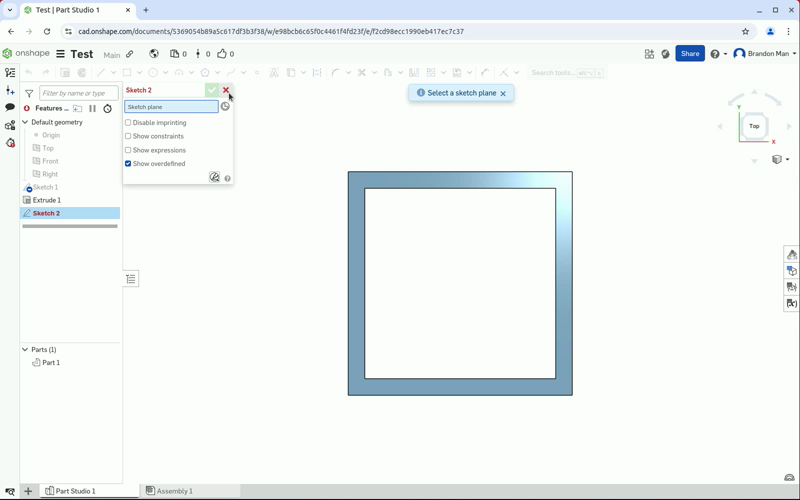
mouse_move(73, 150)
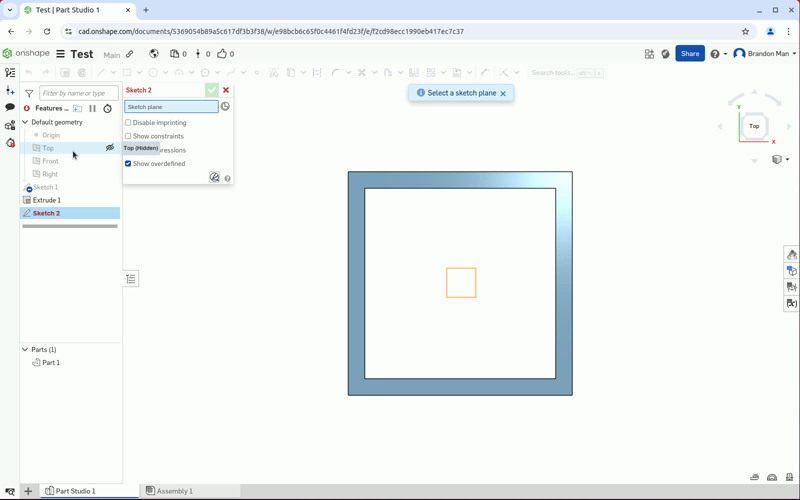
click(73, 150)
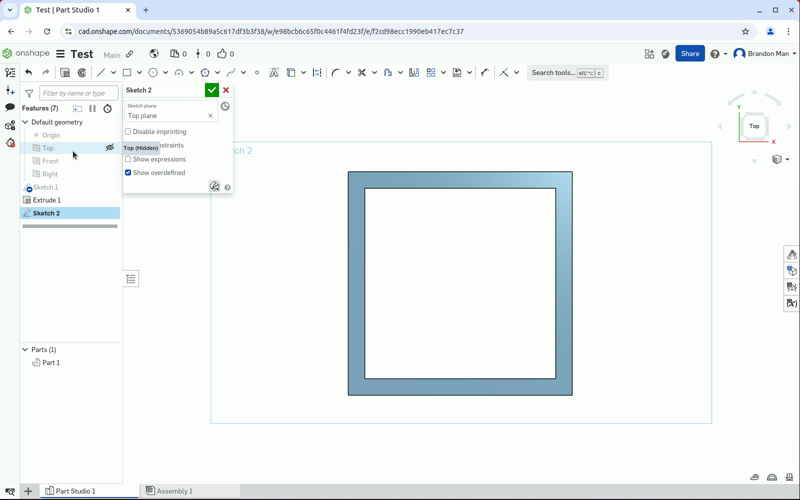
mouse_move(73, 352)
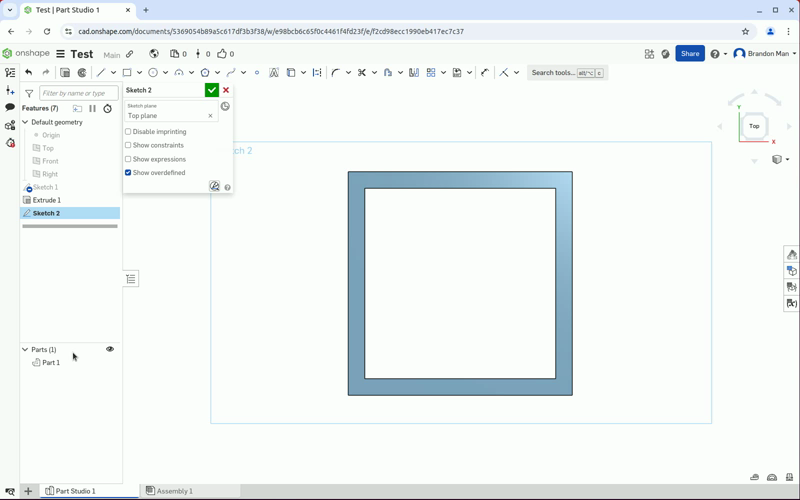
key(y)
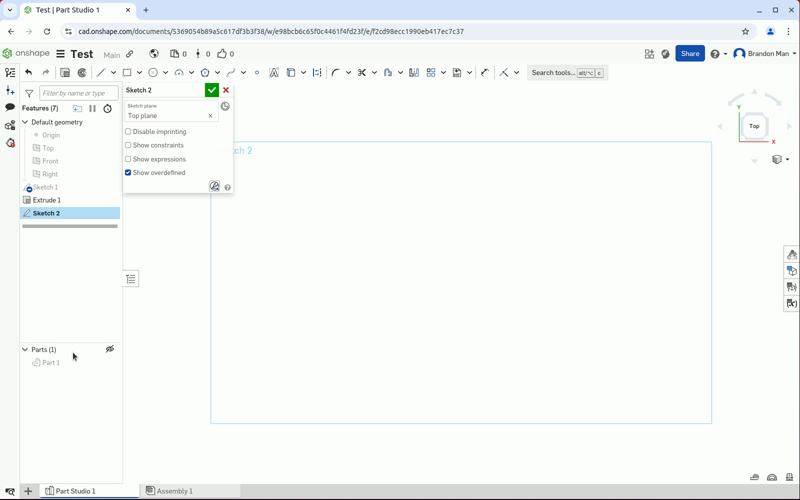
key(l)
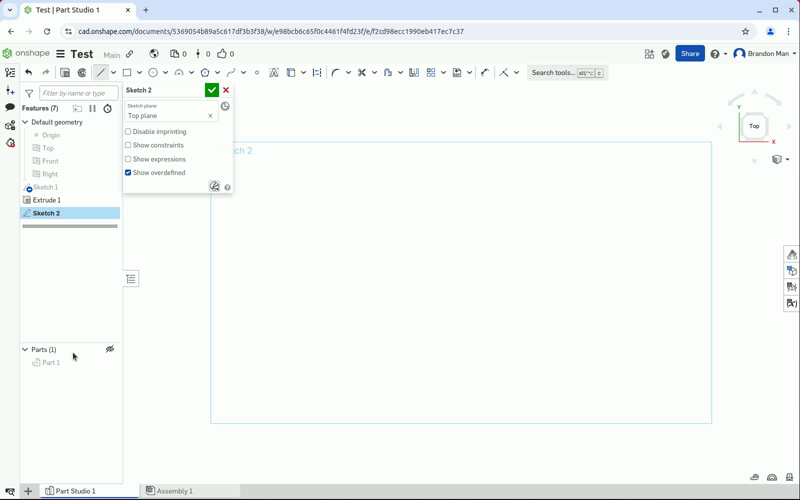
key_down(shift)
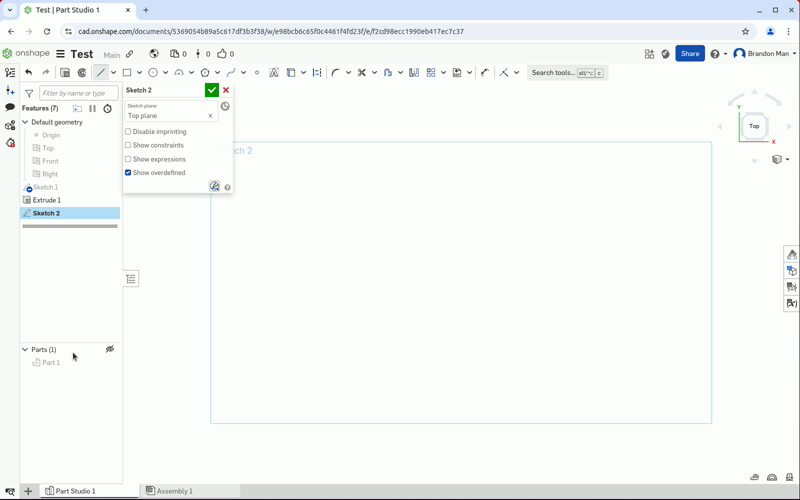
mouse_move(364, 379)
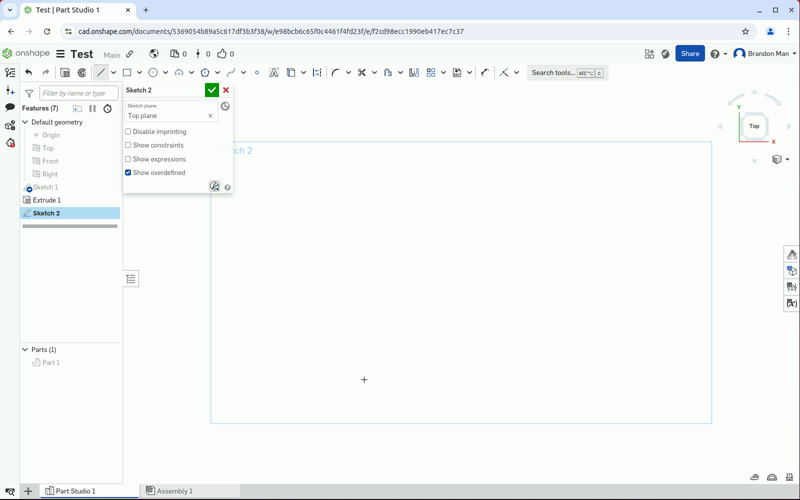
click(364, 379)
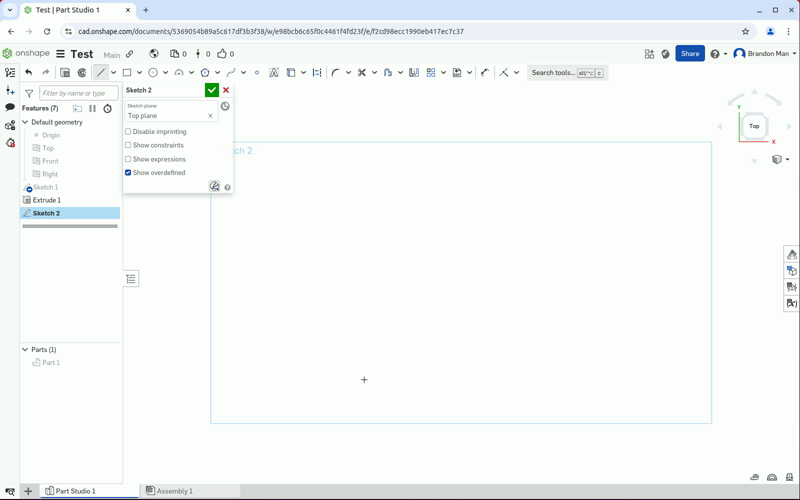
key_up(shift)
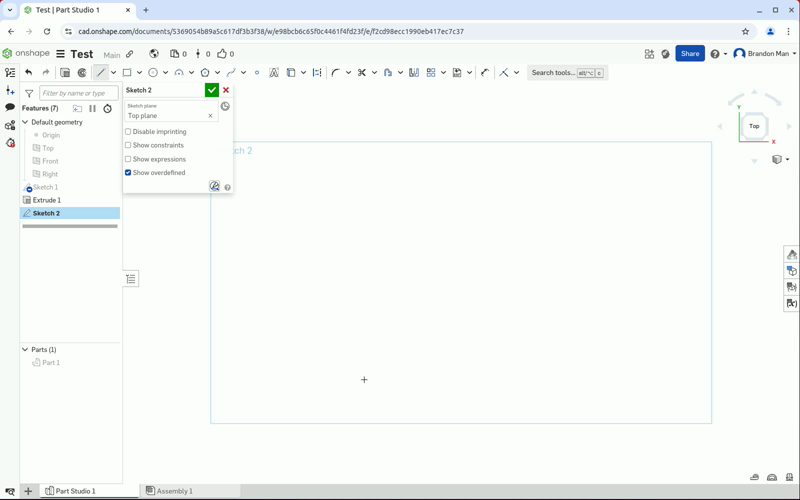
key_down(shift)
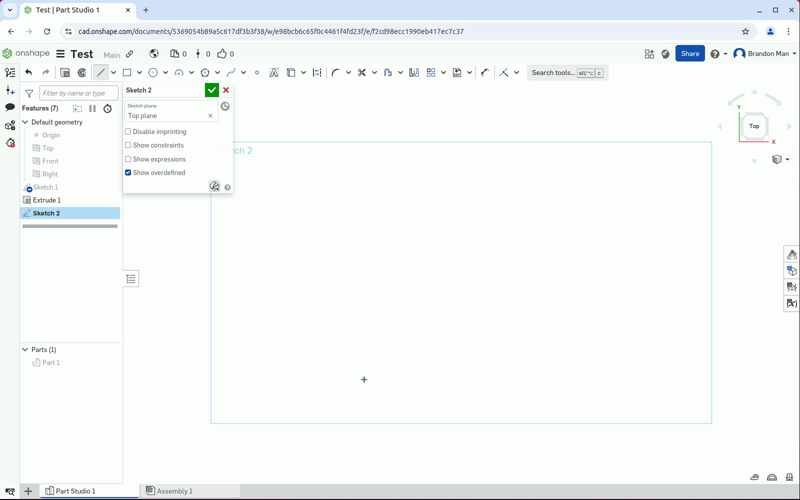
mouse_move(555, 379)
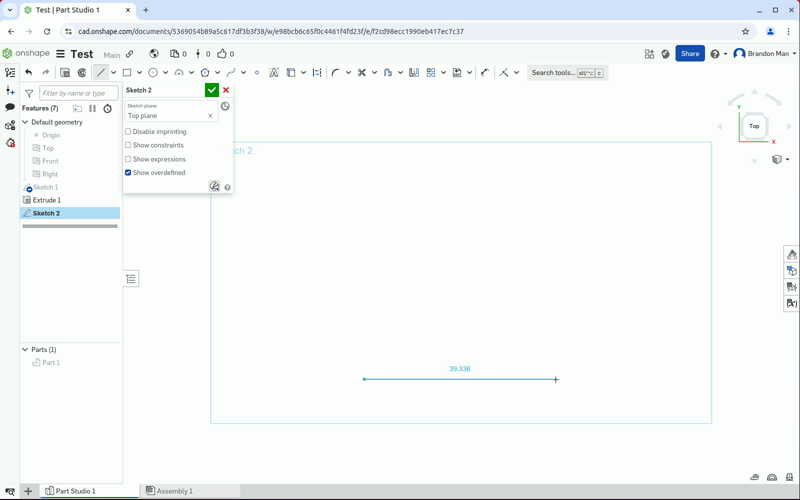
click(555, 379)
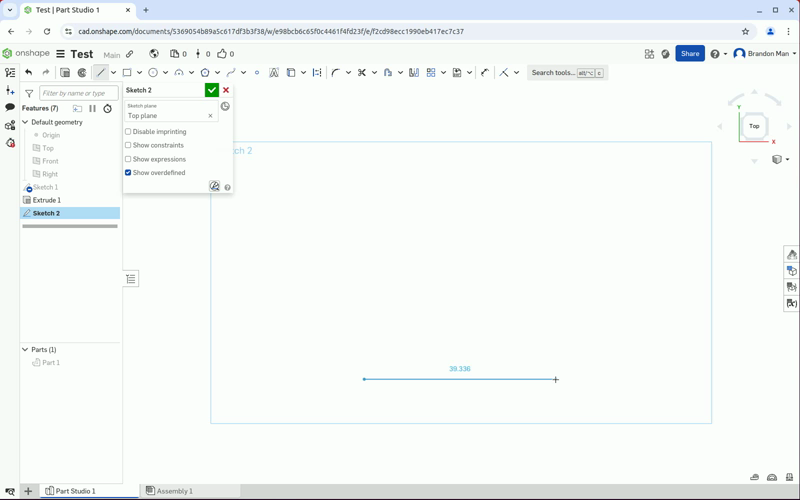
key_up(shift)
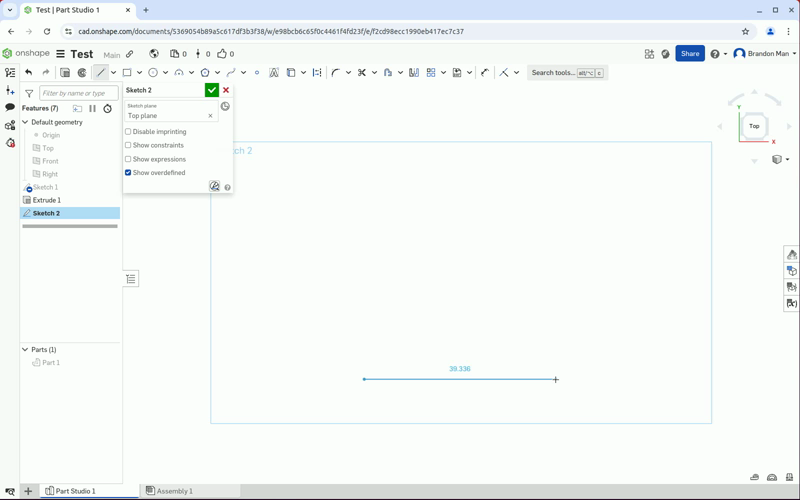
key_down(shift)
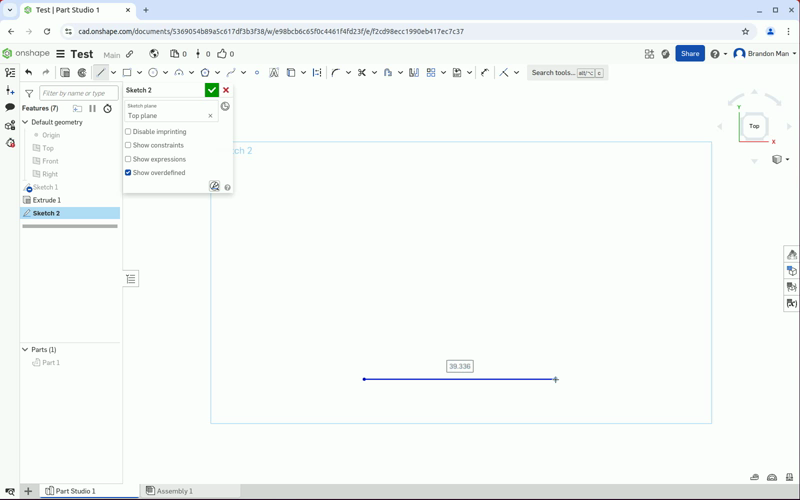
mouse_move(555, 187)
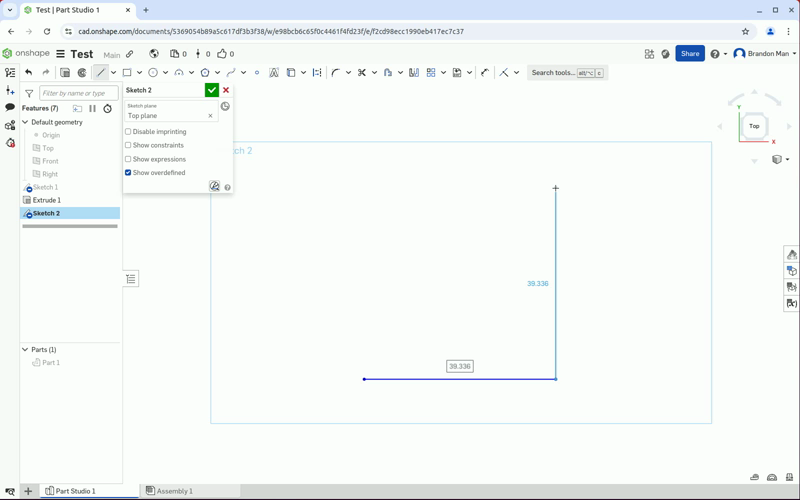
click(555, 187)
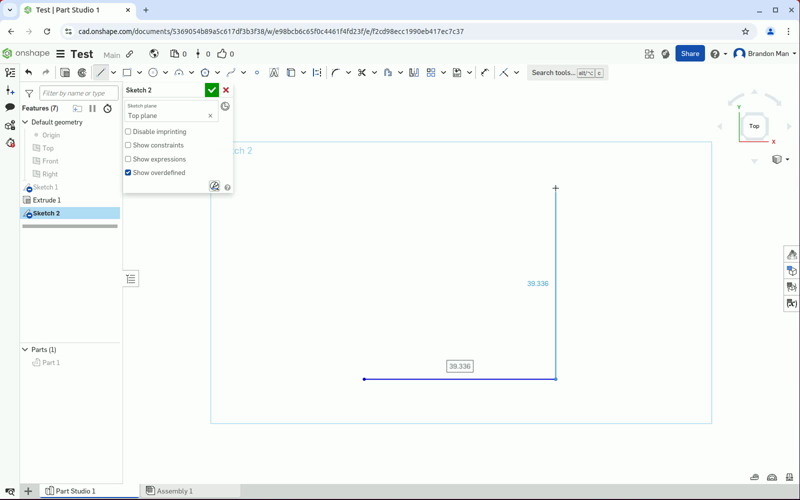
key_up(shift)
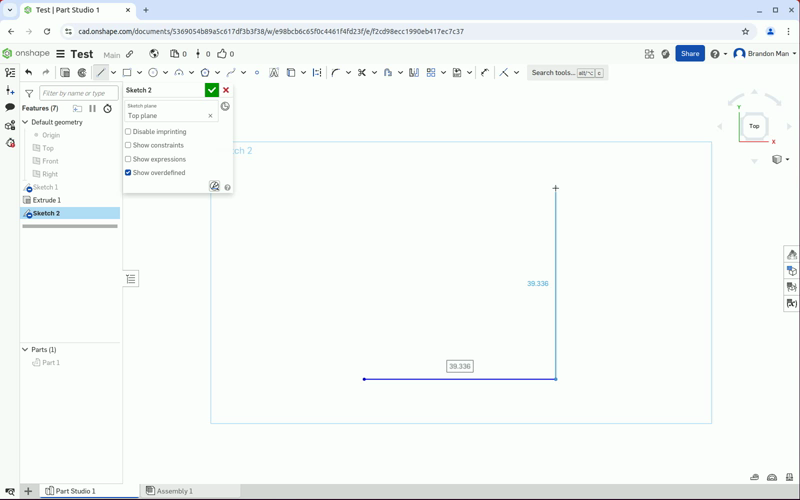
key_down(shift)
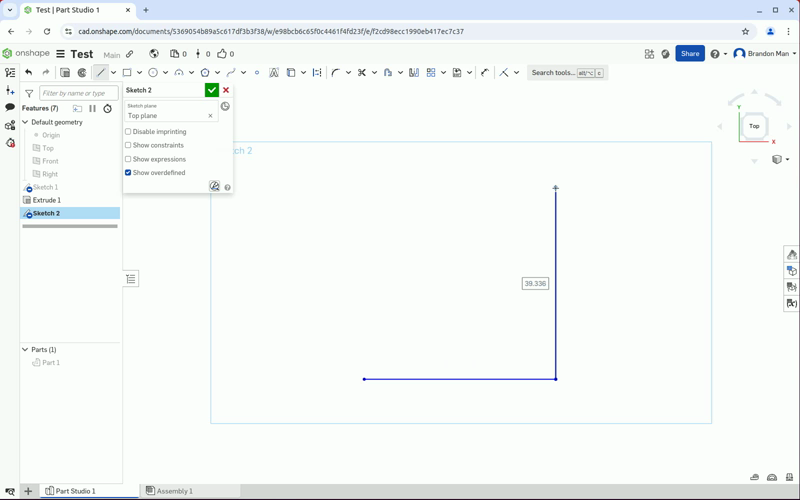
mouse_move(398, 187)
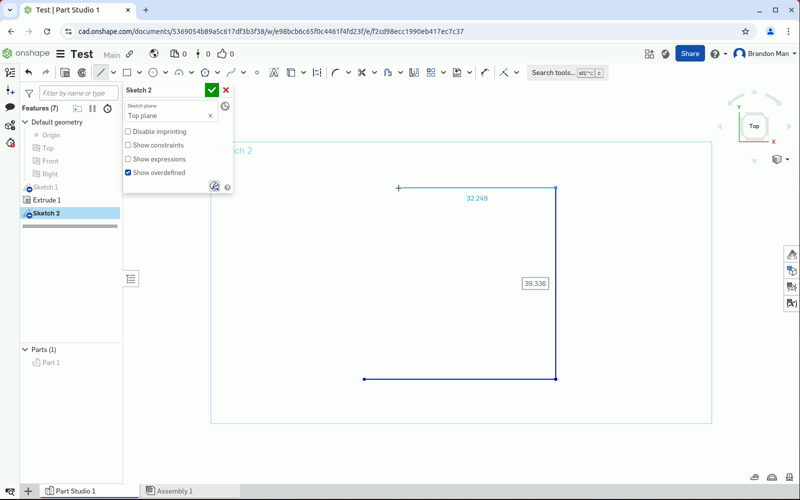
click(398, 187)
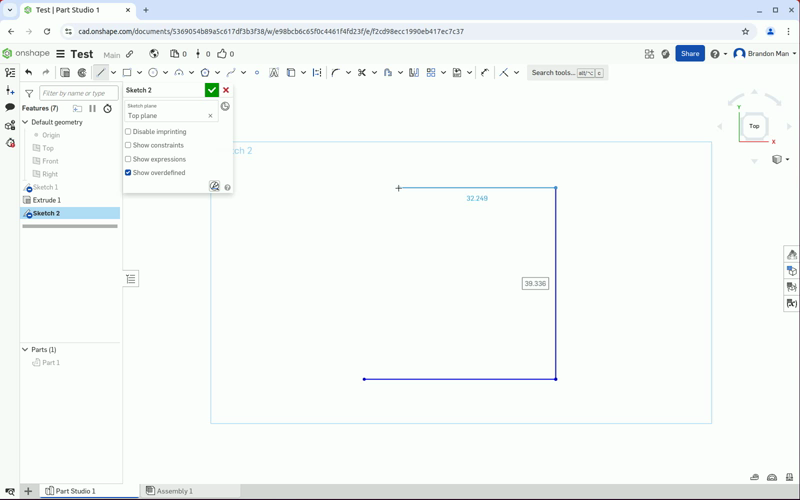
key_up(shift)
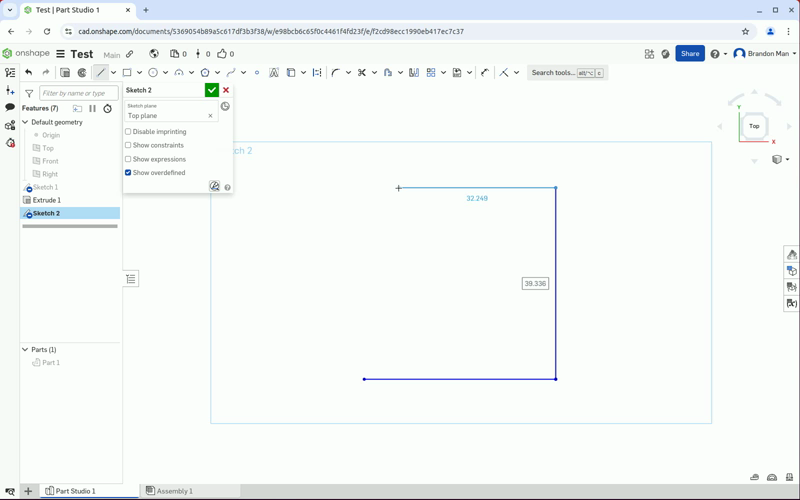
key_down(shift)
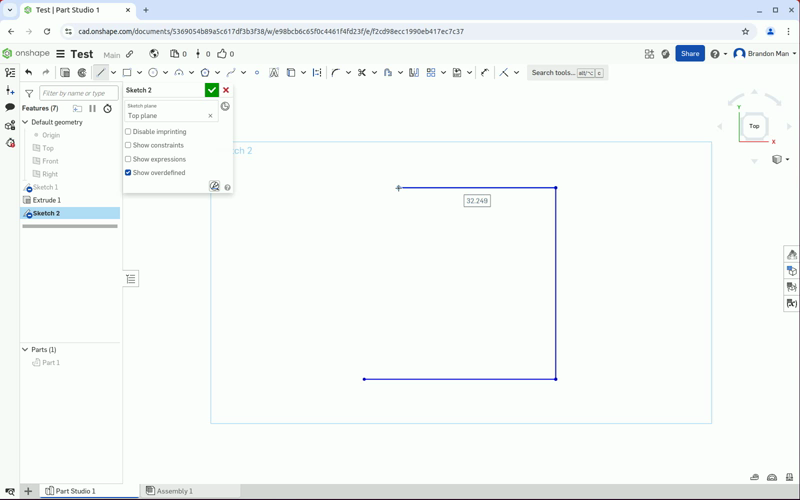
mouse_move(428, 187)
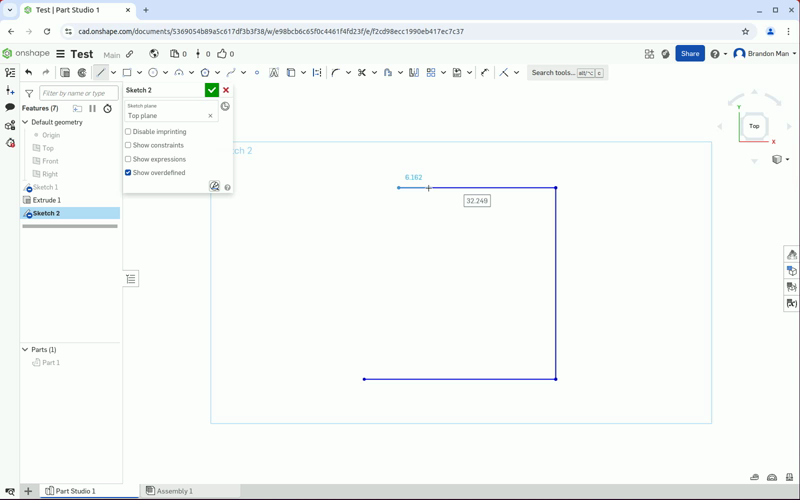
mouse_move(398, 222)
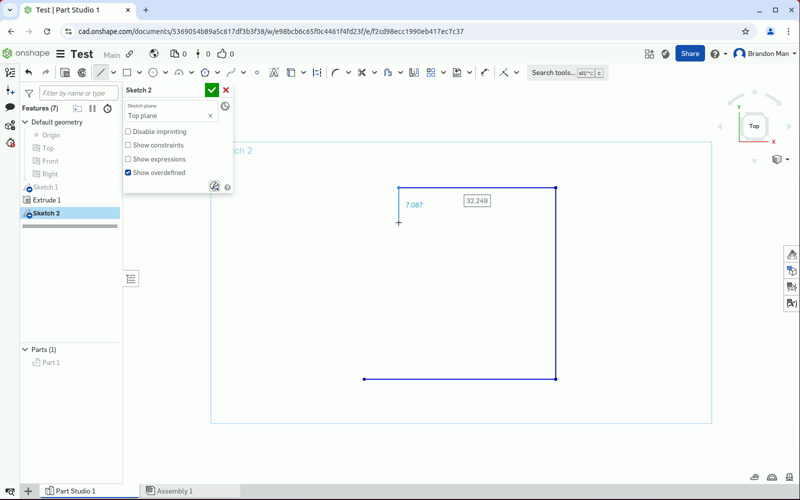
click(398, 222)
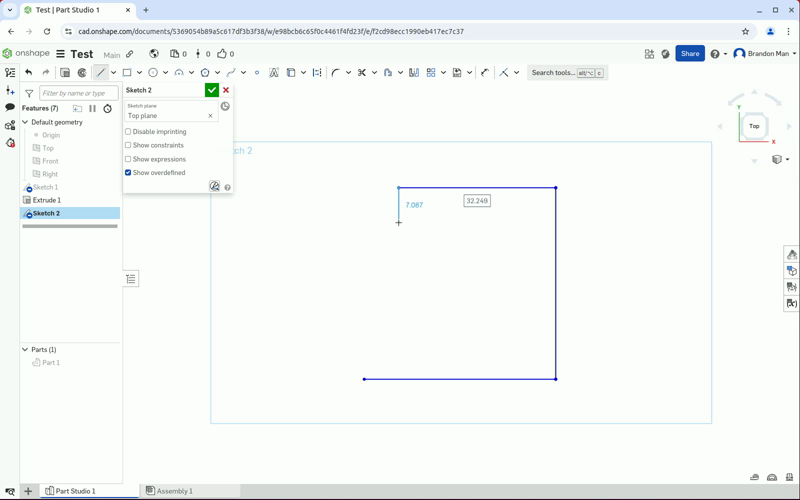
key_up(shift)
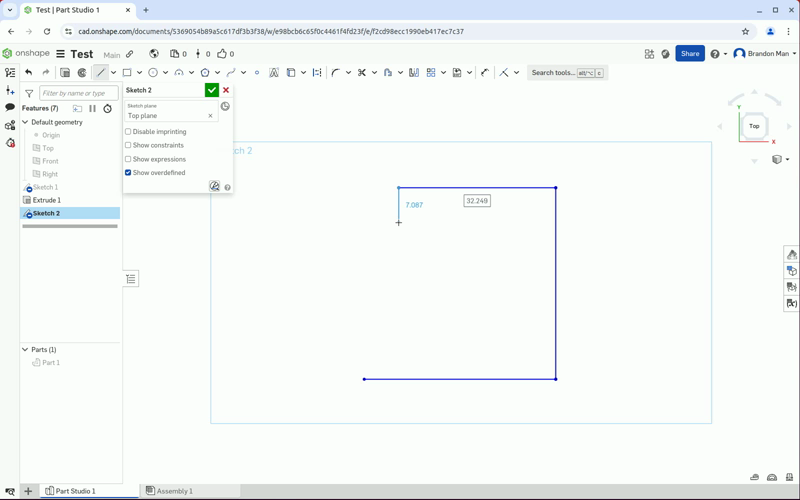
key_down(shift)
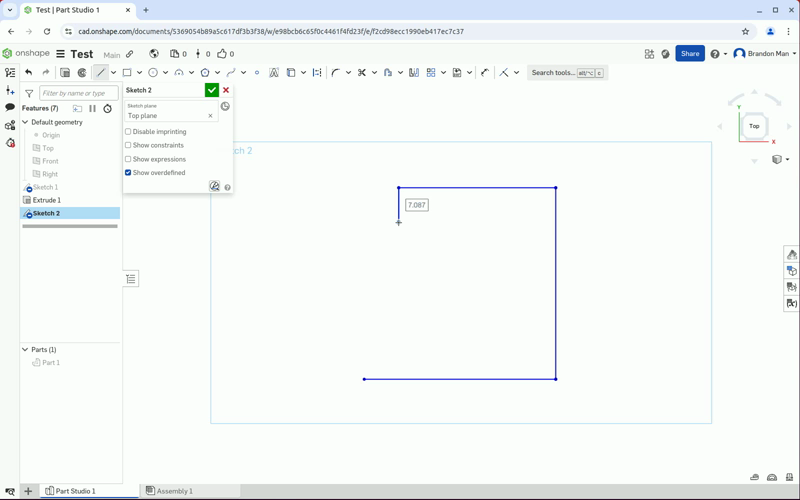
mouse_move(428, 222)
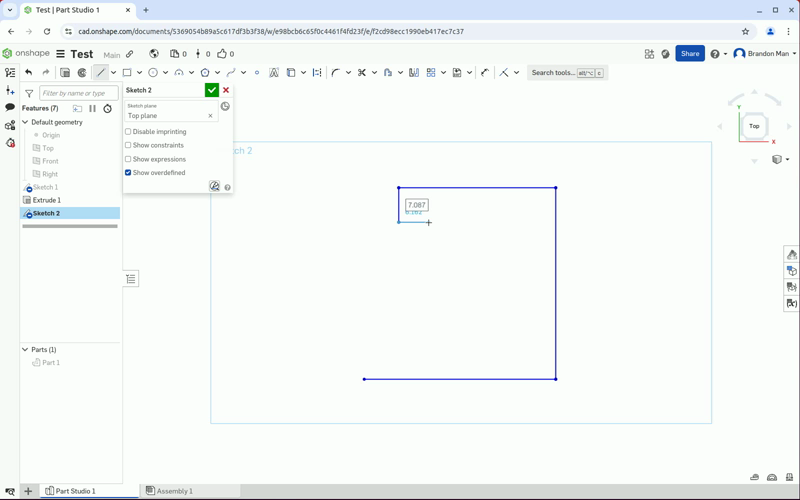
mouse_move(364, 222)
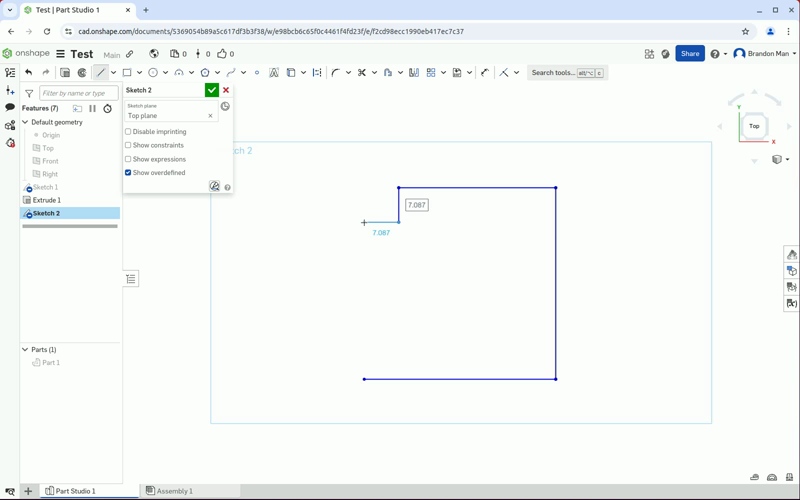
click(364, 222)
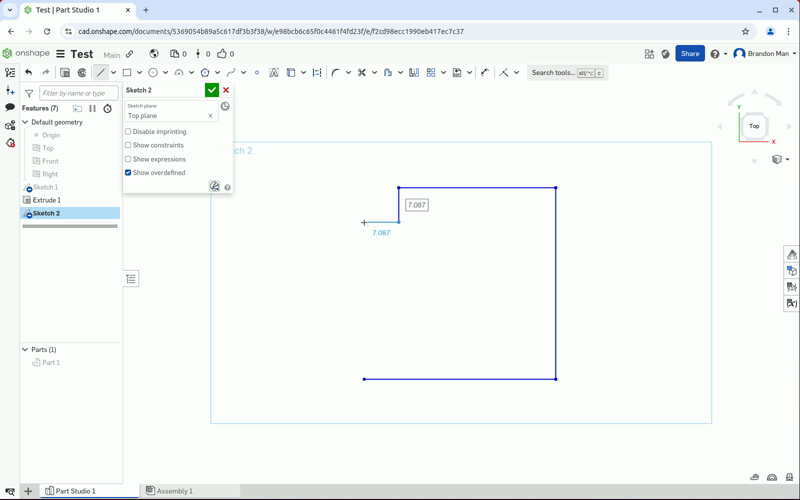
key_up(shift)
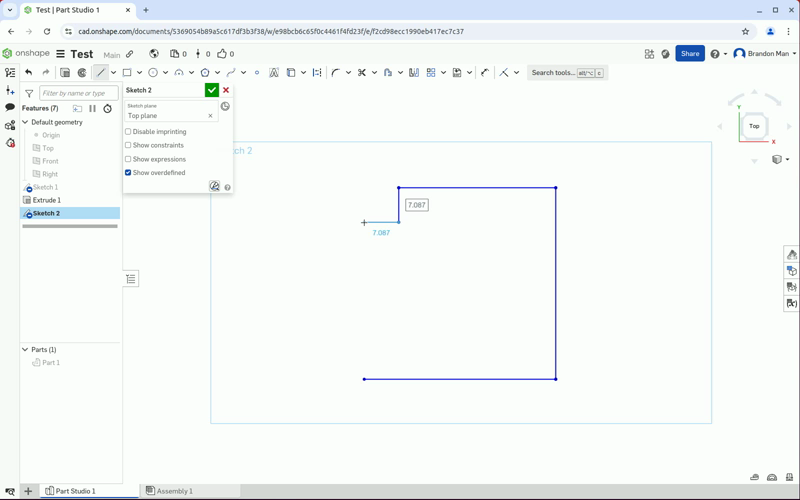
key_down(shift)
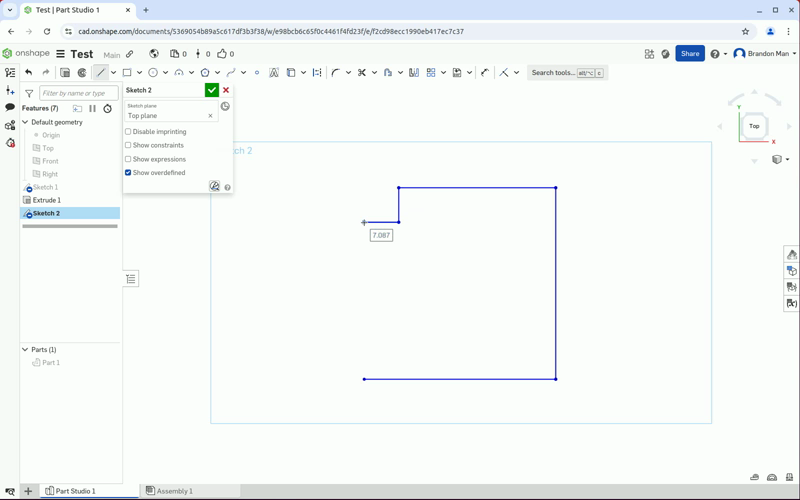
mouse_move(364, 379)
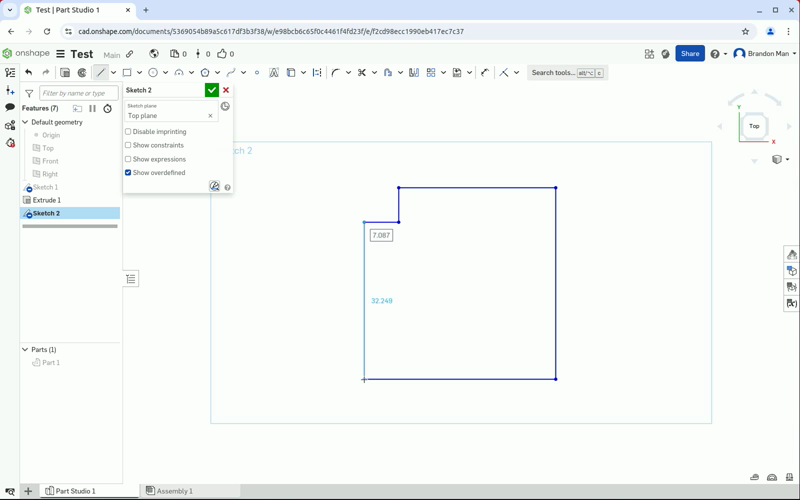
key_up(shift)
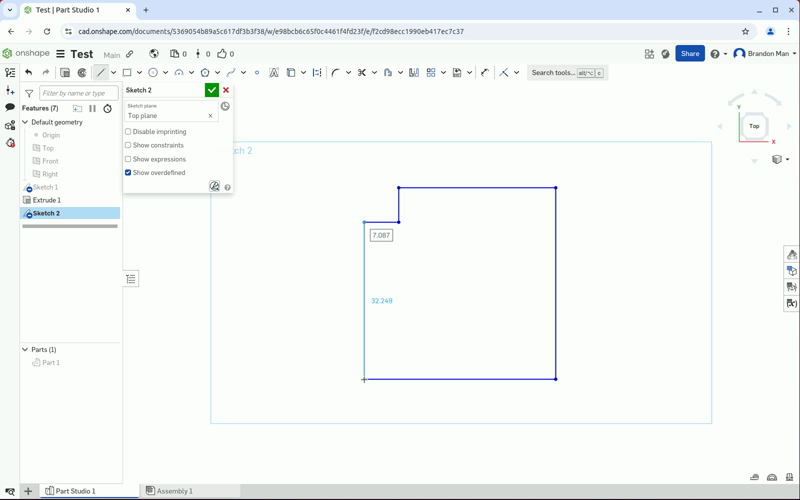
click(364, 379)
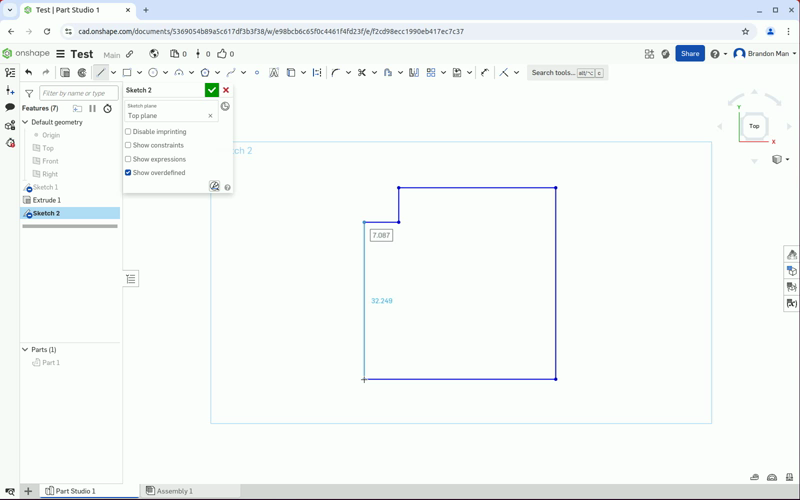
key(esc)
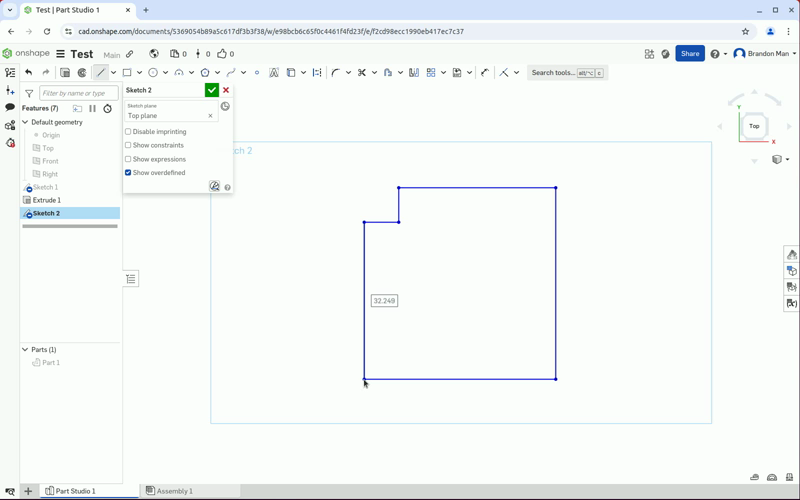
mouse_move(477, 302)
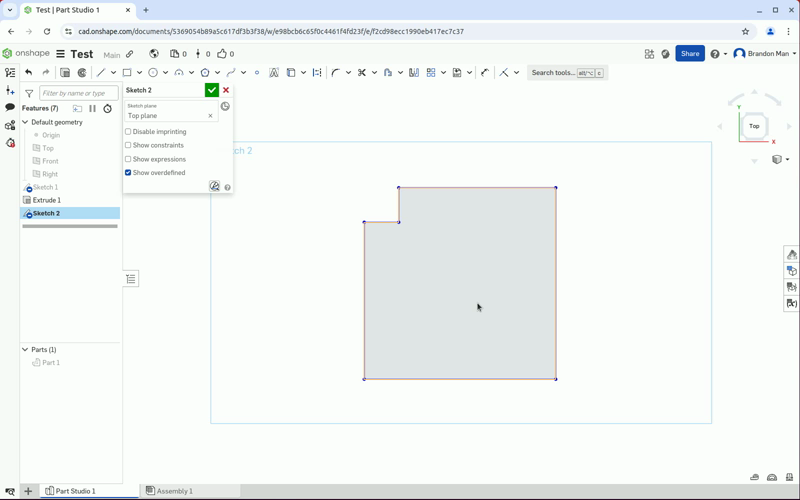
click(477, 302)
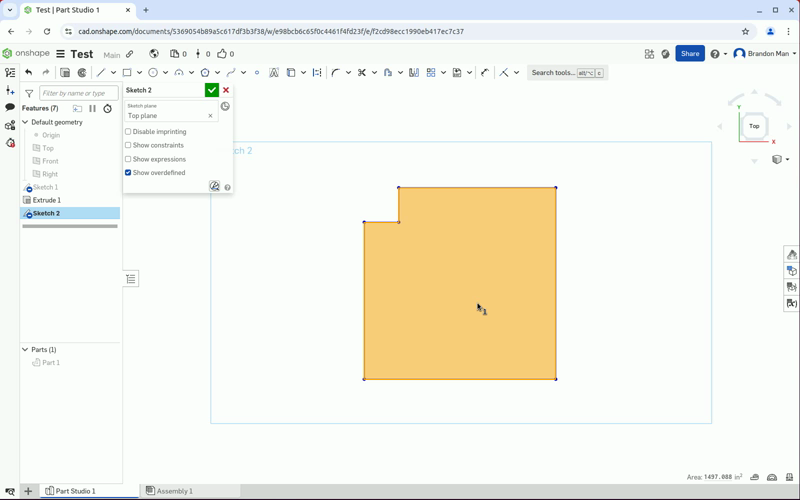
mouse_move(73, 352)
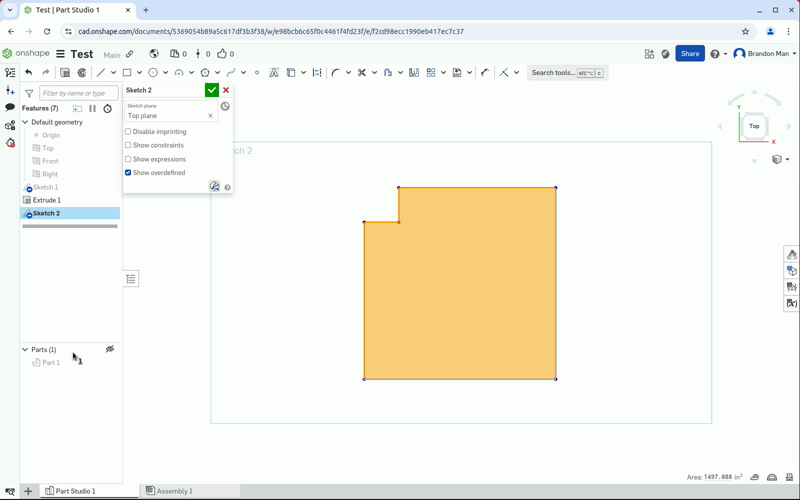
key(shift+y)
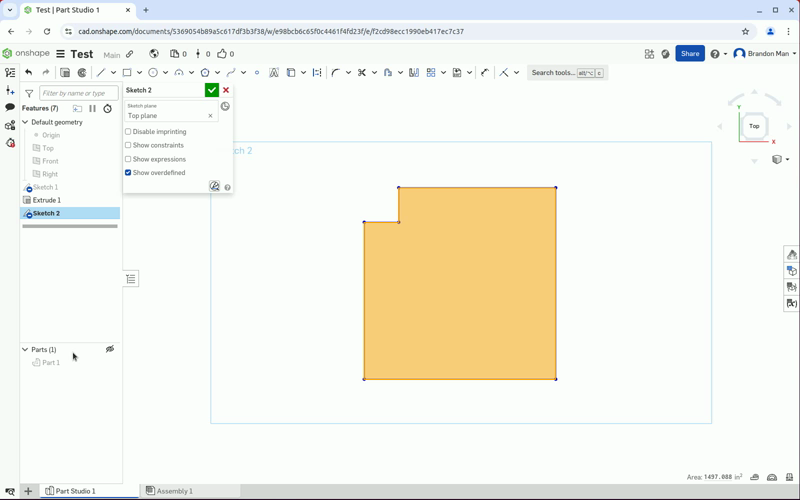
key(shift+e)
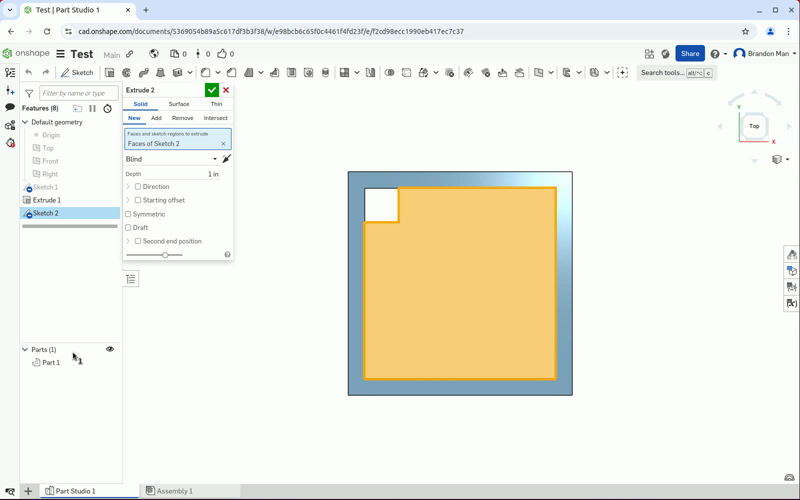
mouse_move(143, 106)
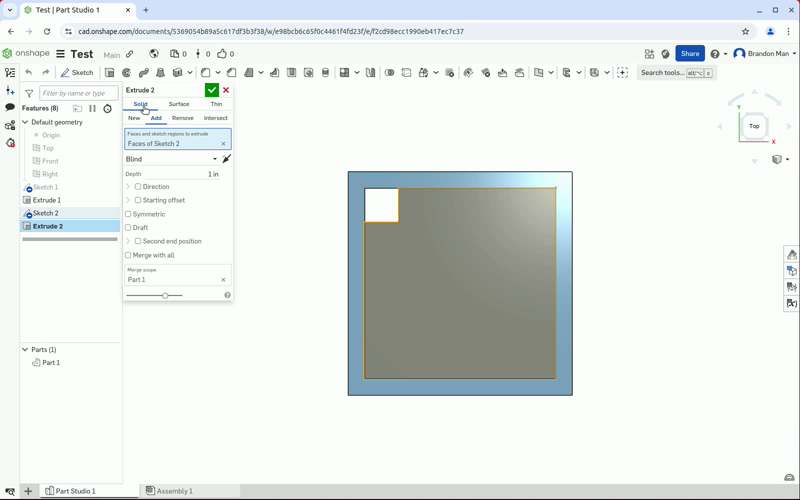
click(143, 106)
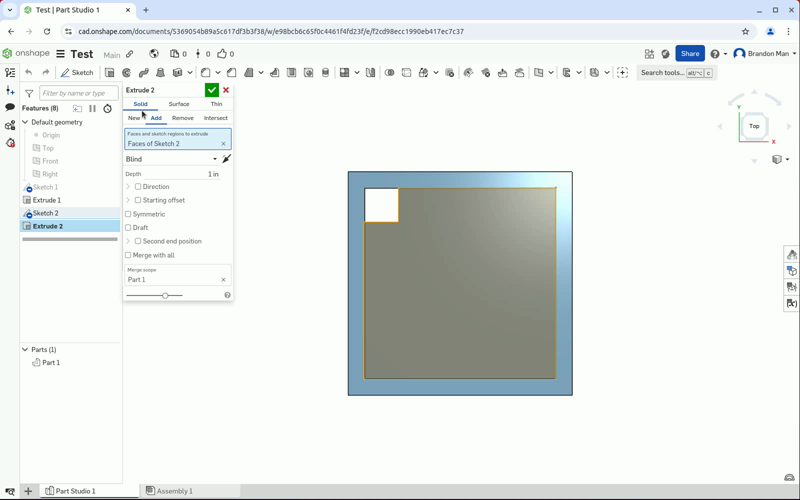
mouse_move(137, 120)
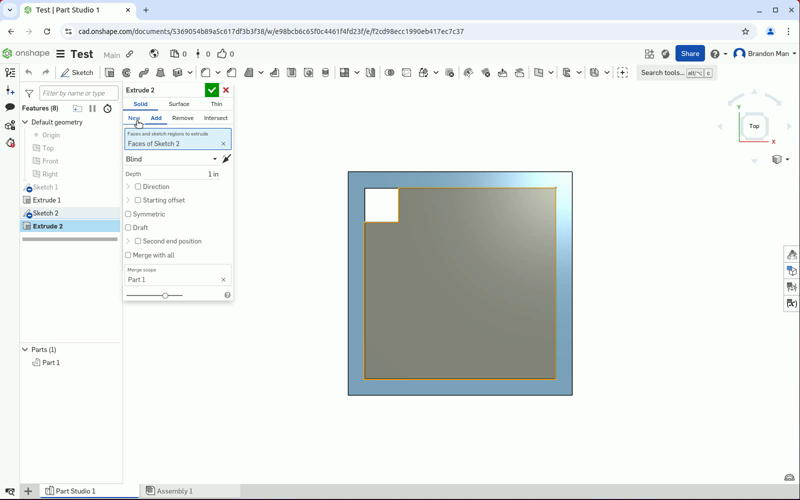
click(137, 120)
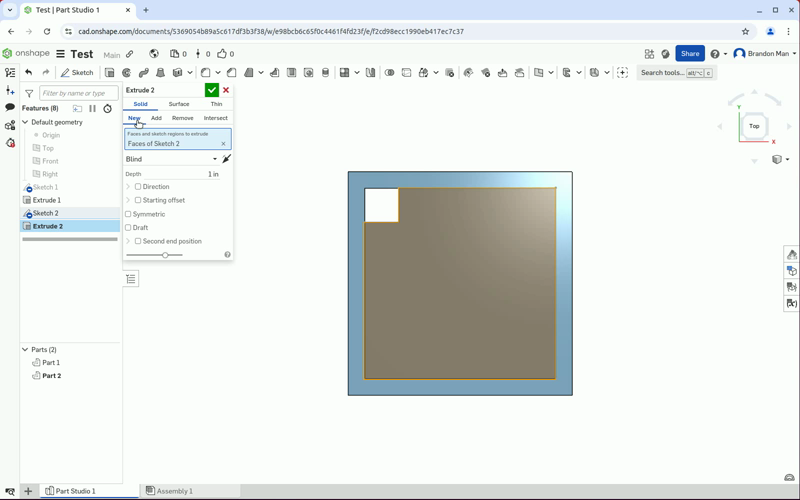
key(tab, 4)
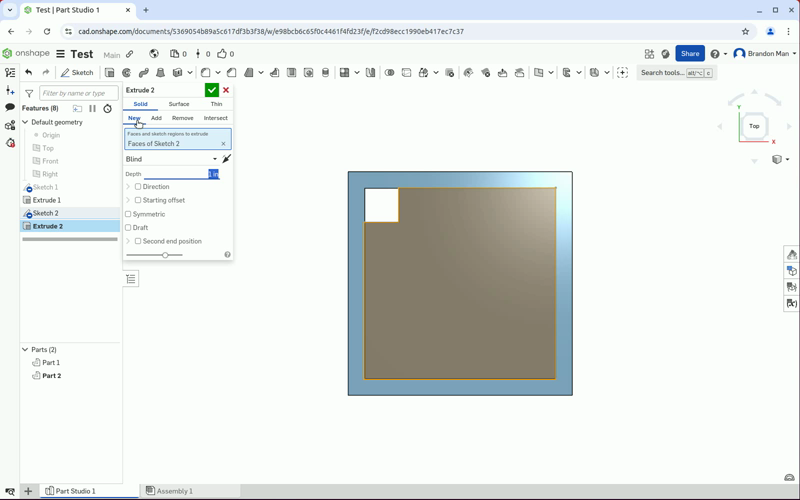
text(3.37)
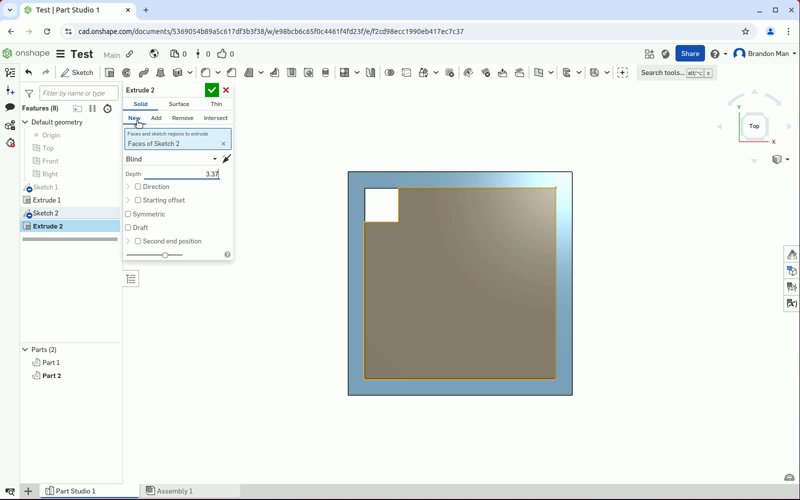
key(enter)
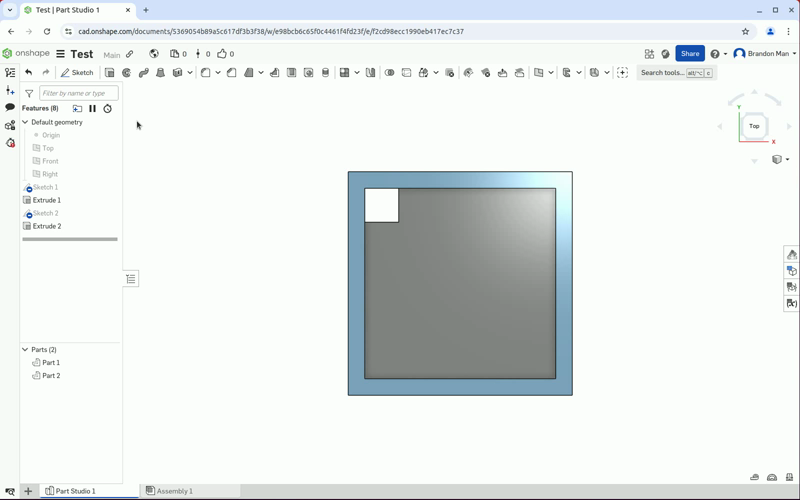
key(shift+h)
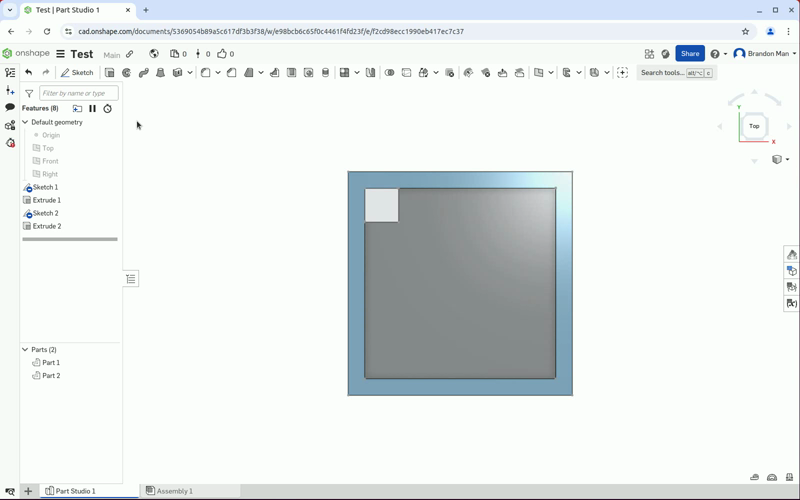
key(shift+h)
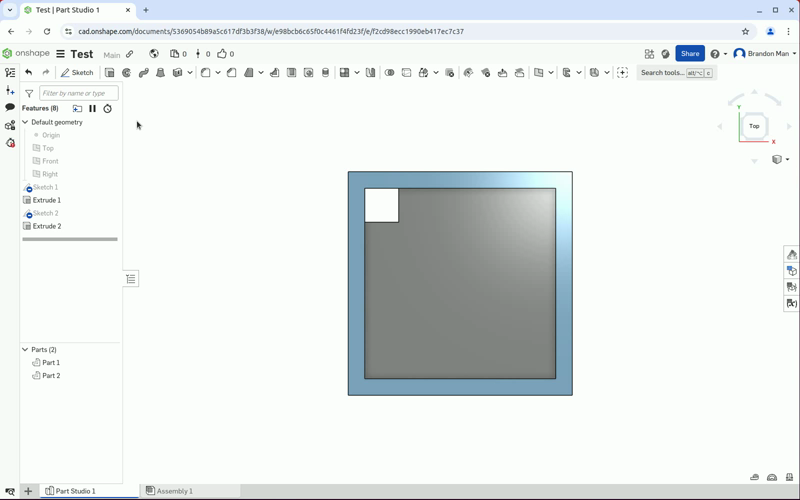
mouse_move(73, 189)
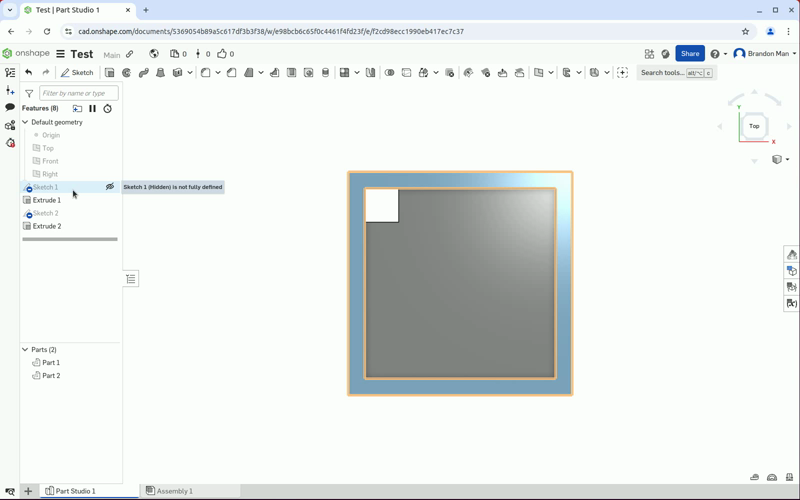
click(73, 189)
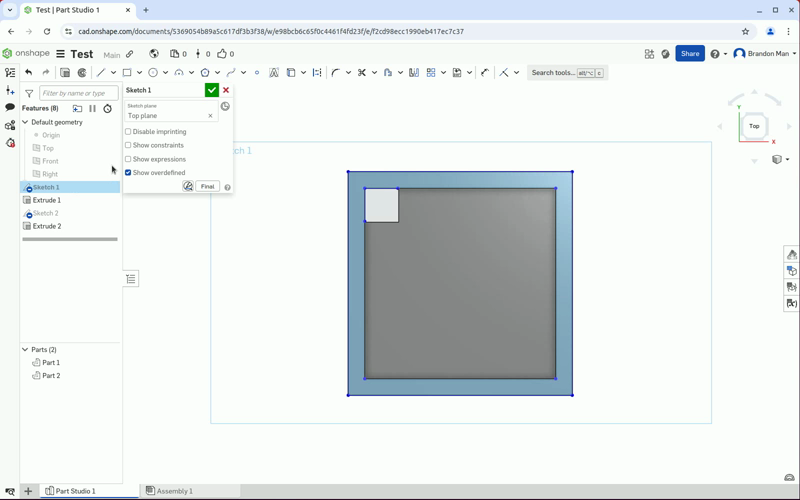
mouse_move(229, 92)
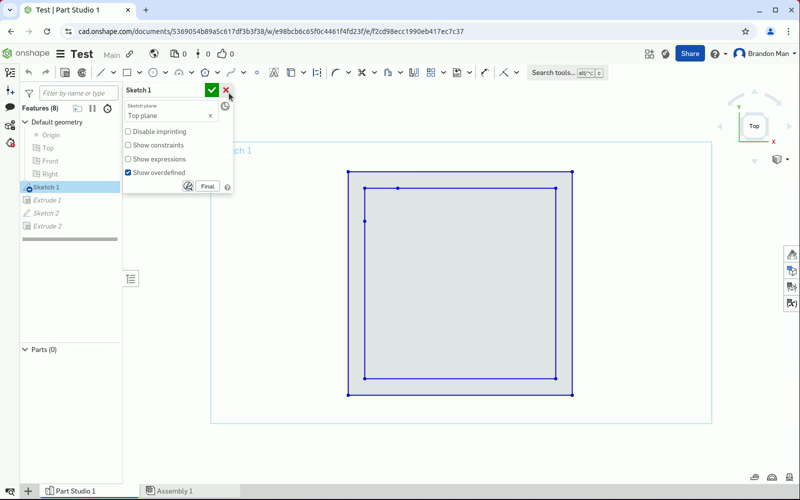
click(229, 92)
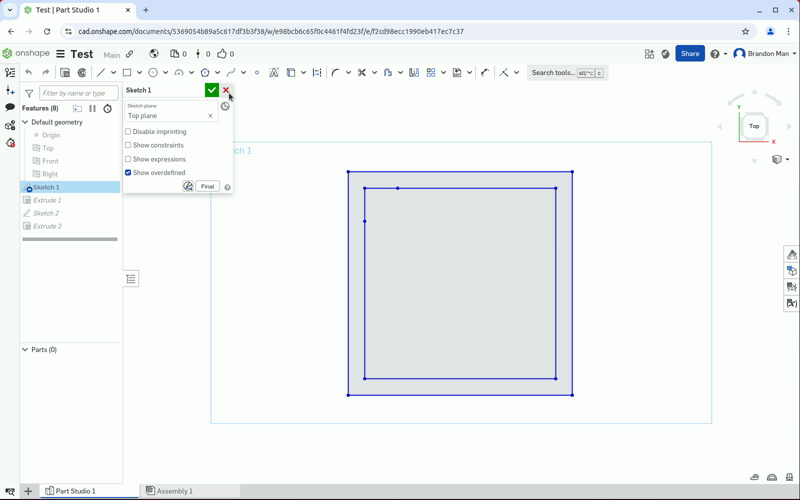
key(shift+s)
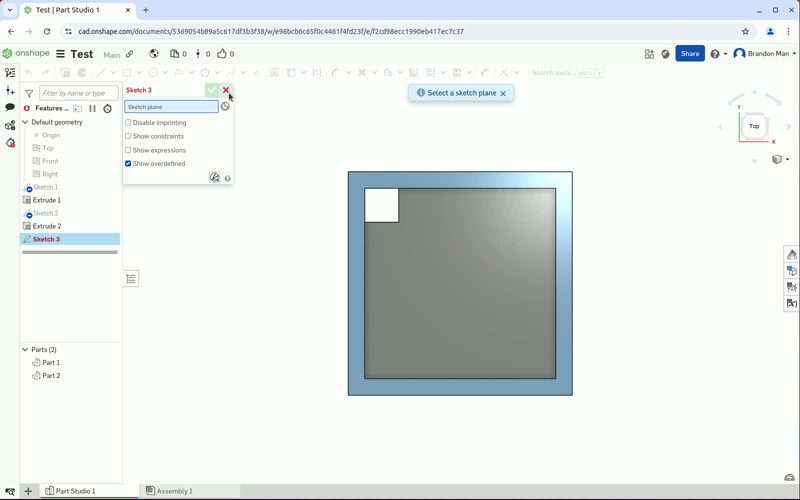
mouse_move(73, 150)
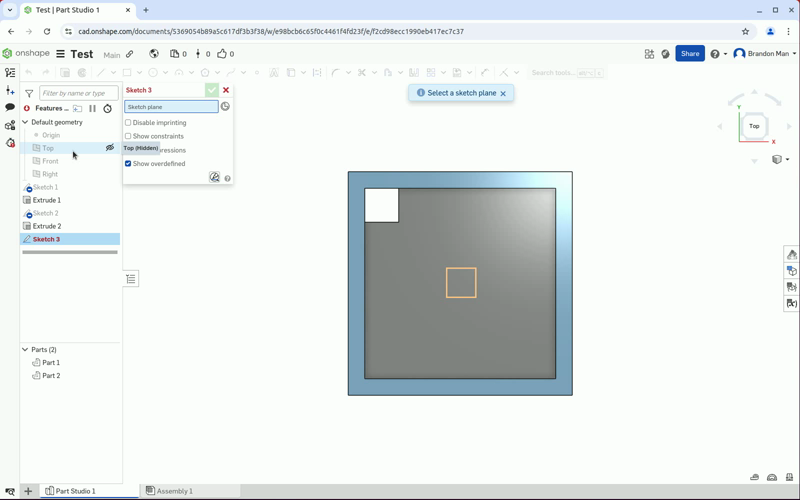
click(73, 150)
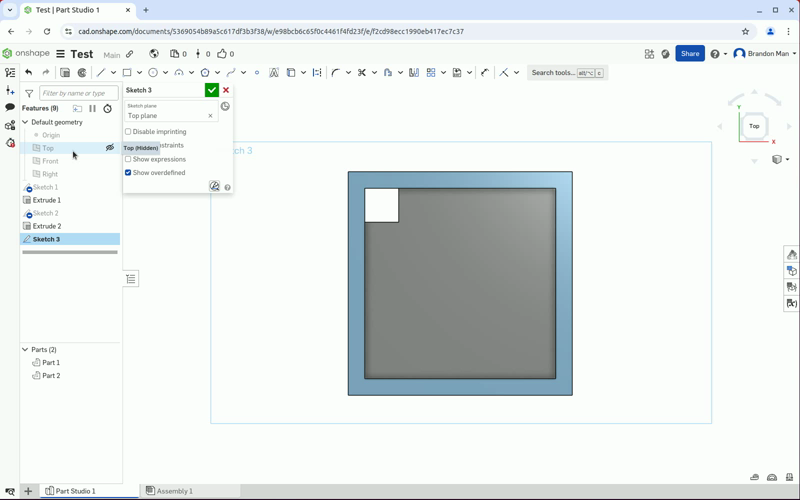
mouse_move(73, 352)
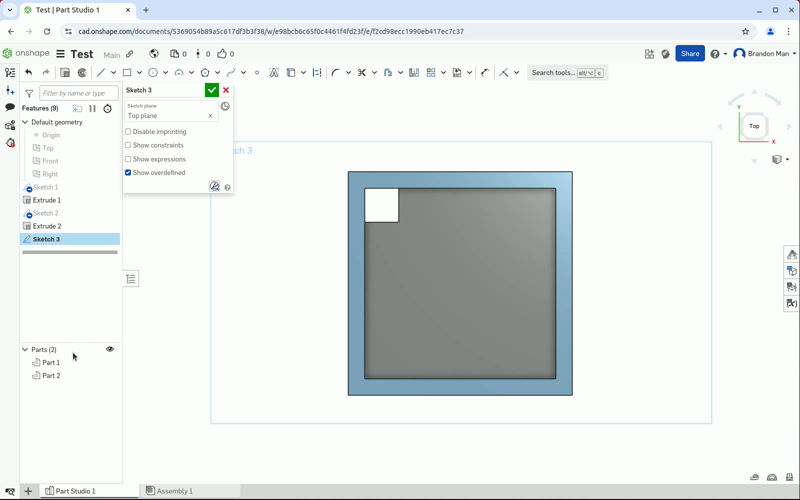
key(y)
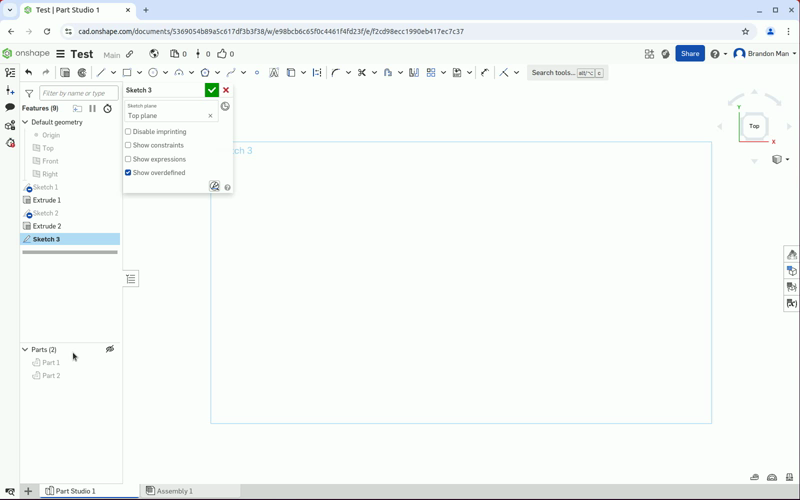
key(l)
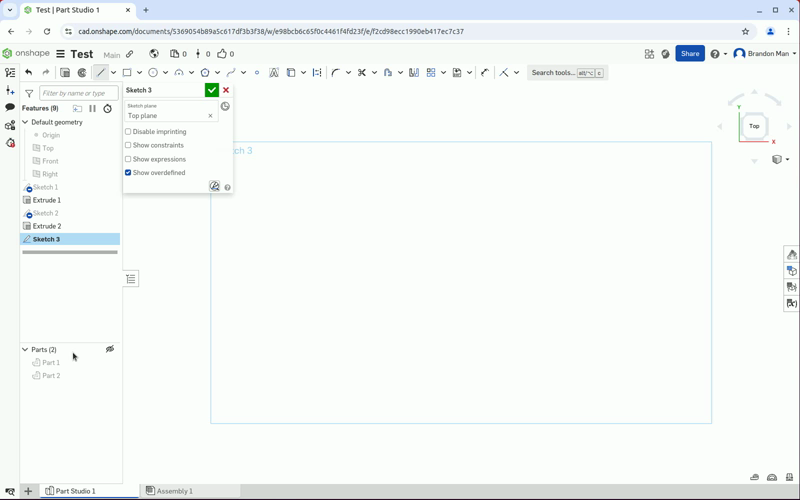
key_down(shift)
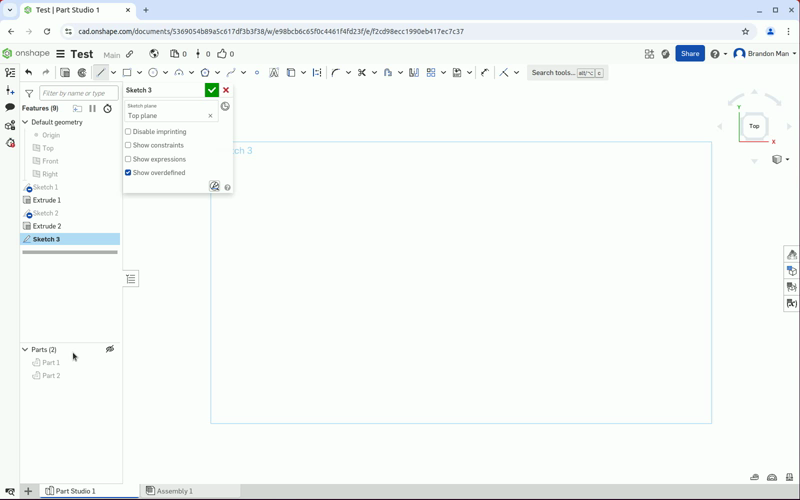
mouse_move(364, 220)
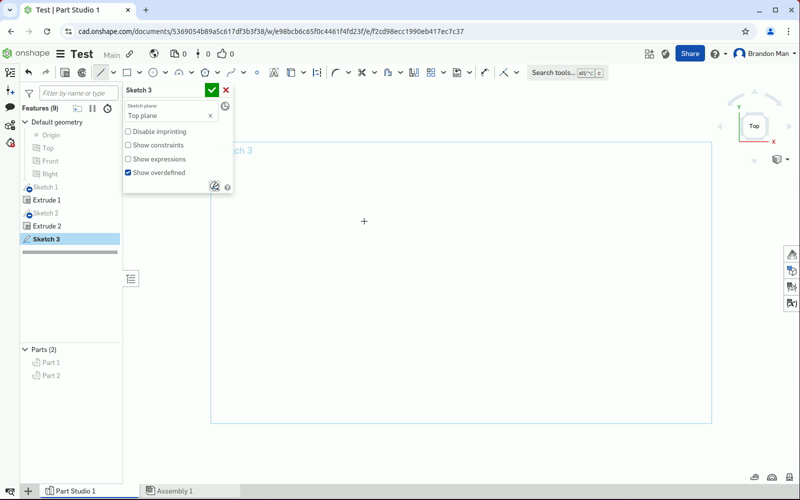
click(364, 220)
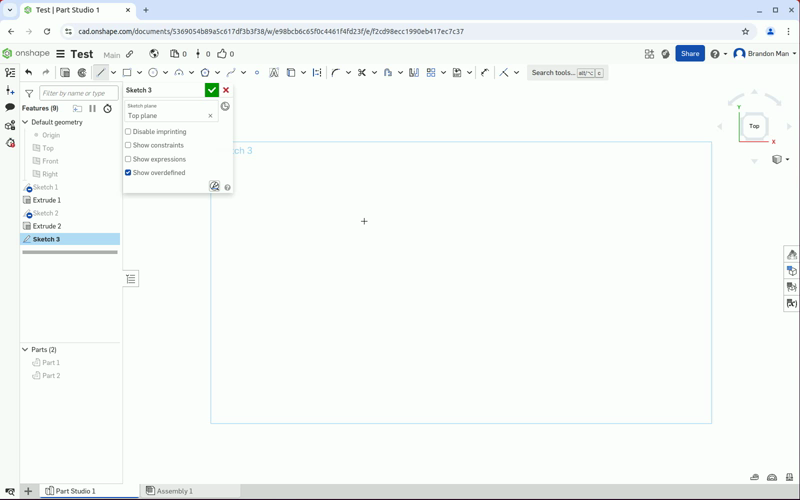
key_up(shift)
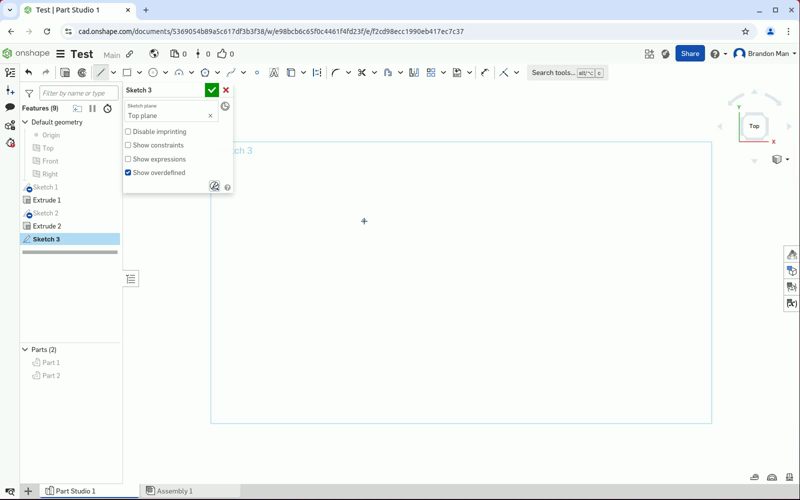
key_down(shift)
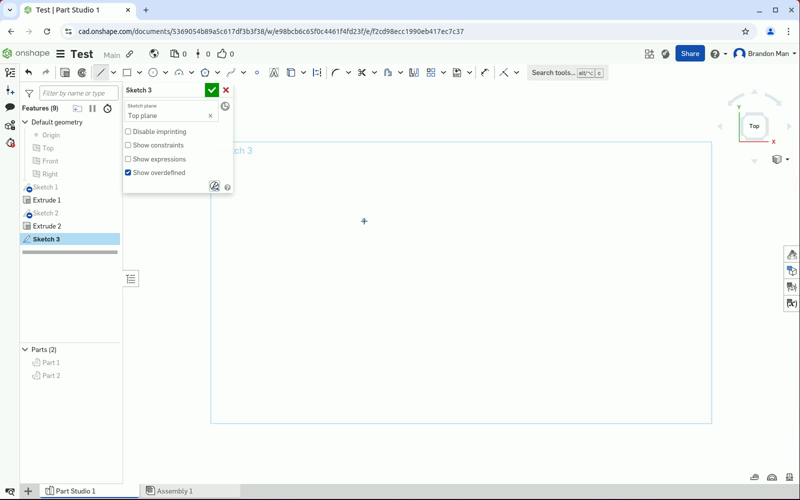
mouse_move(394, 220)
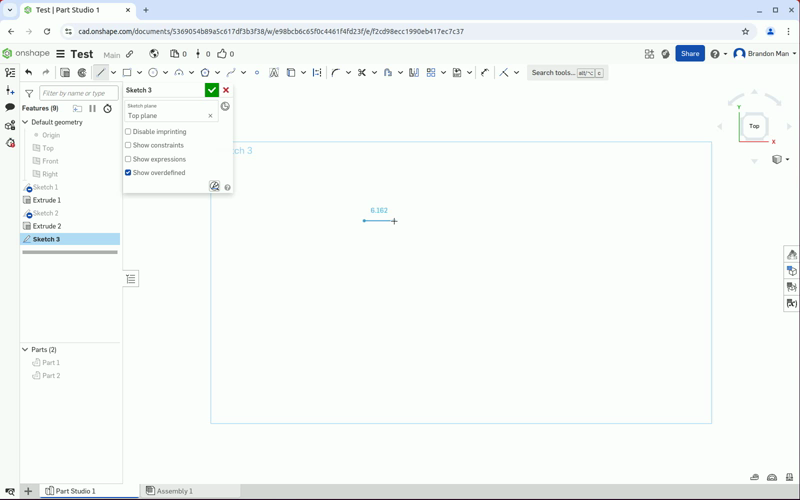
mouse_move(398, 220)
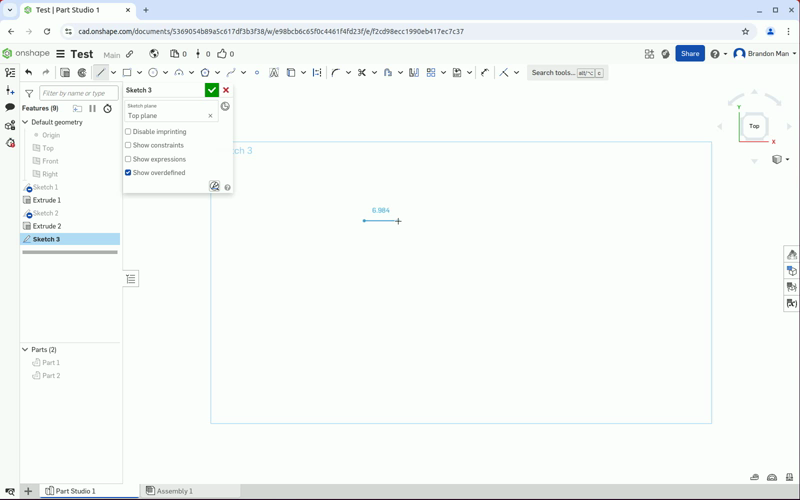
click(398, 220)
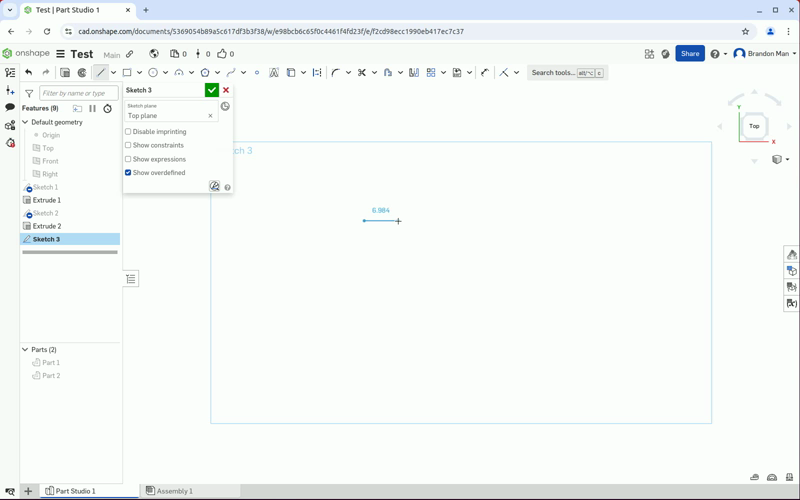
key_up(shift)
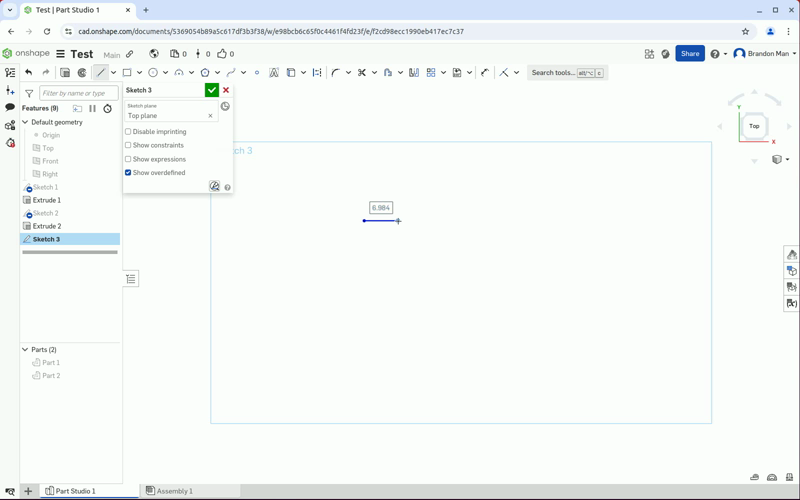
key_down(shift)
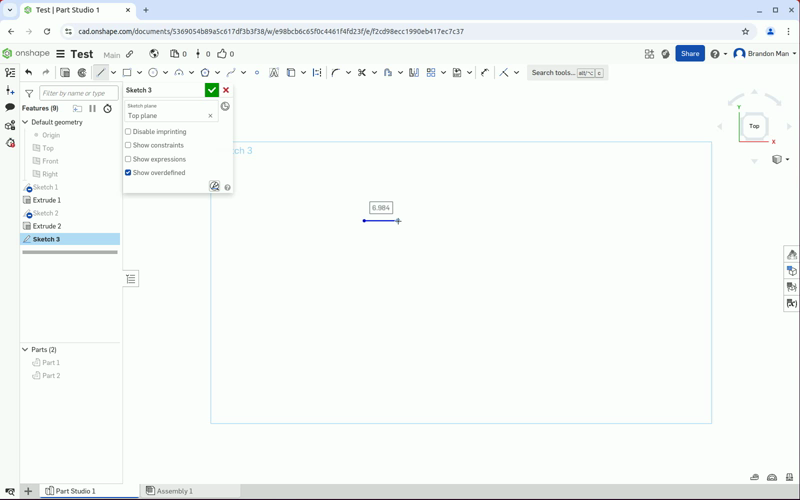
mouse_move(428, 220)
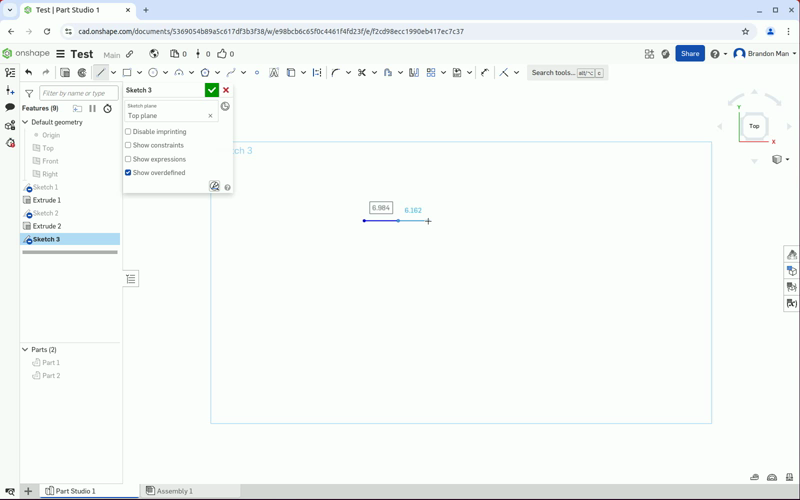
mouse_move(398, 187)
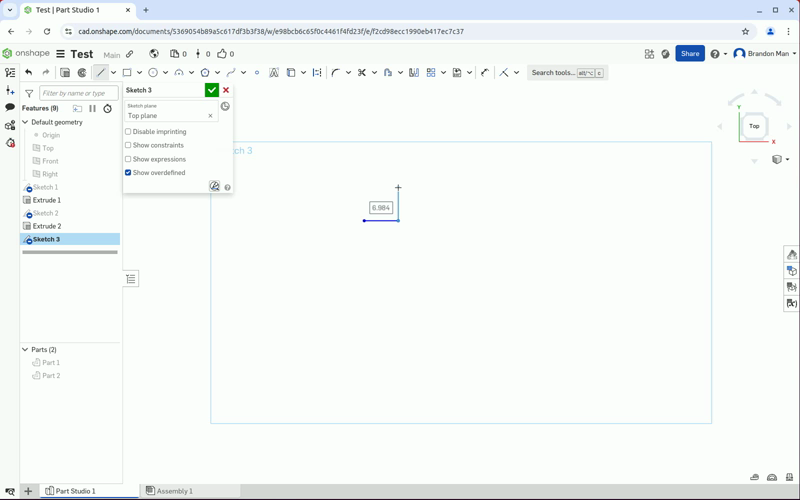
click(398, 187)
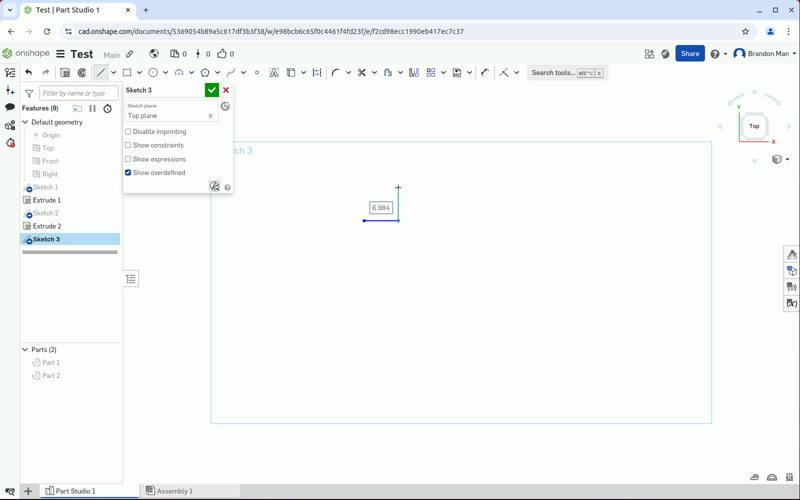
key_up(shift)
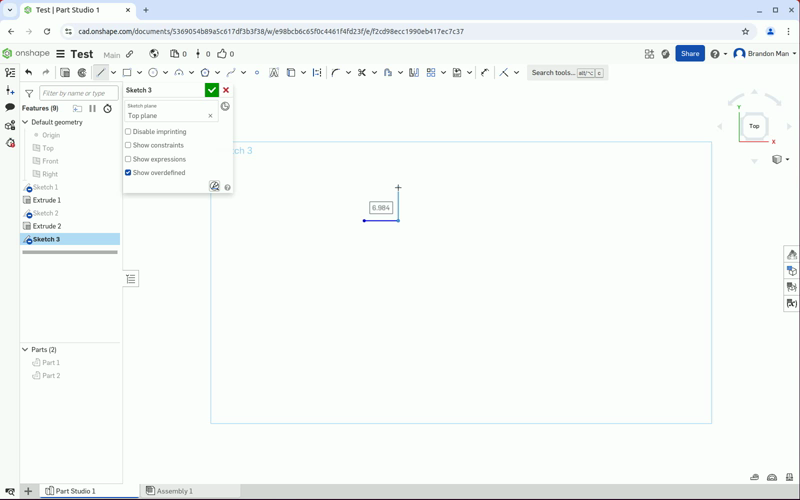
key_down(shift)
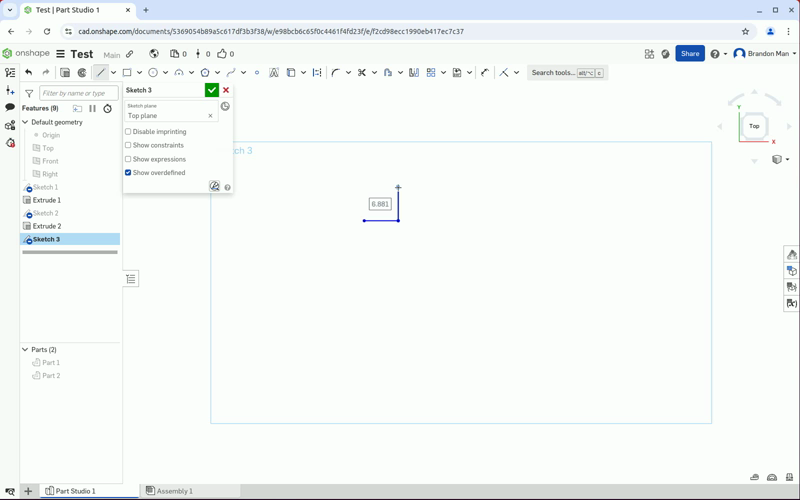
mouse_move(428, 187)
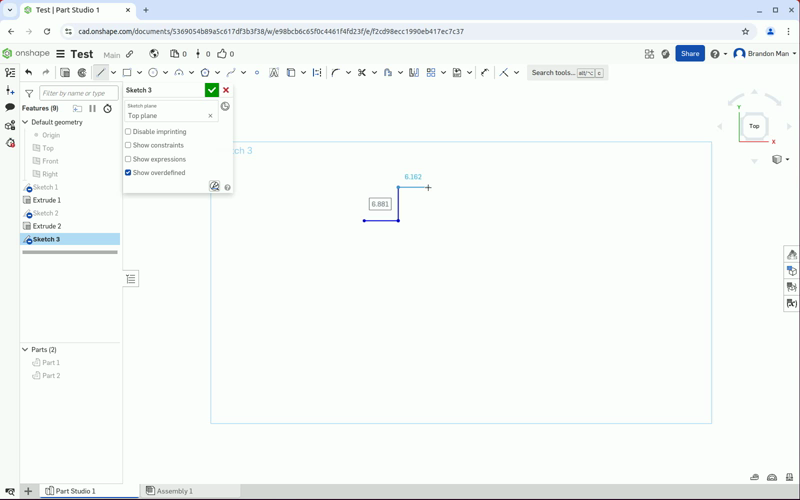
mouse_move(364, 187)
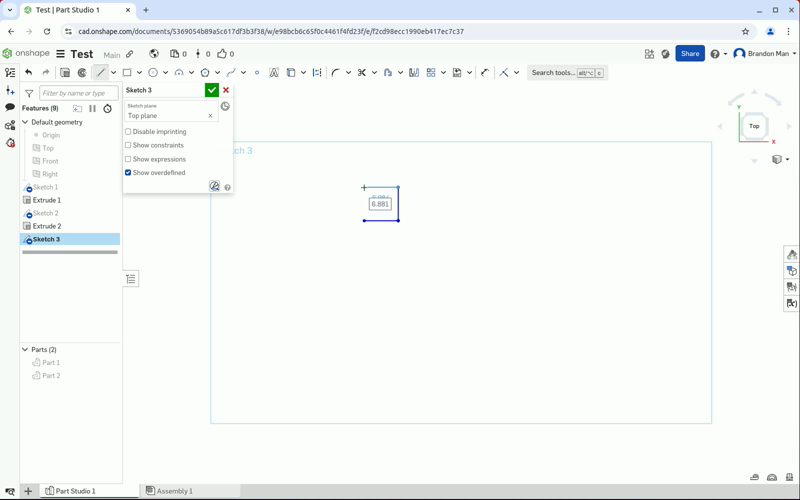
click(364, 187)
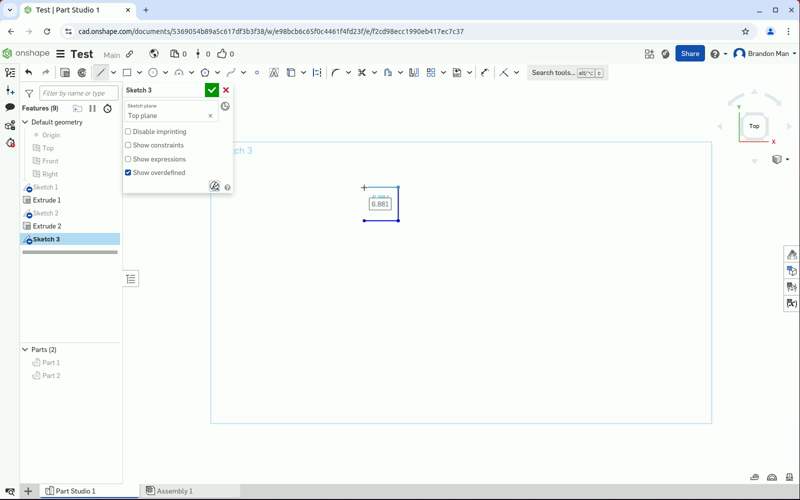
key_up(shift)
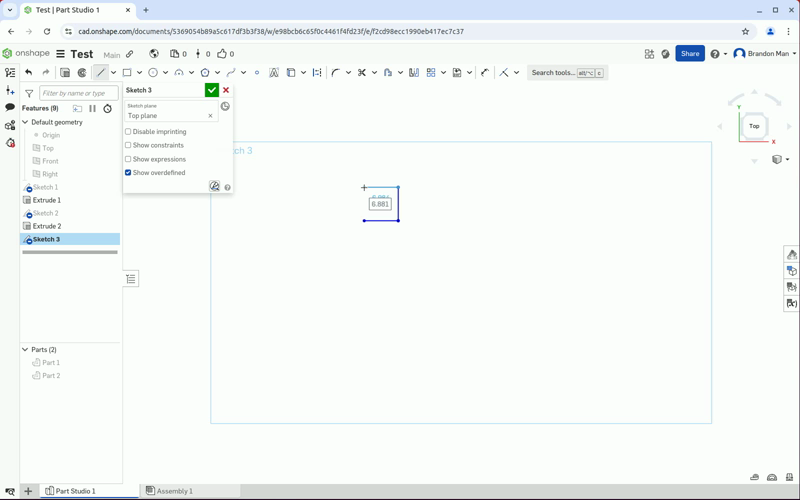
mouse_move(394, 187)
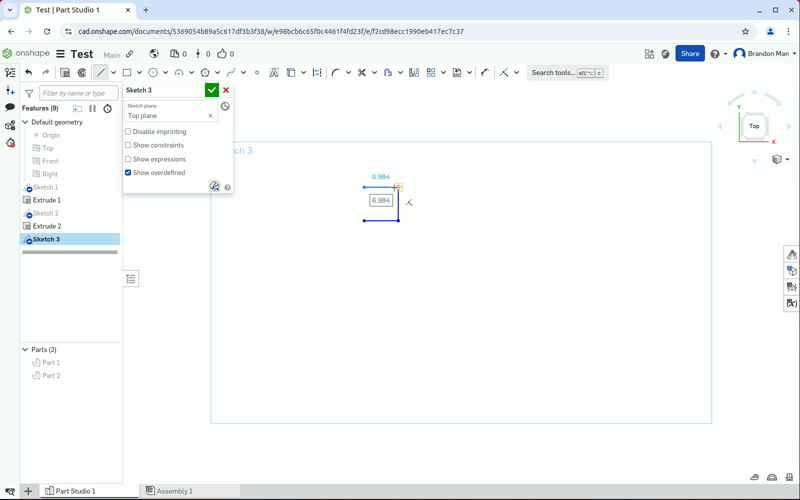
key_down(shift)
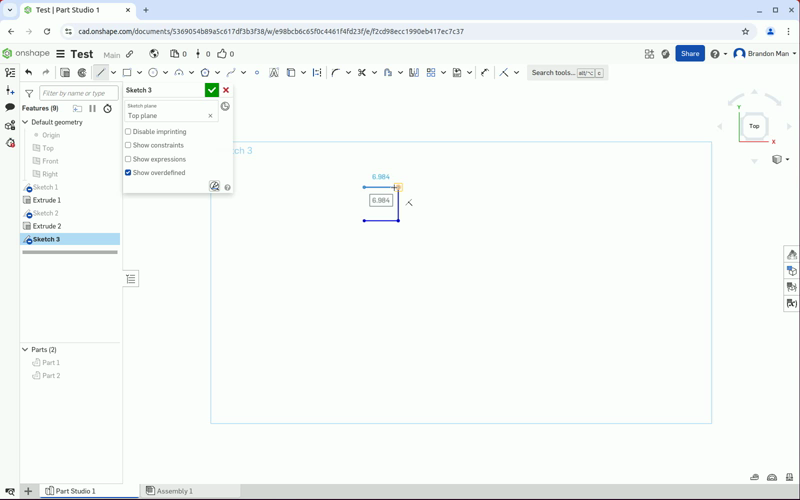
mouse_move(364, 220)
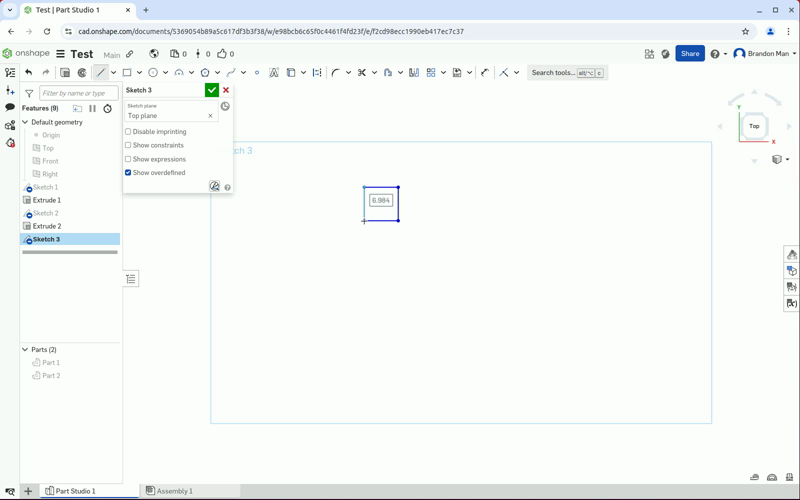
key_up(shift)
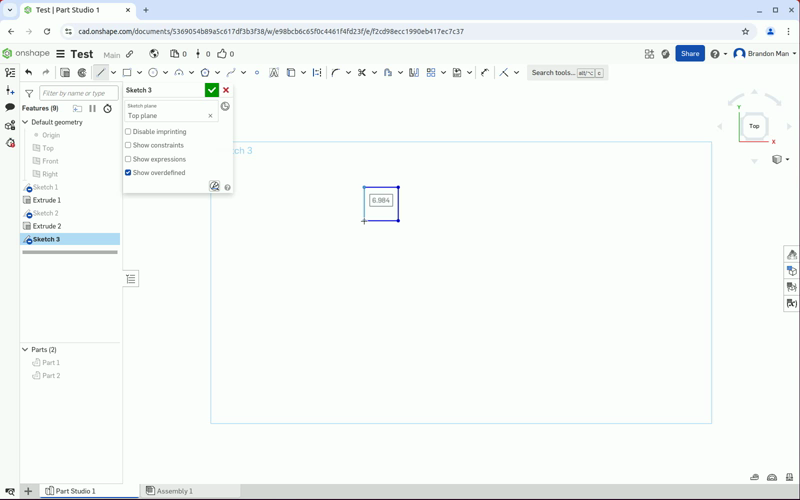
click(364, 220)
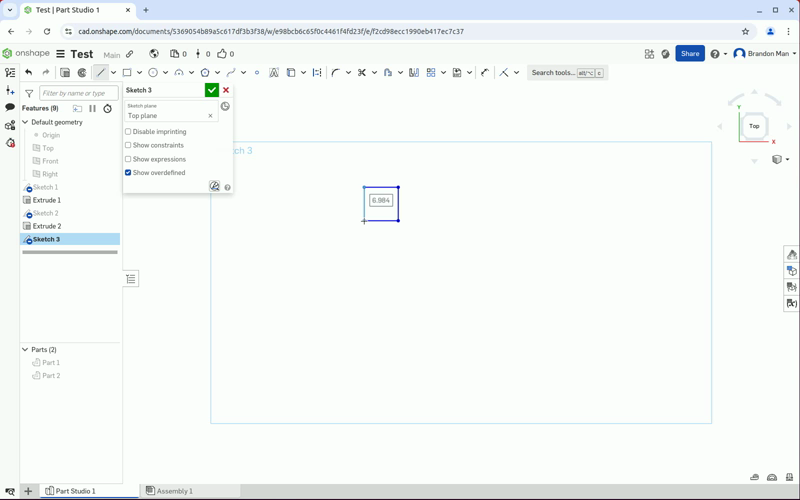
key(esc)
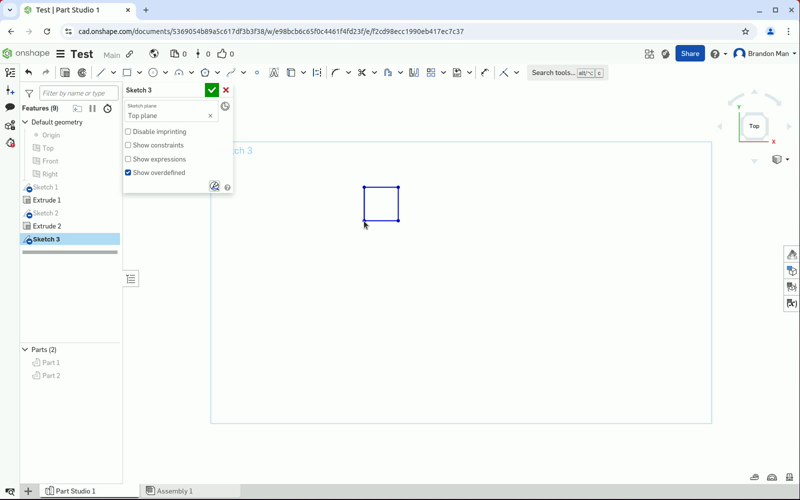
mouse_move(381, 206)
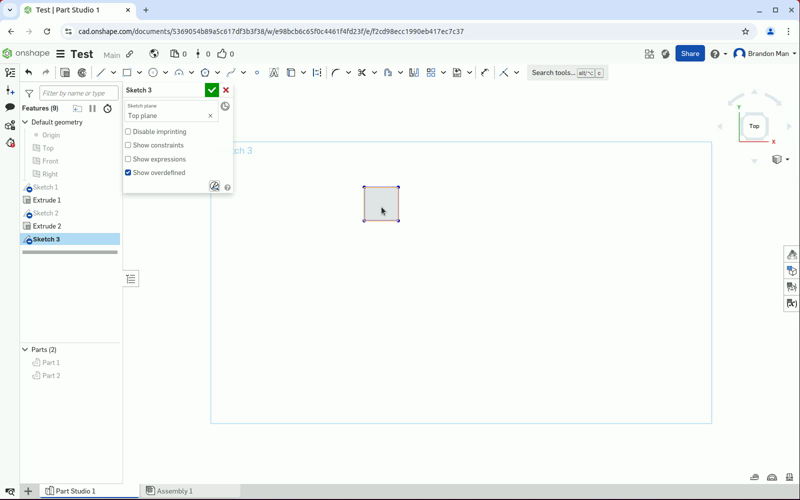
scroll(6)
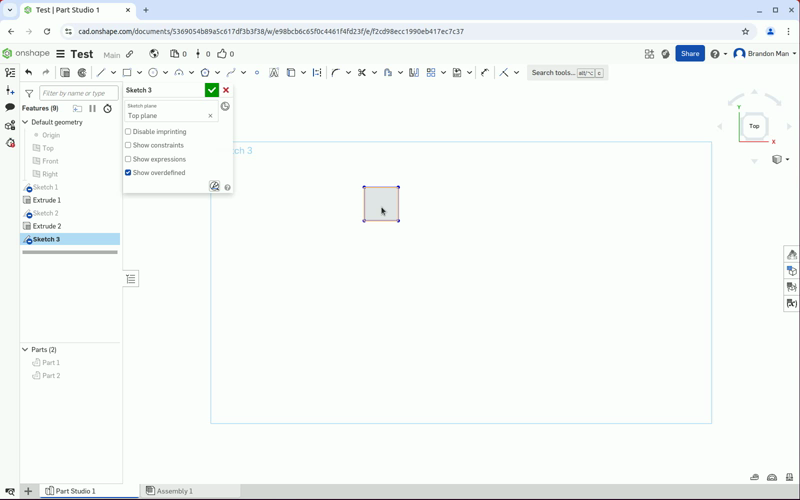
scroll(6)
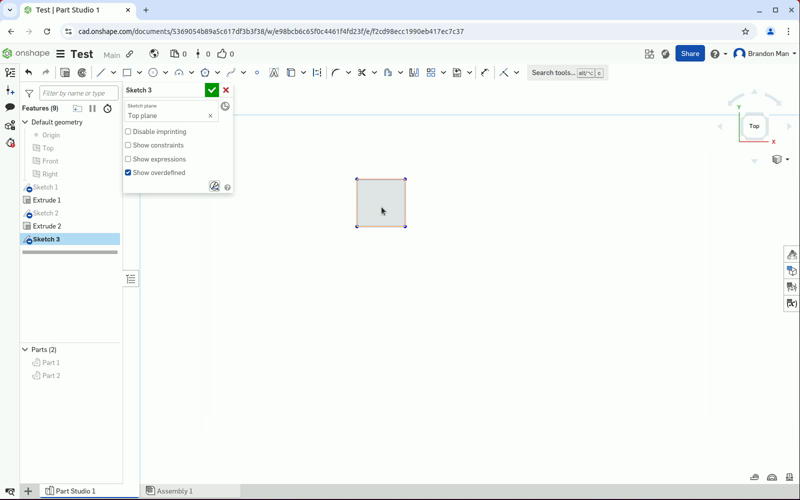
scroll(6)
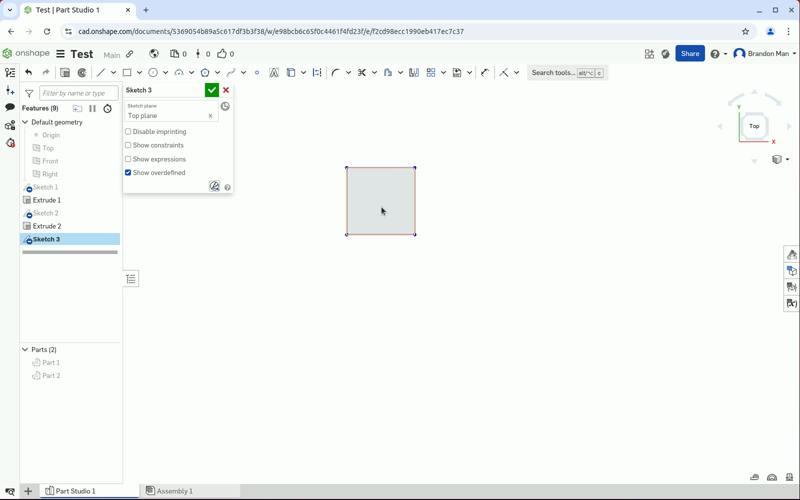
scroll(6)
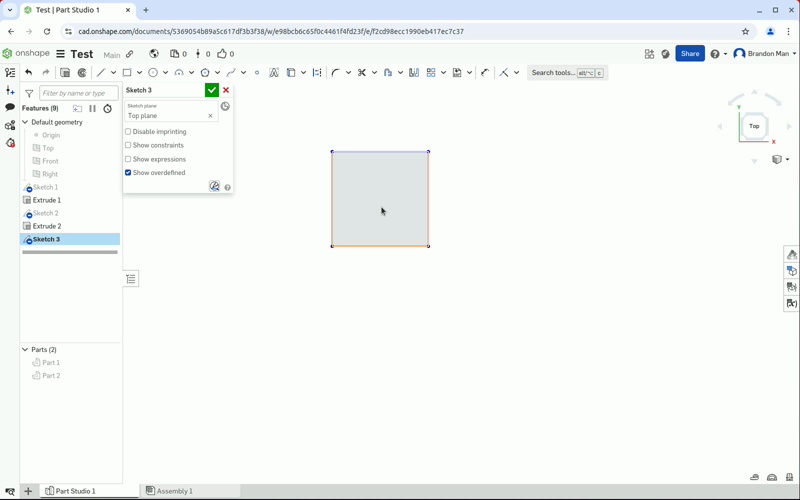
scroll(6)
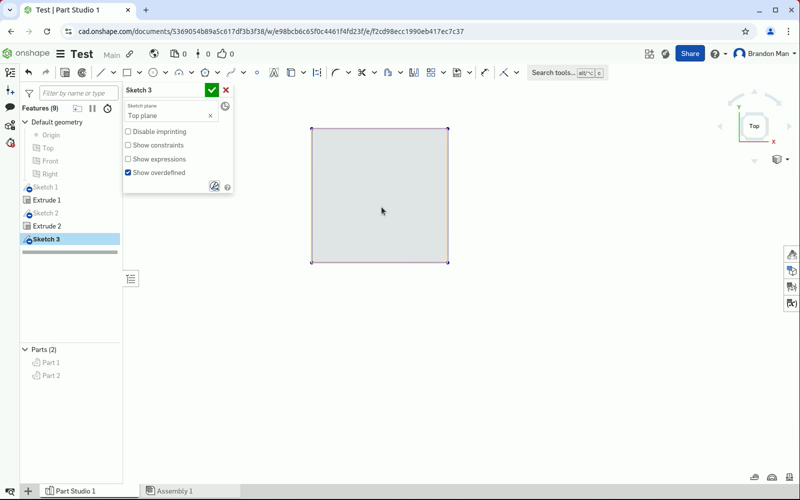
scroll(6)
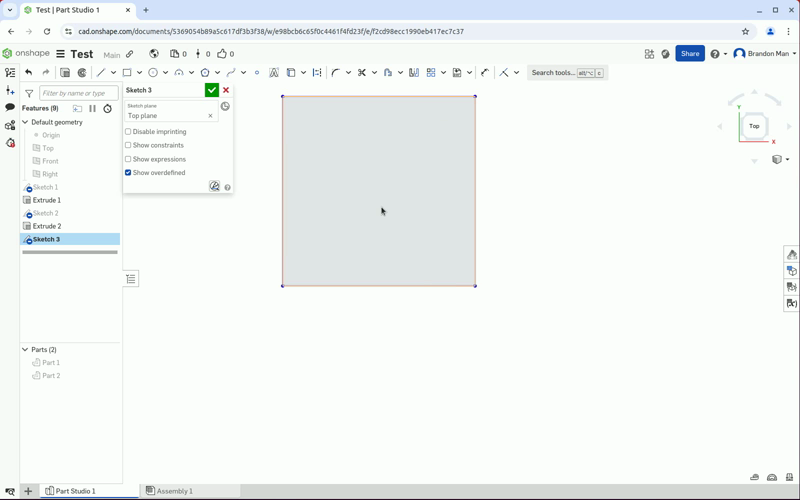
scroll(6)
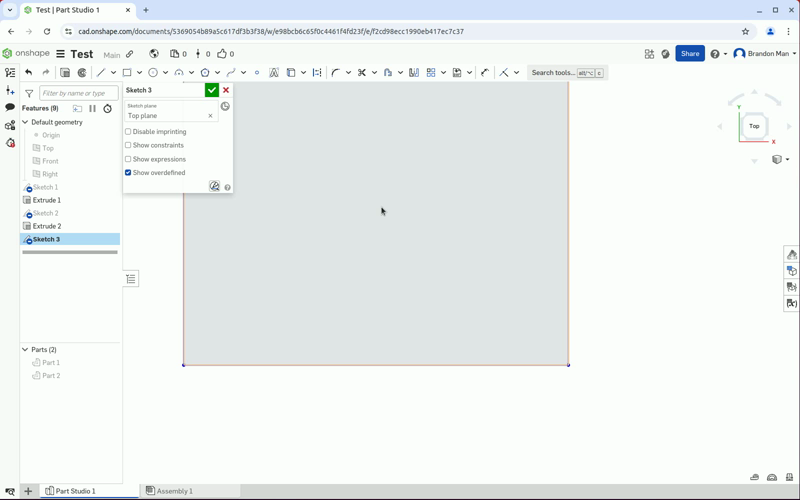
click(381, 206)
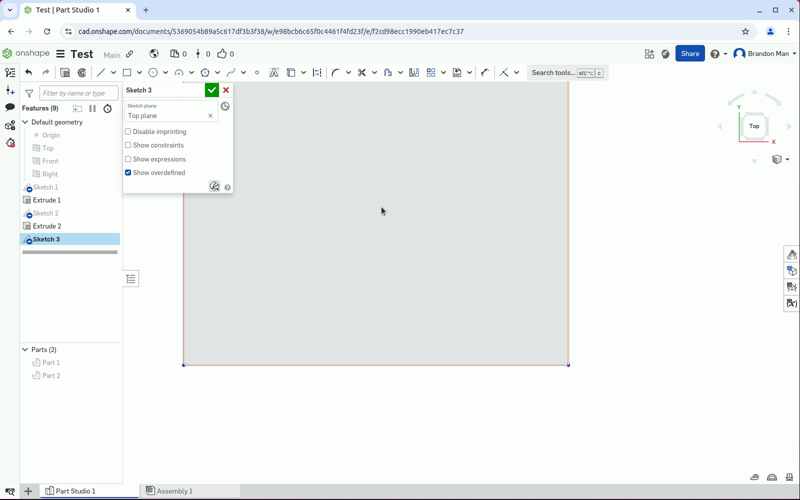
scroll(-6)
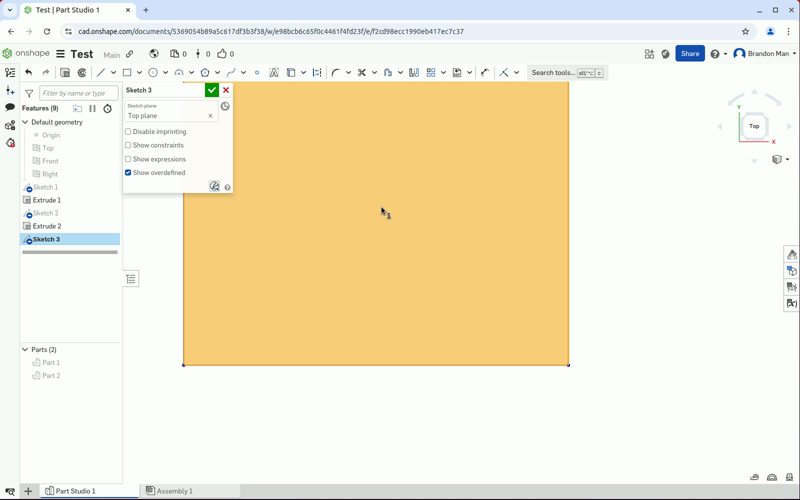
scroll(-6)
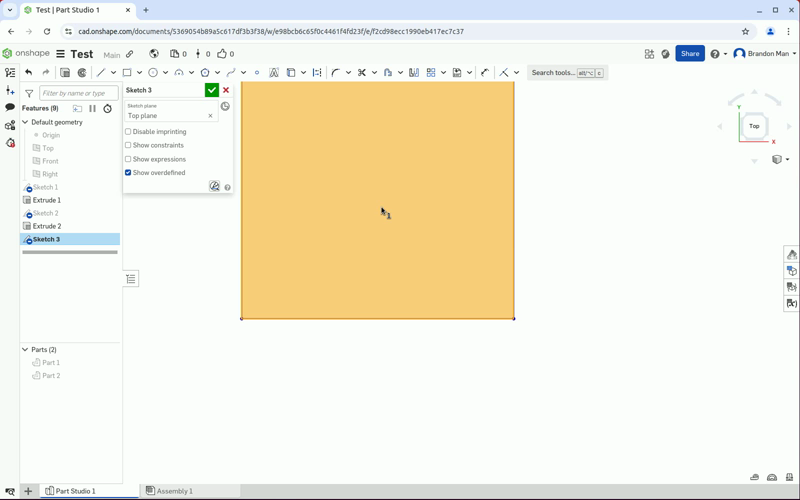
scroll(-6)
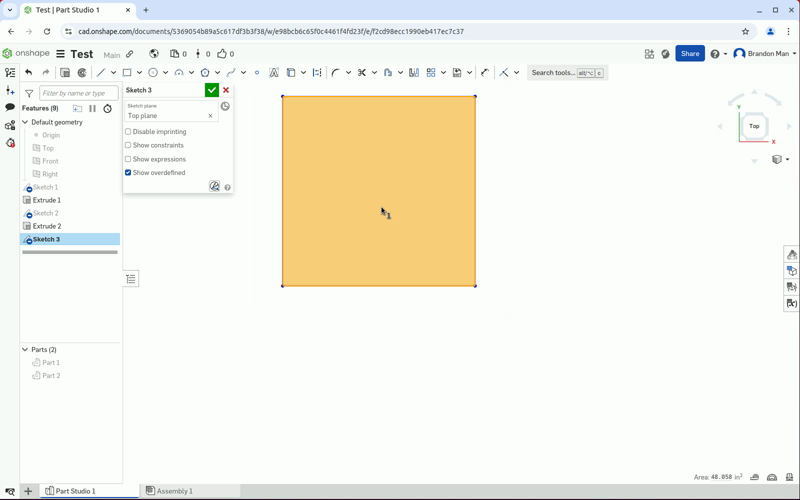
scroll(-6)
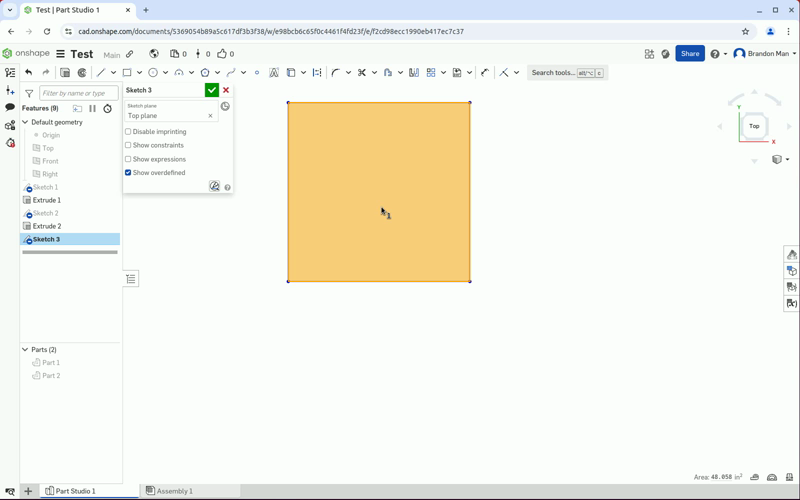
scroll(-6)
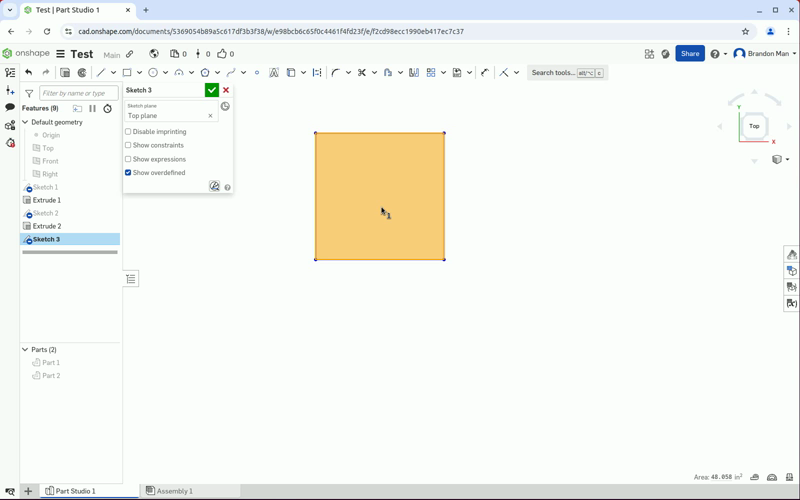
scroll(-6)
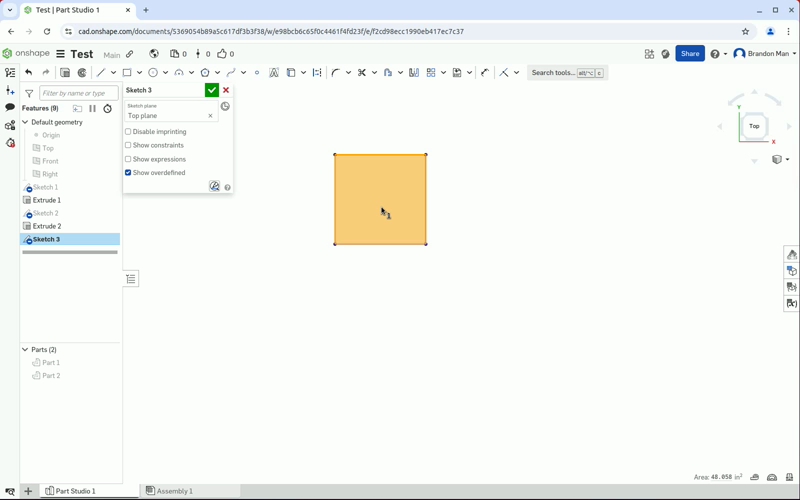
scroll(-6)
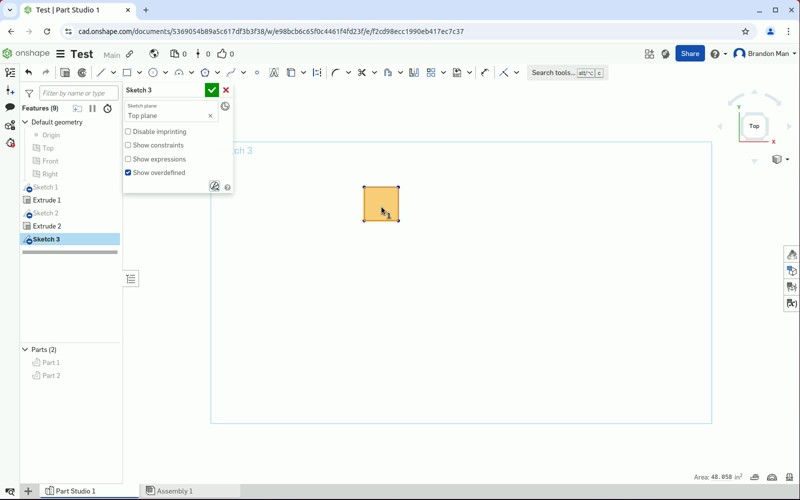
mouse_move(73, 352)
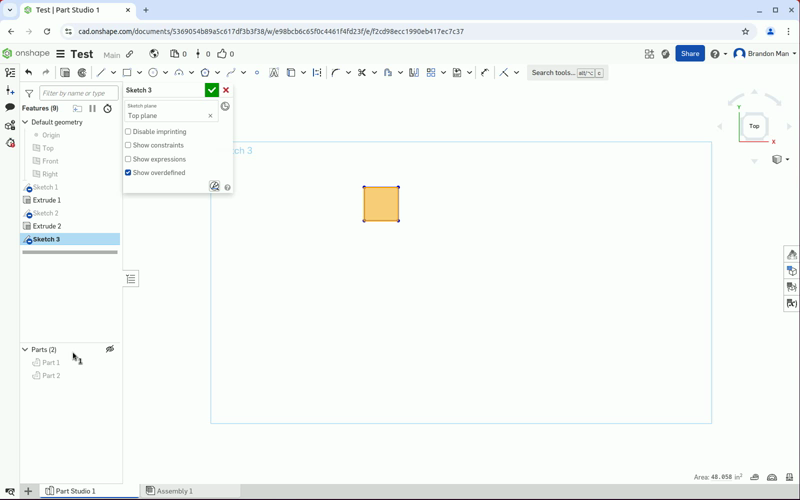
key(shift+y)
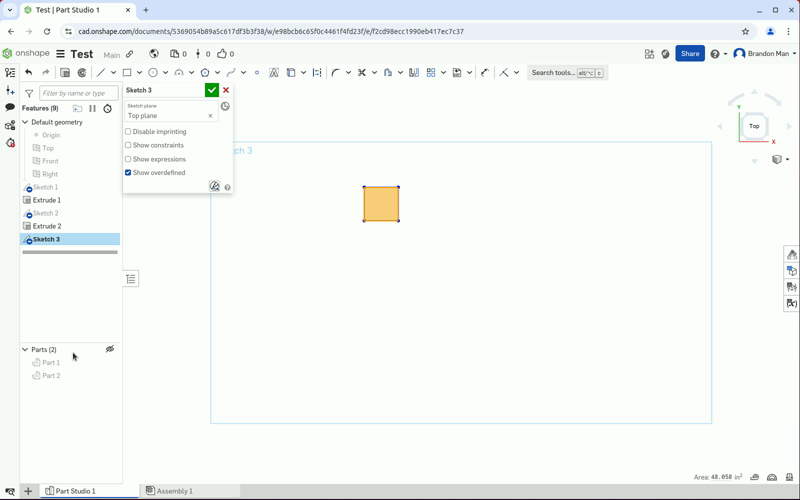
key(shift+e)
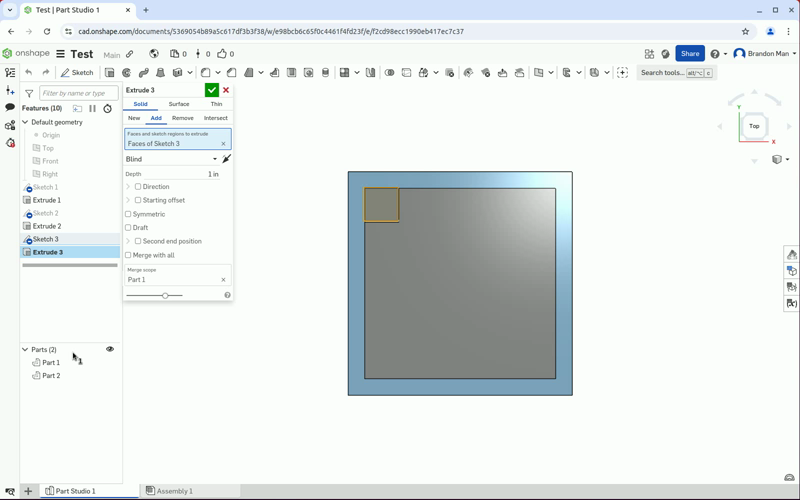
mouse_move(143, 106)
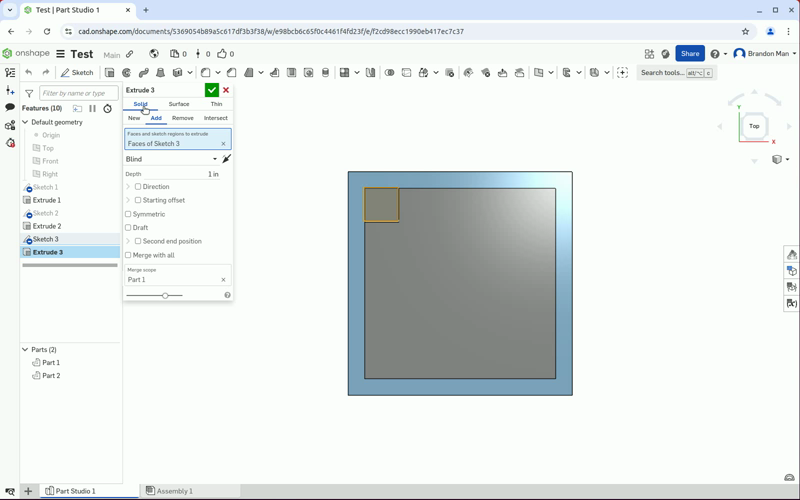
click(143, 106)
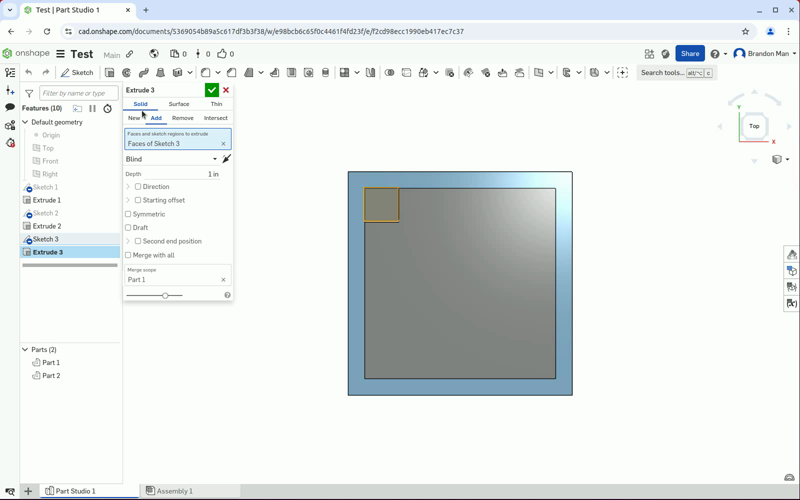
mouse_move(137, 120)
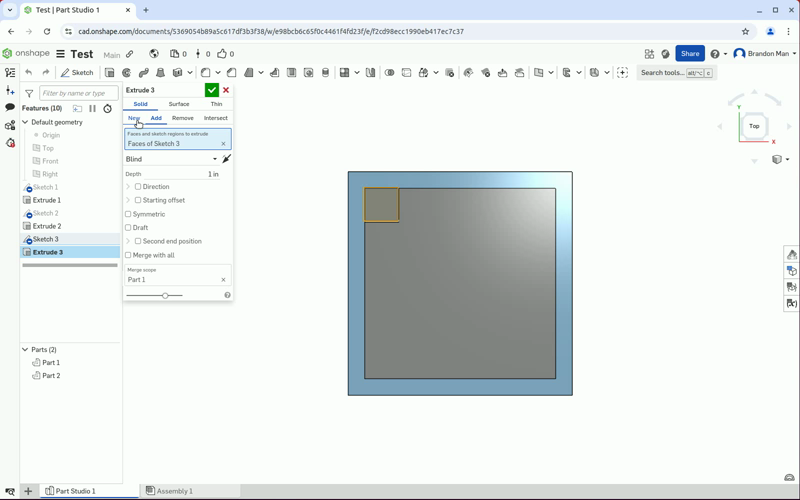
click(137, 120)
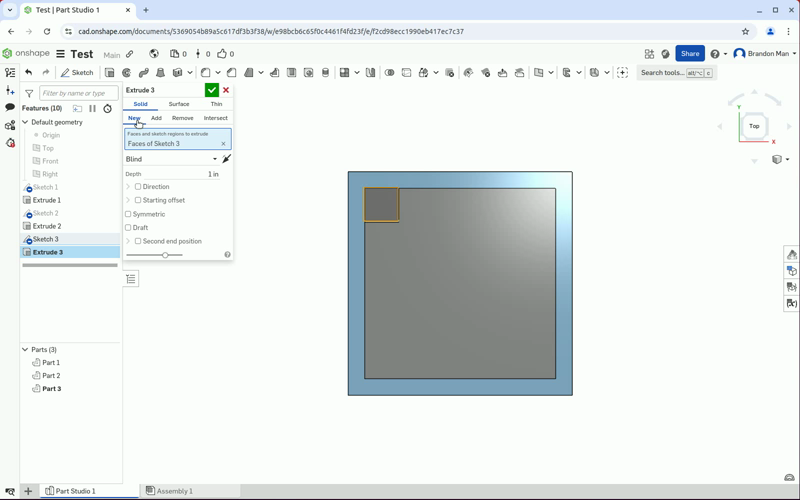
key(tab, 4)
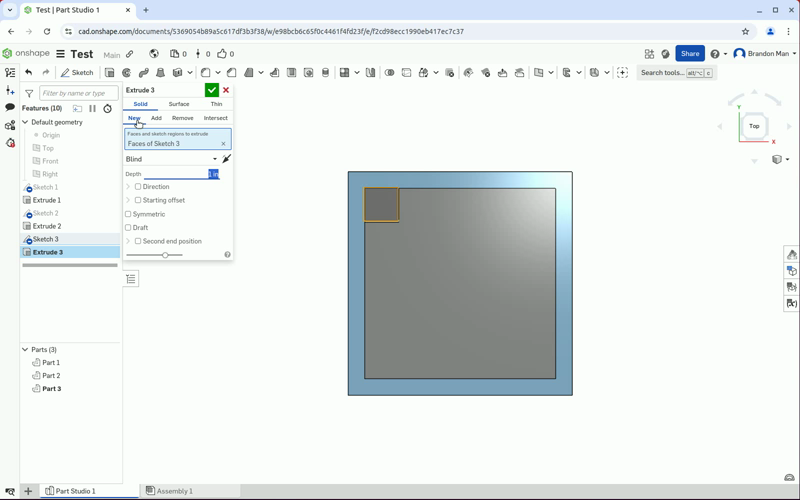
text(3.37)
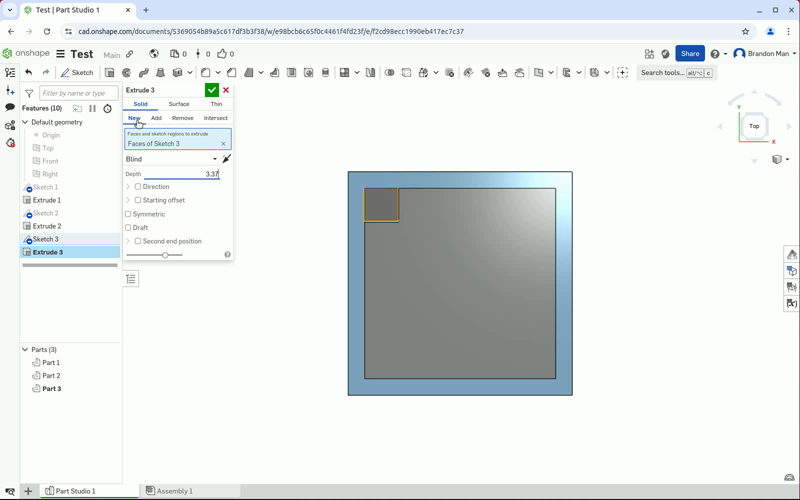
key(enter)
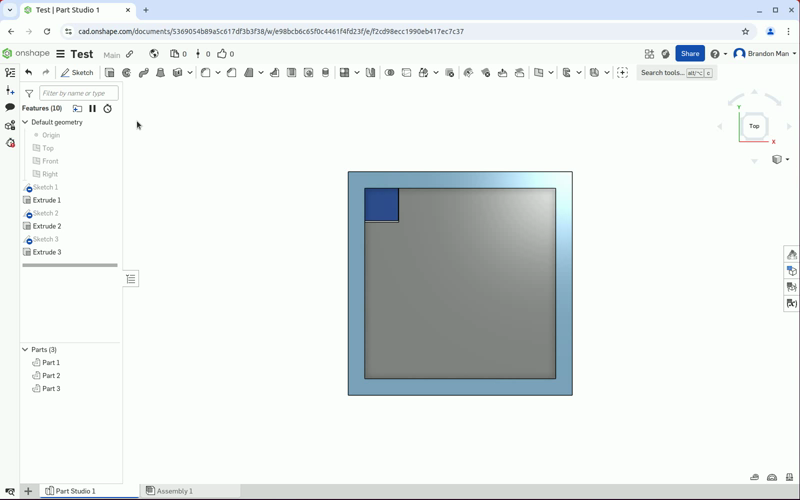
key(shift+h)
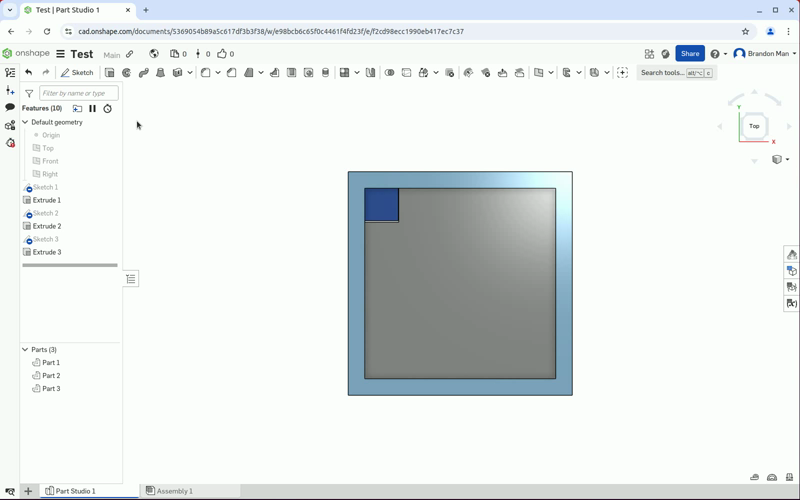
key(shift+h)
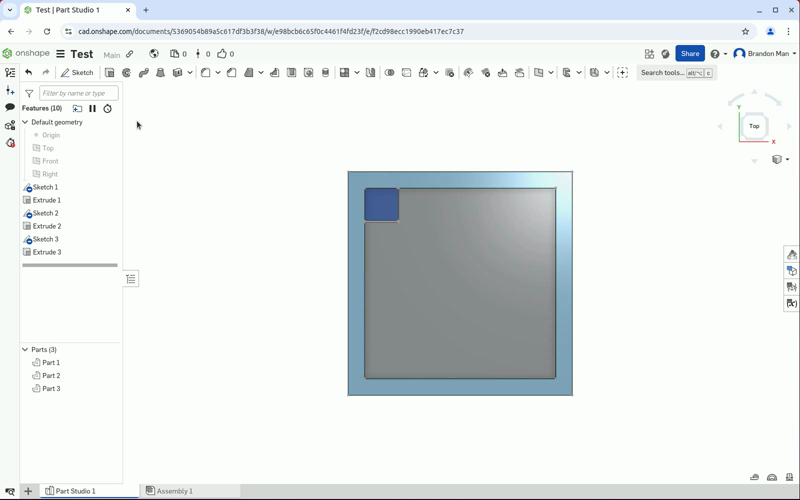
key(shift+7)
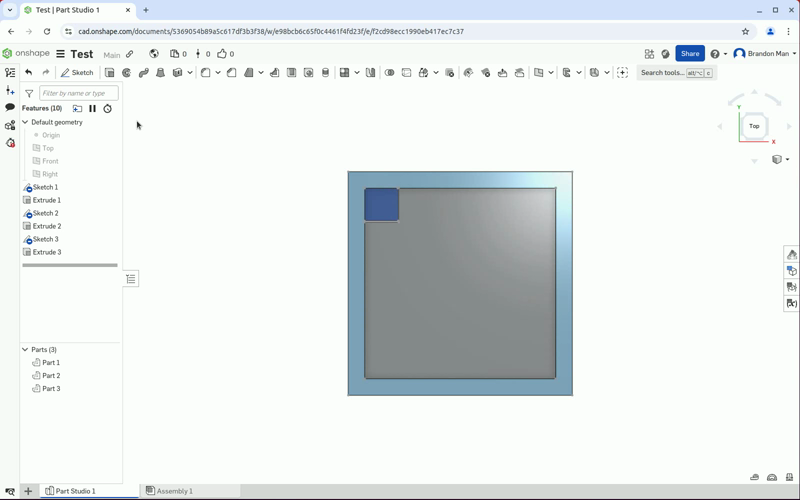
key(up, 3)
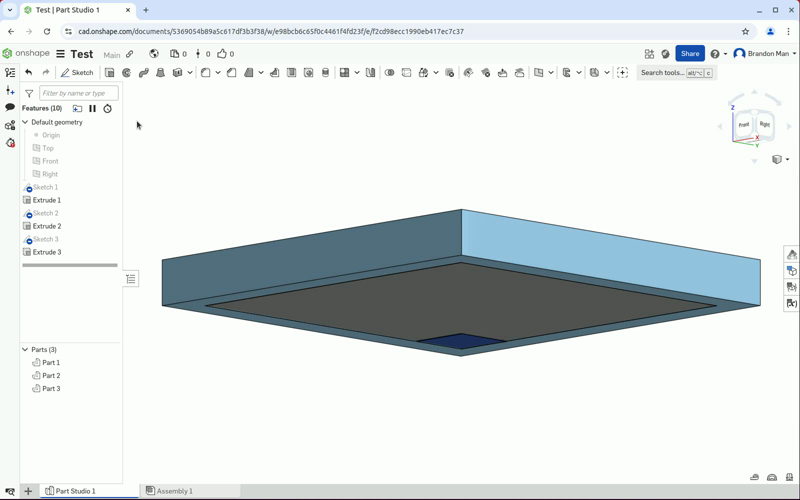
key(left, 3)
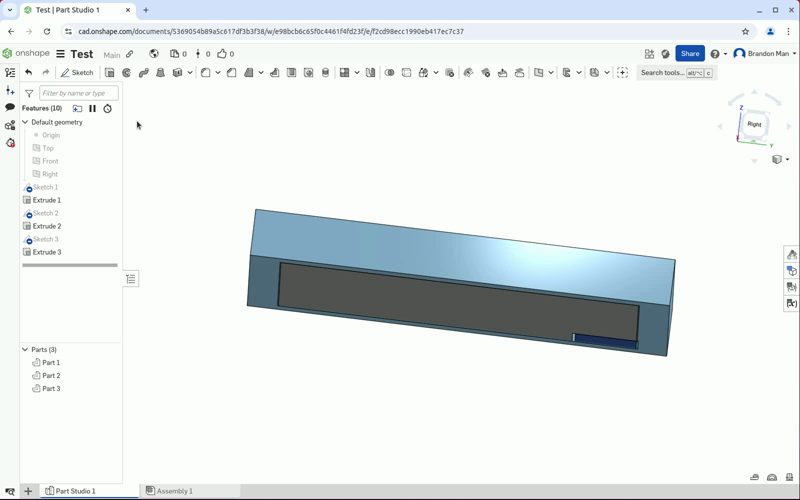
key(right, 3)
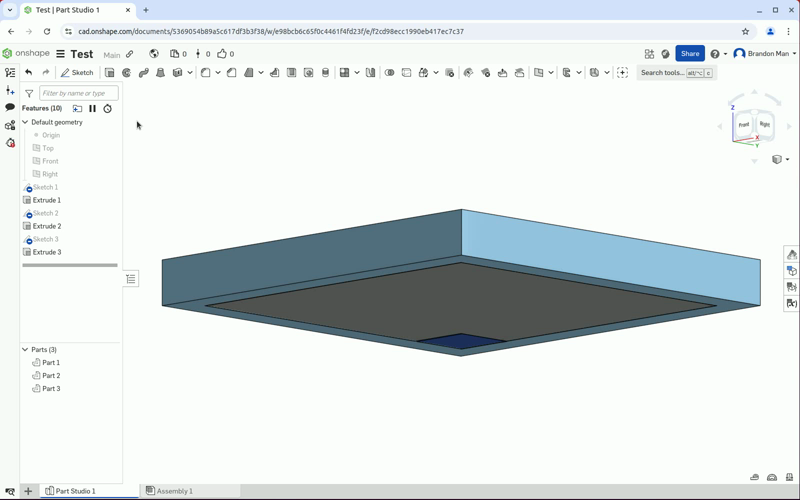
key(down, 3)
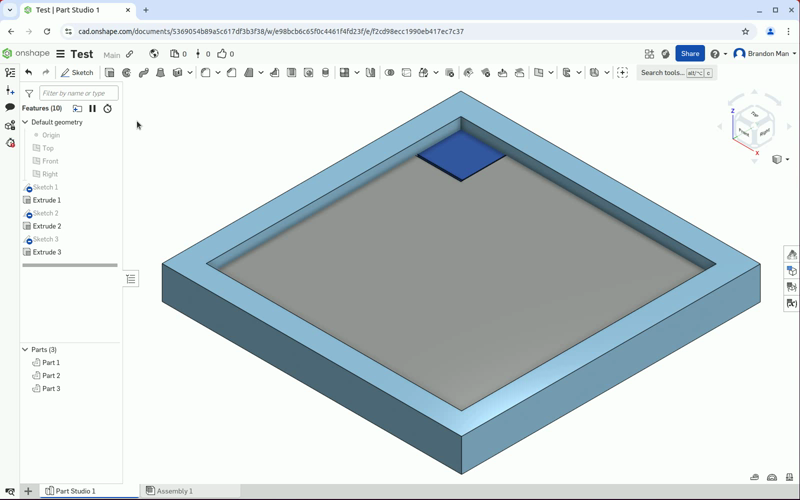
mouse_move(73, 189)
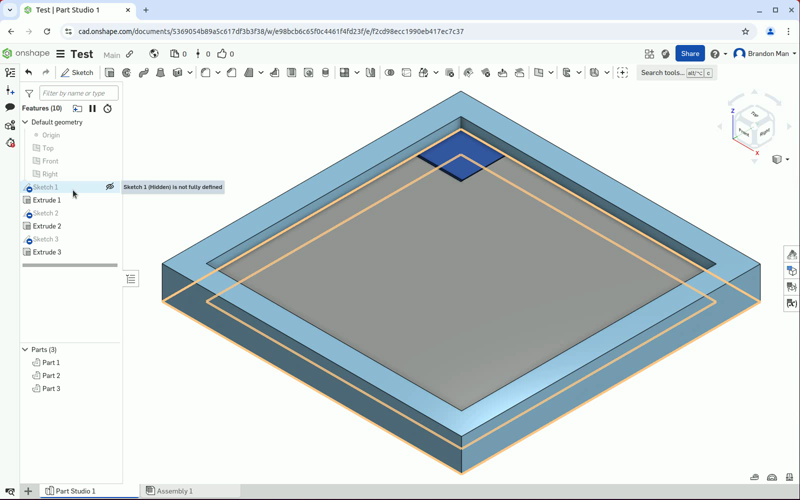
click(73, 189)